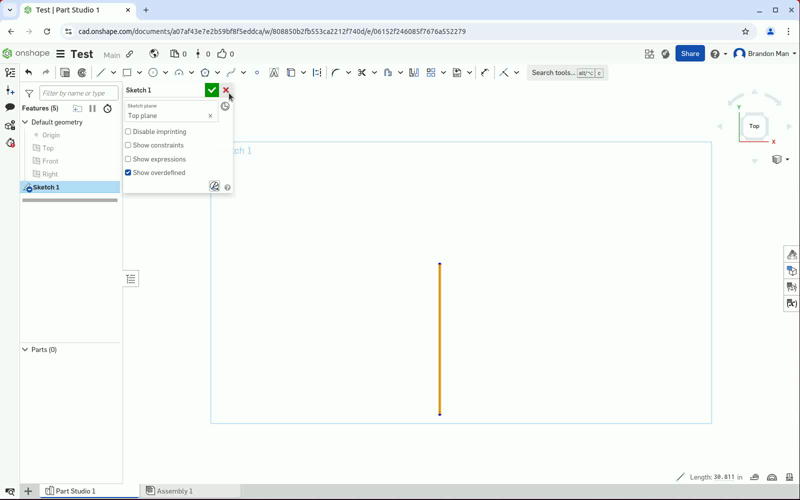
key(shift+h)
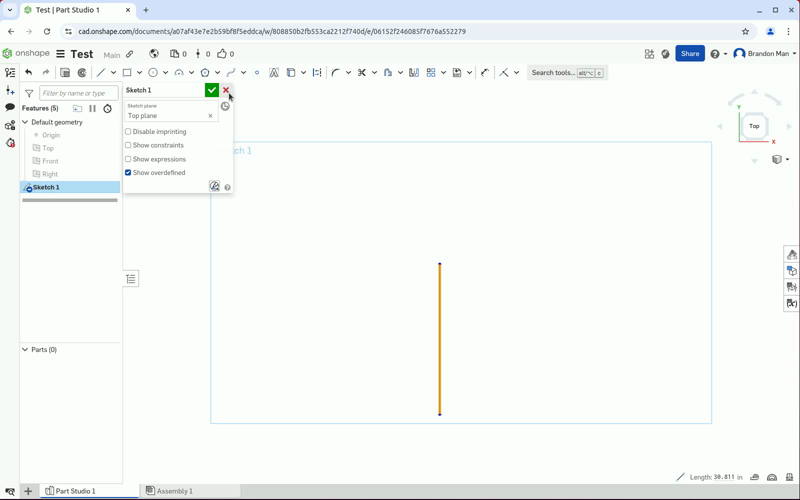
key(shift+s)
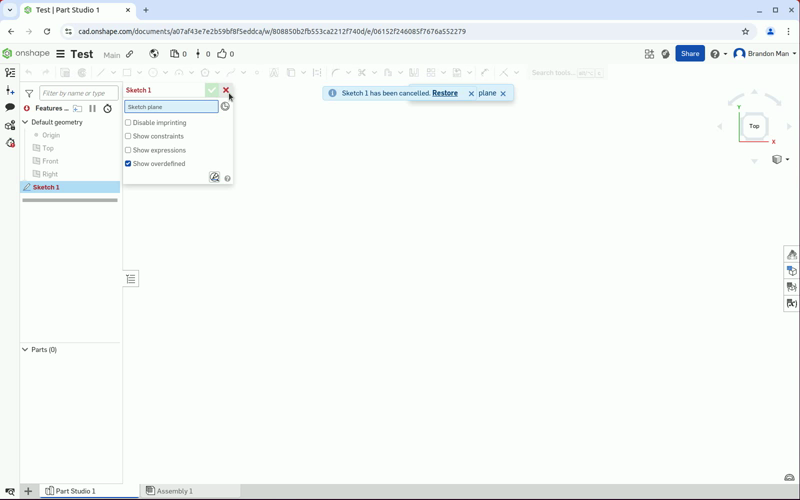
mouse_move(73, 150)
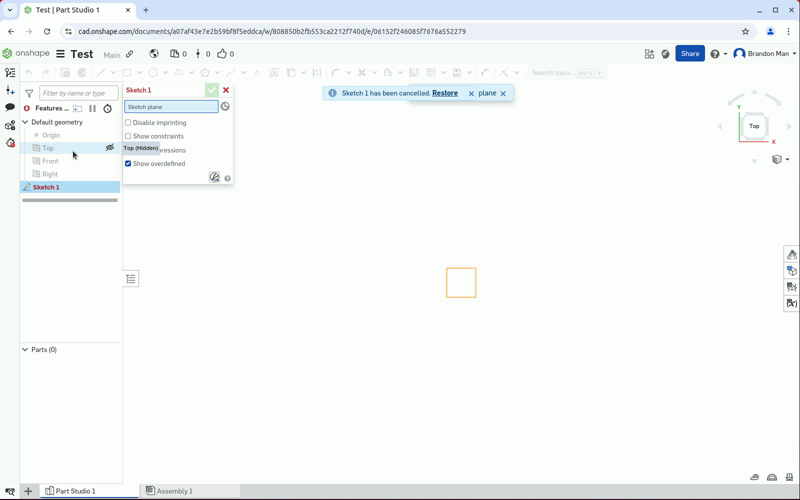
click(73, 150)
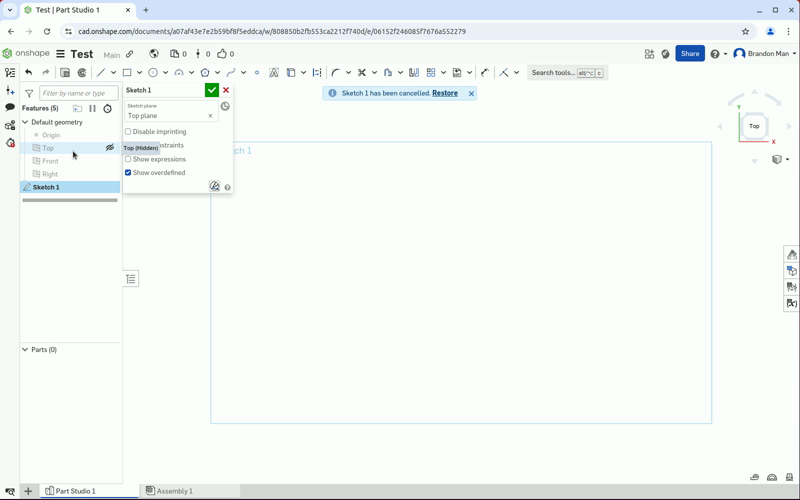
mouse_move(73, 352)
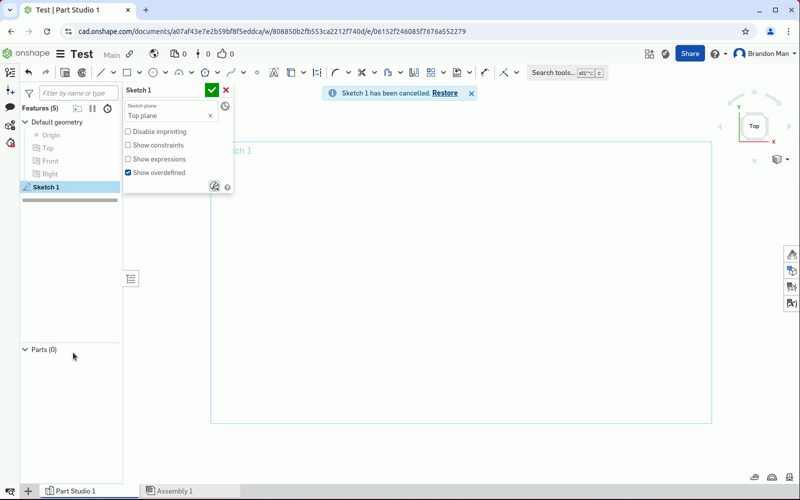
key(y)
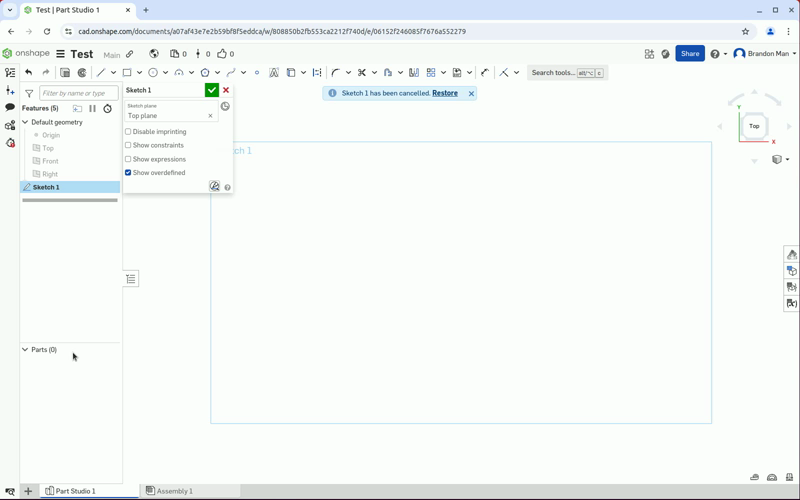
key(l)
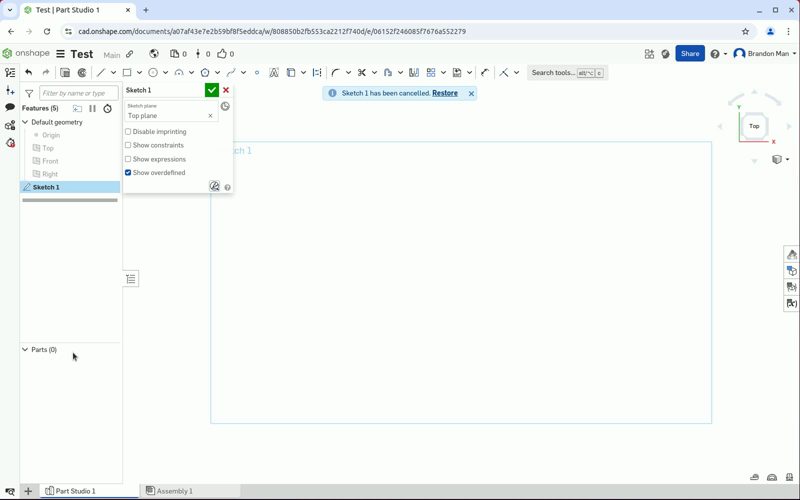
key_down(shift)
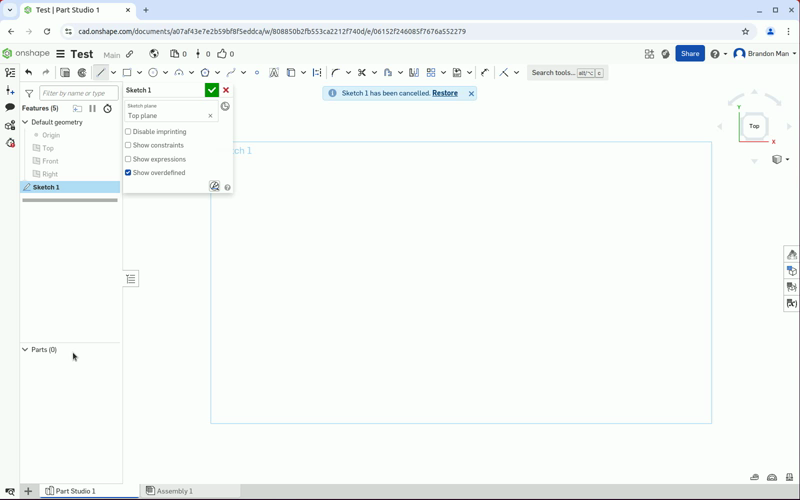
mouse_move(460, 282)
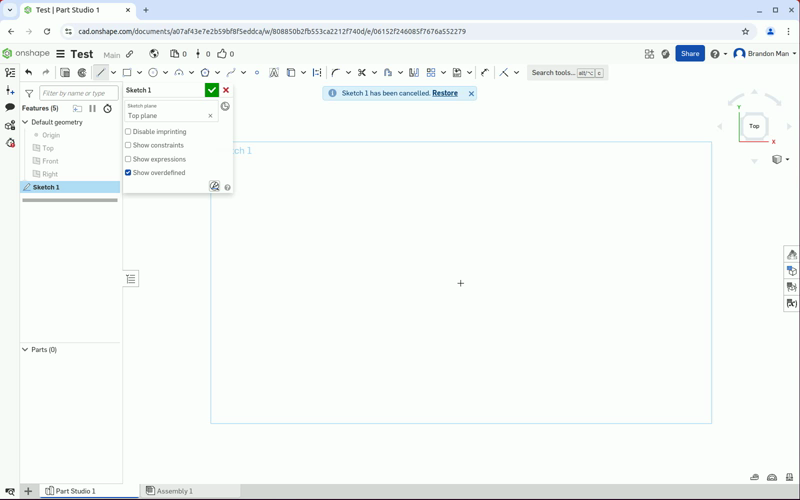
click(460, 282)
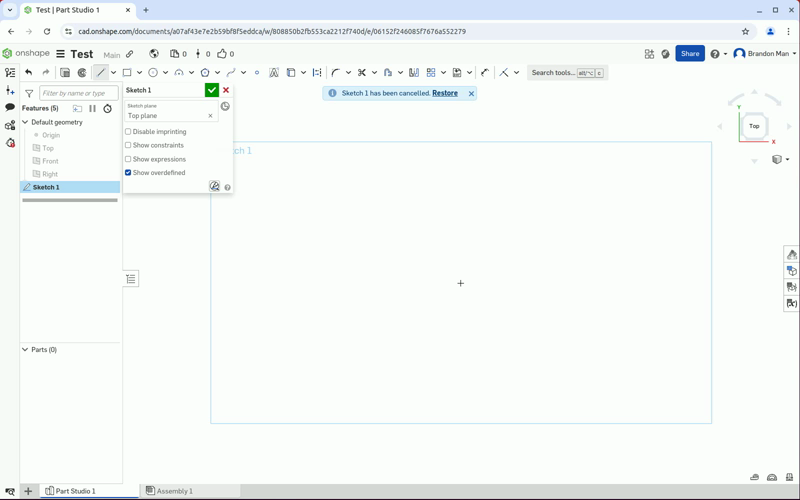
key_up(shift)
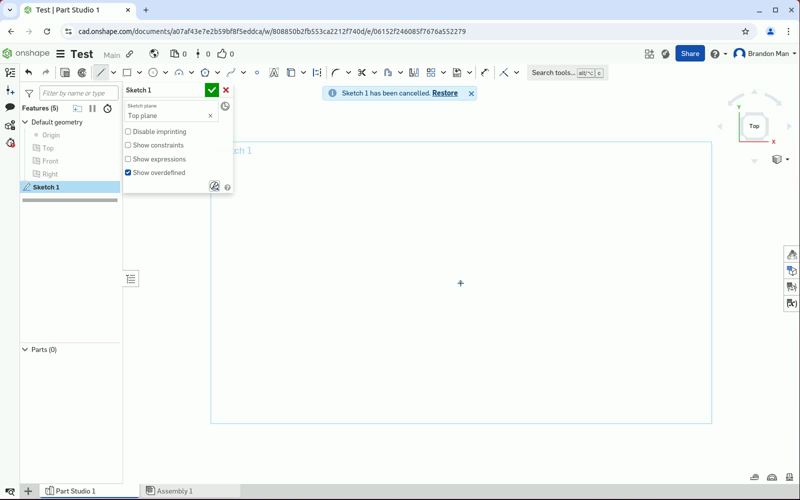
key_down(shift)
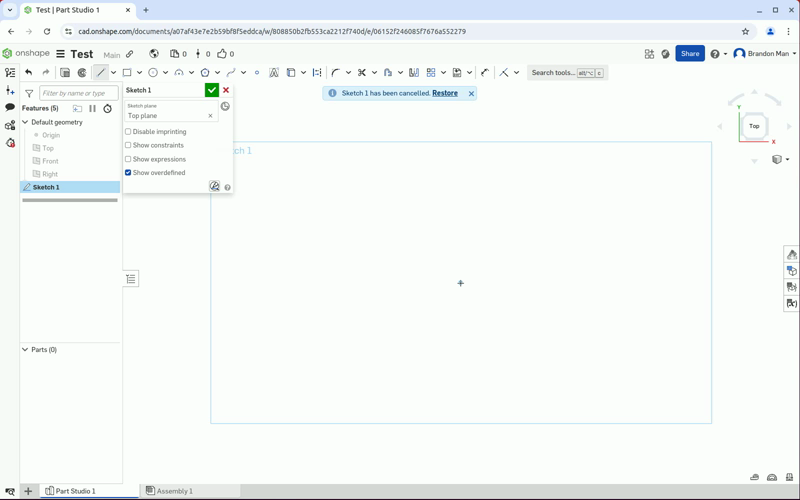
mouse_move(490, 282)
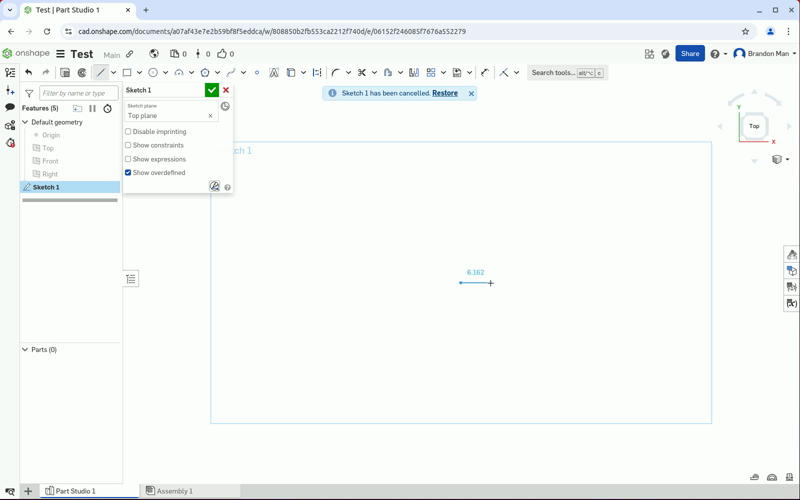
mouse_move(484, 282)
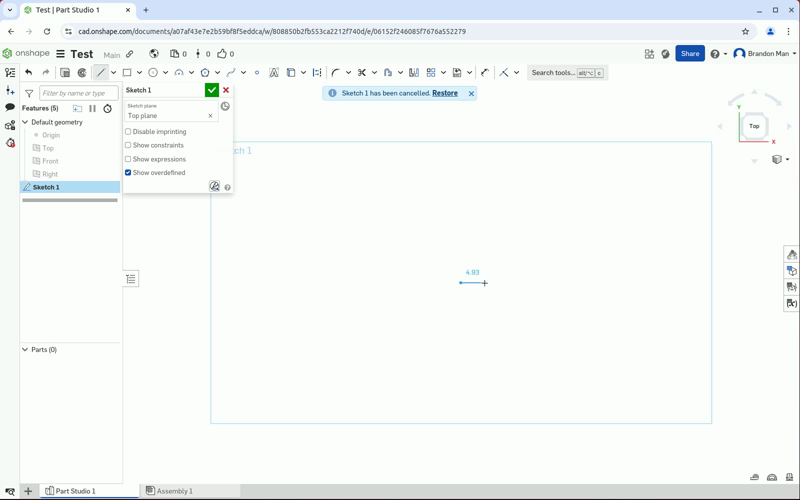
click(484, 282)
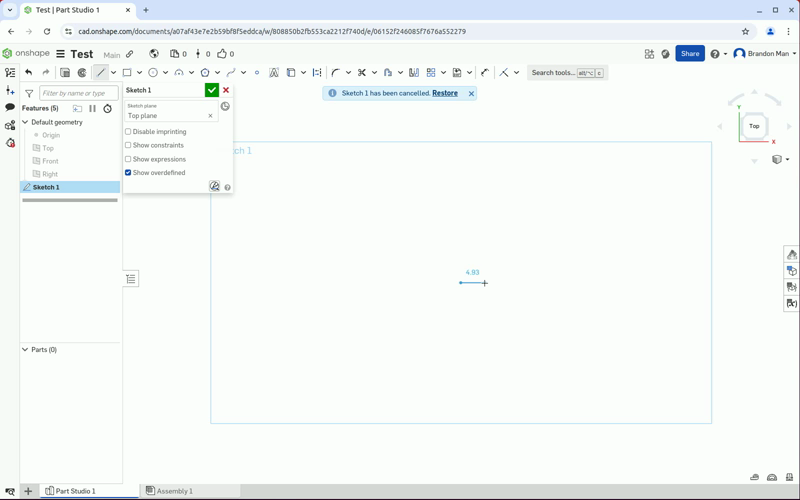
key_up(shift)
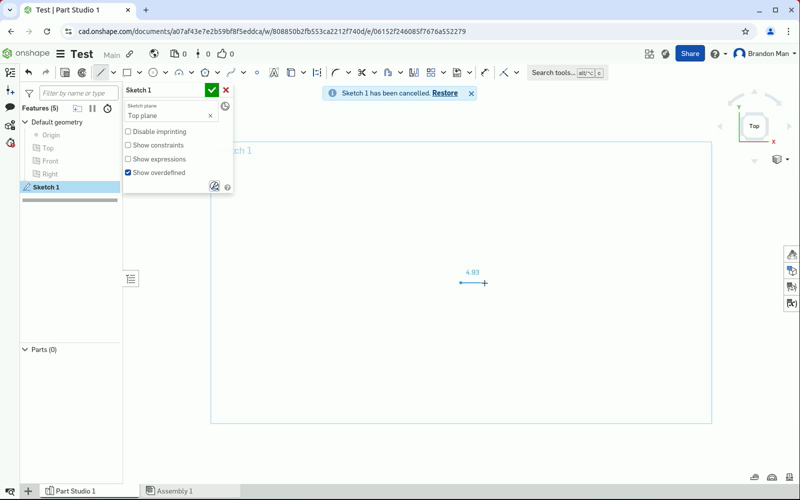
key_down(shift)
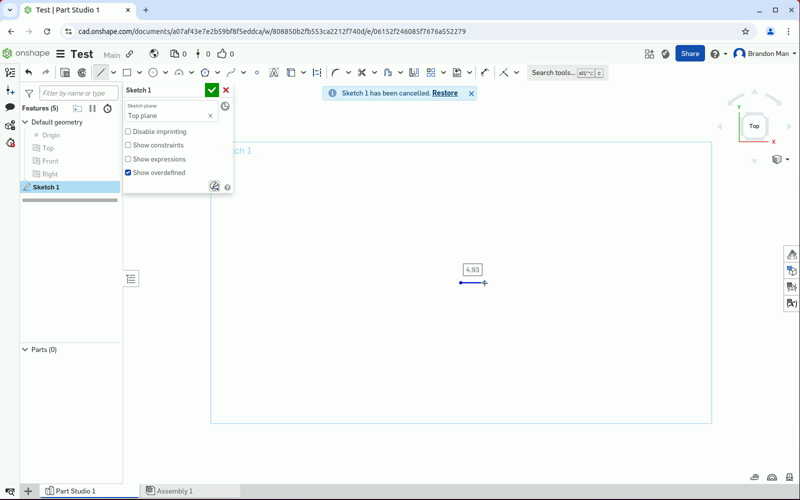
mouse_move(514, 282)
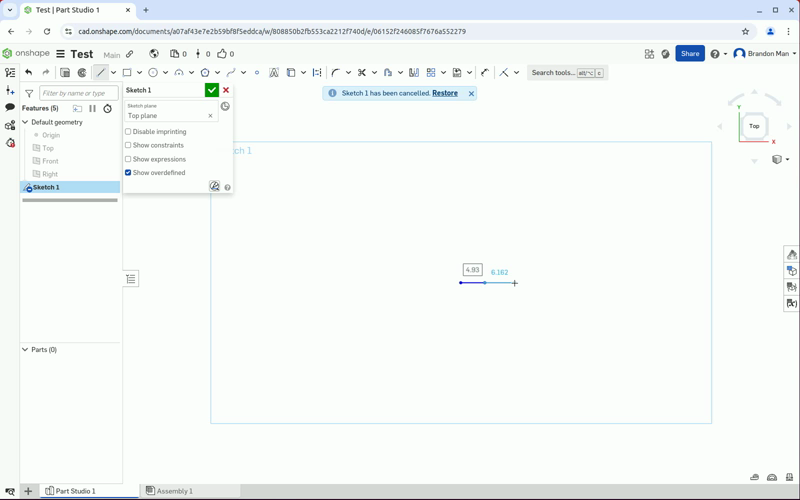
mouse_move(484, 235)
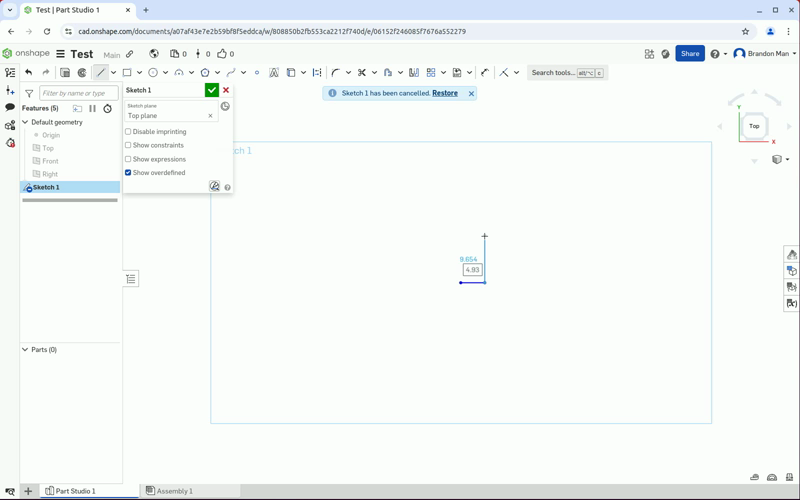
click(484, 235)
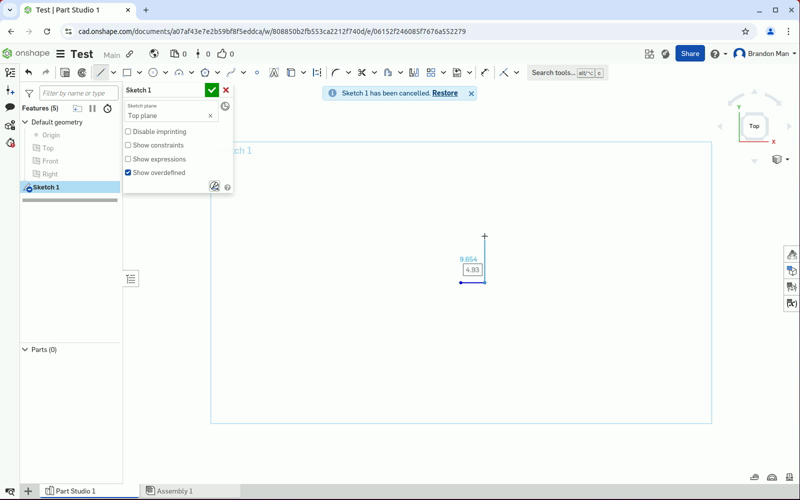
key_up(shift)
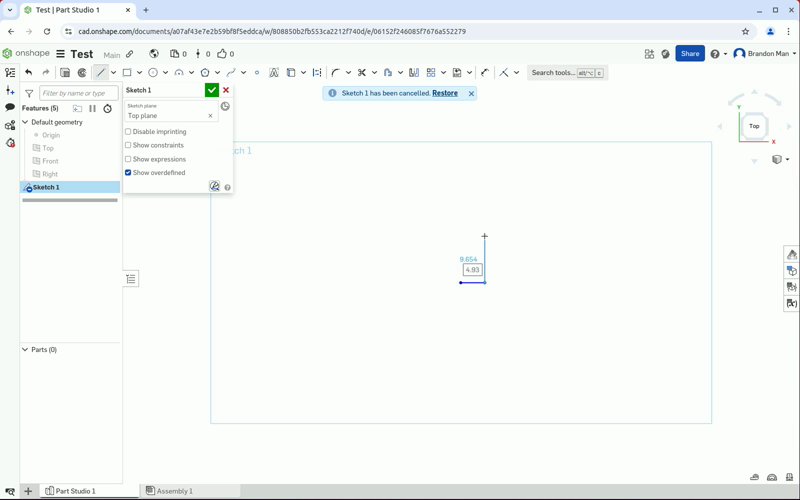
key_down(shift)
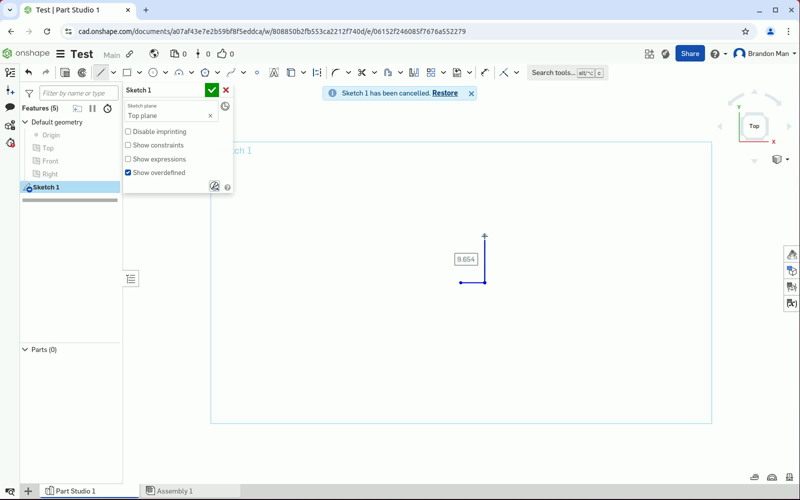
mouse_move(514, 235)
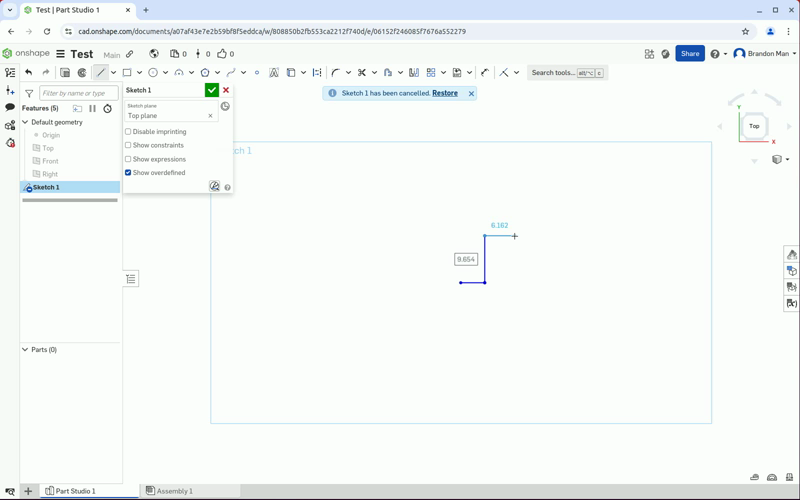
mouse_move(460, 235)
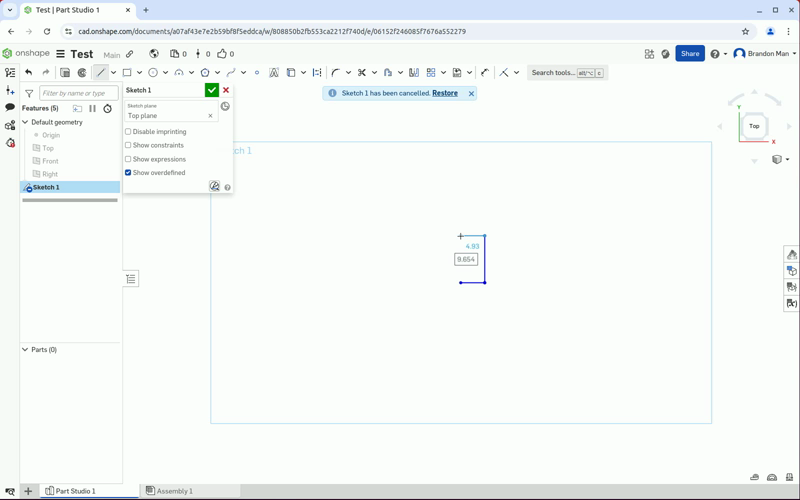
click(460, 235)
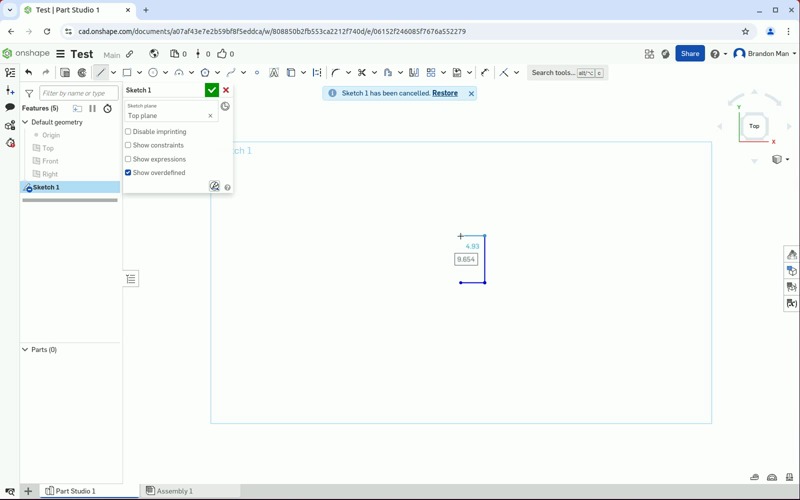
key_up(shift)
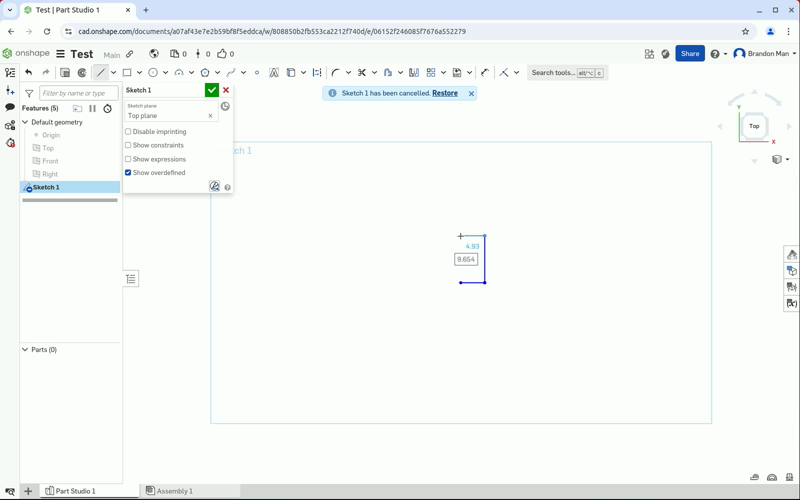
mouse_move(490, 235)
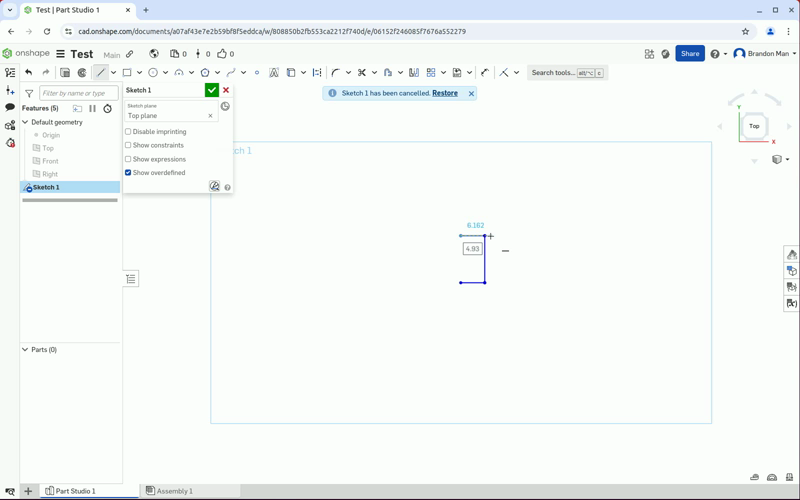
key_down(shift)
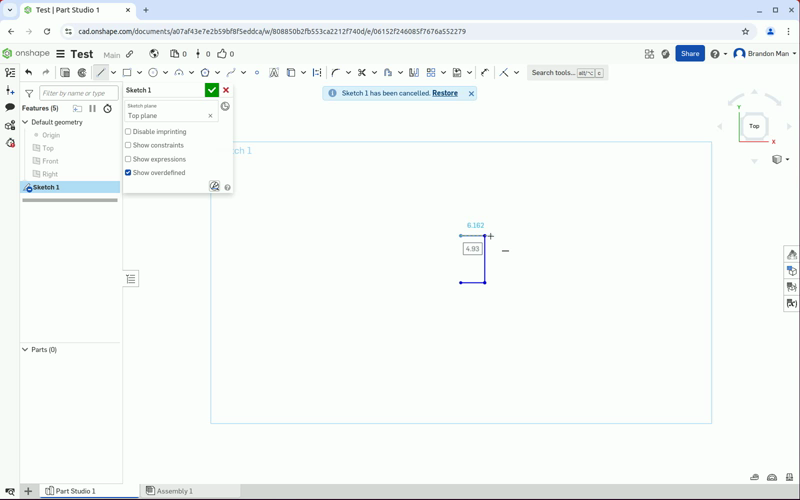
mouse_move(460, 282)
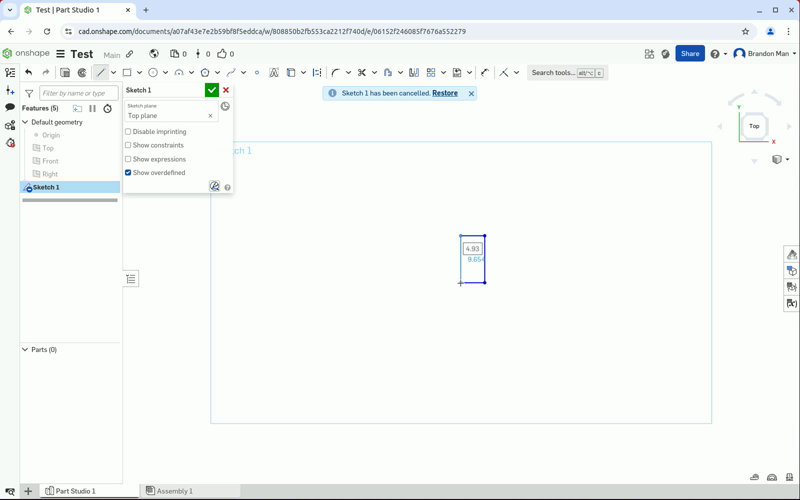
key_up(shift)
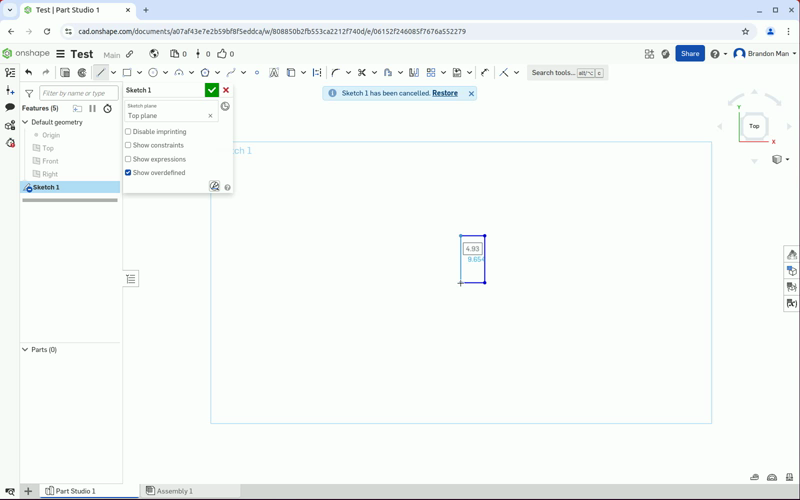
click(460, 282)
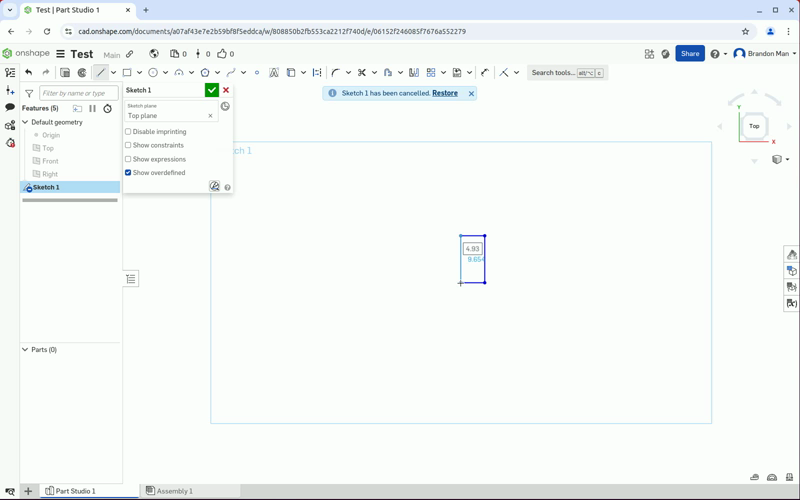
key(esc)
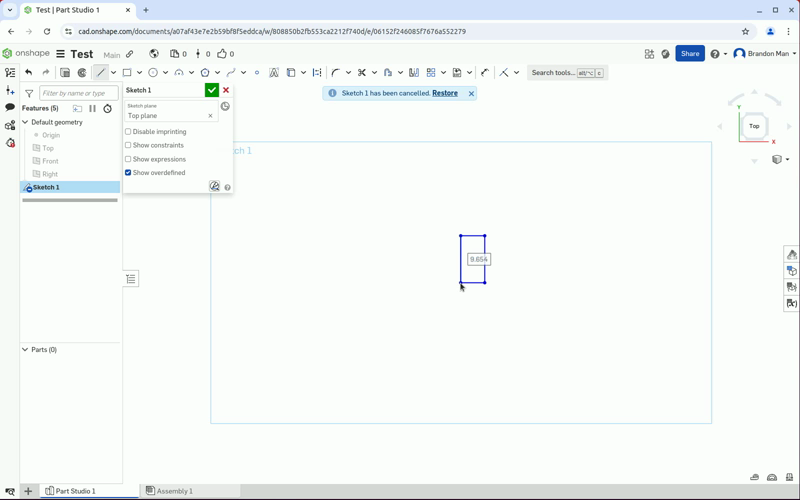
key(c)
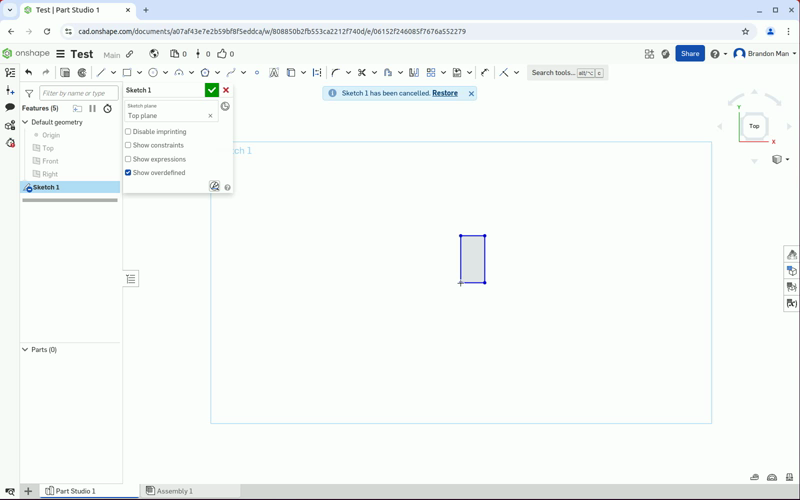
key_down(shift)
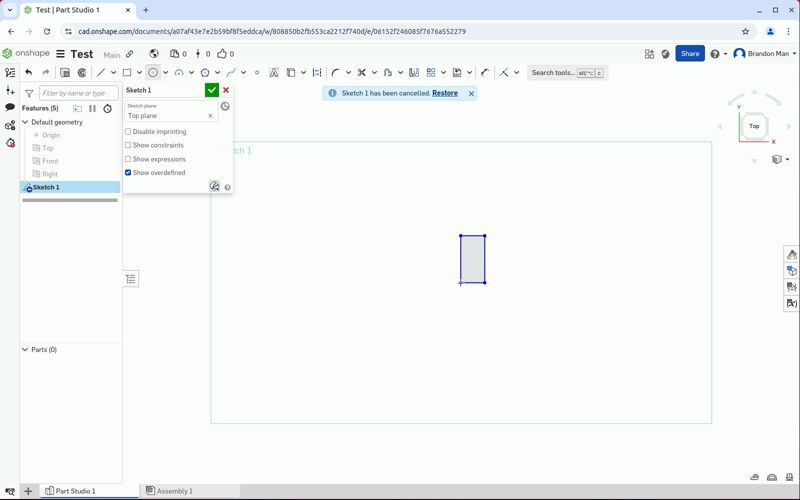
mouse_move(472, 274)
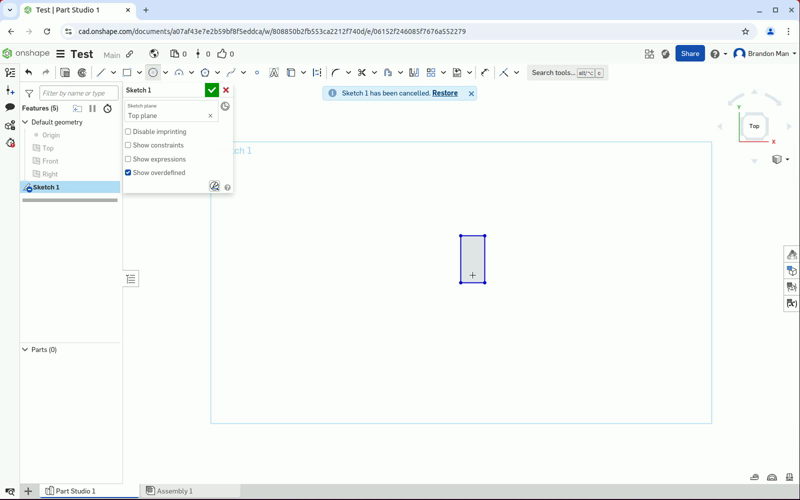
click(472, 274)
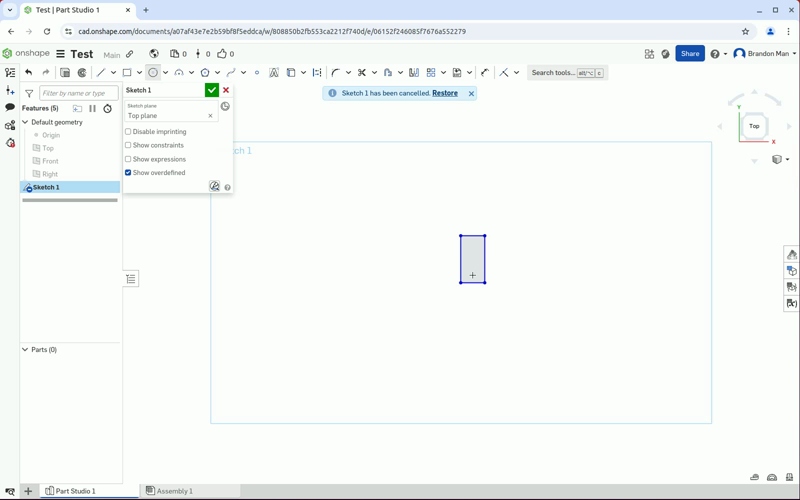
key_up(shift)
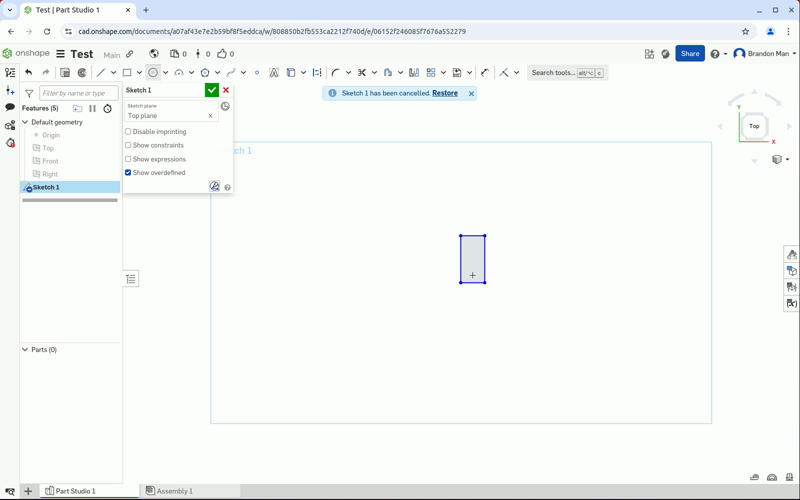
mouse_move(475, 274)
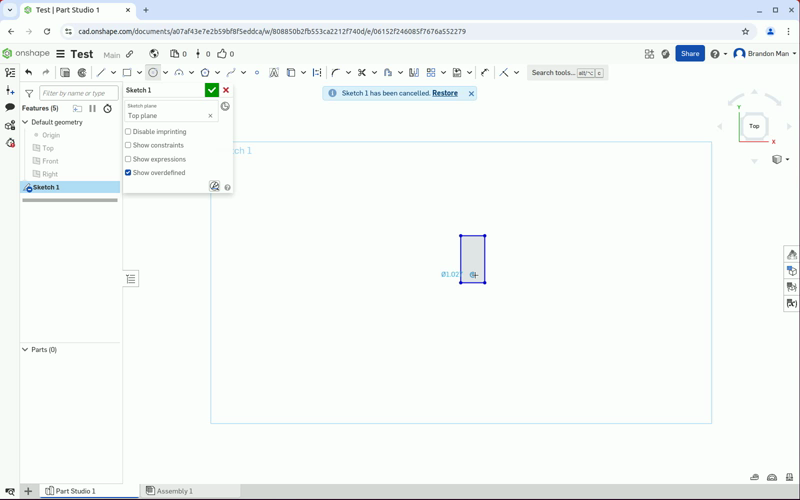
scroll(6)
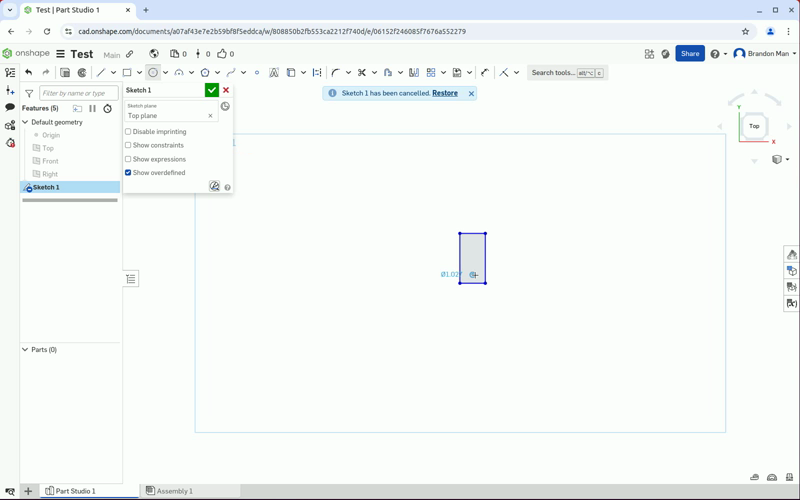
scroll(6)
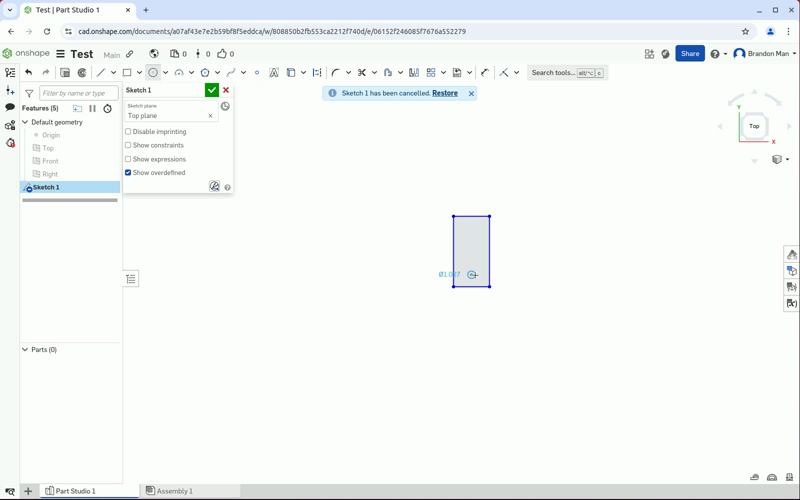
scroll(6)
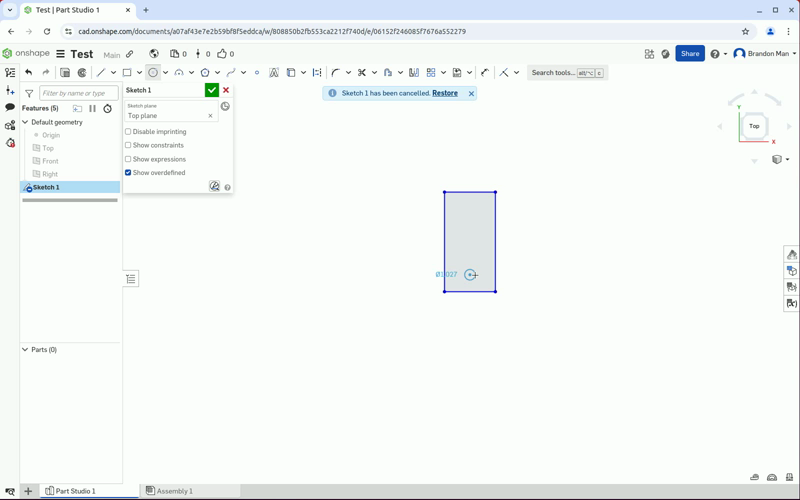
scroll(6)
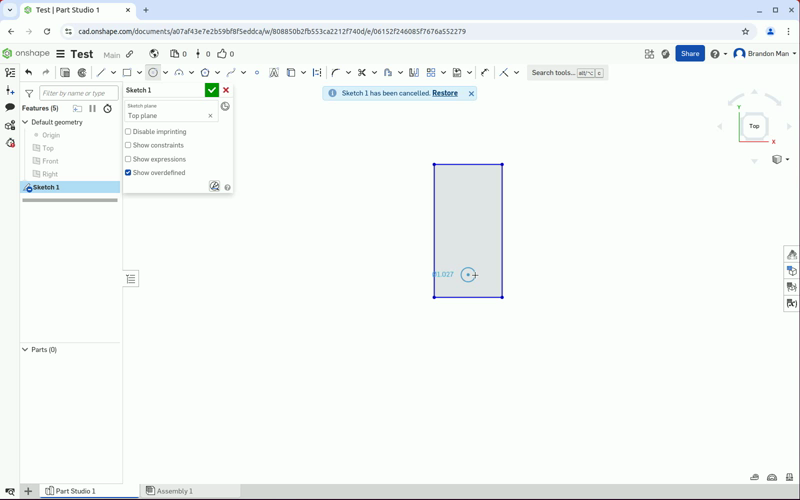
scroll(6)
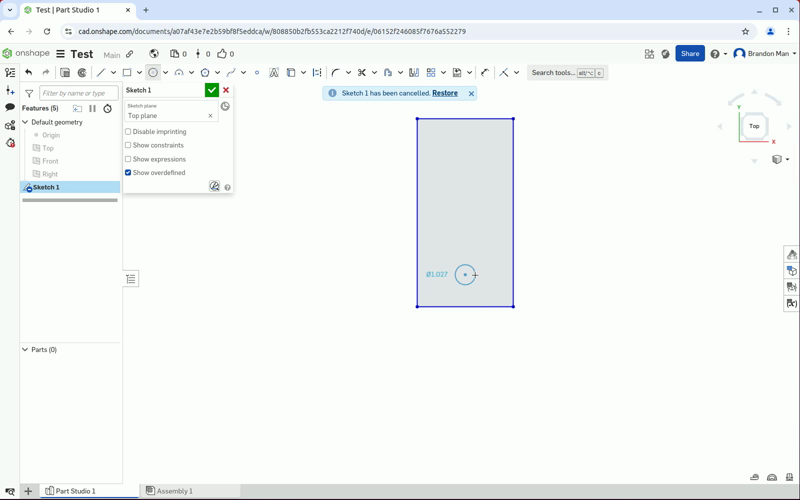
scroll(6)
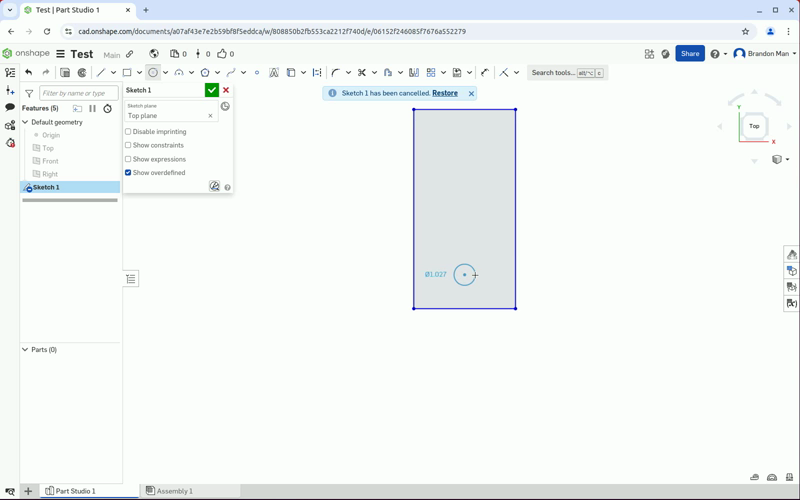
scroll(6)
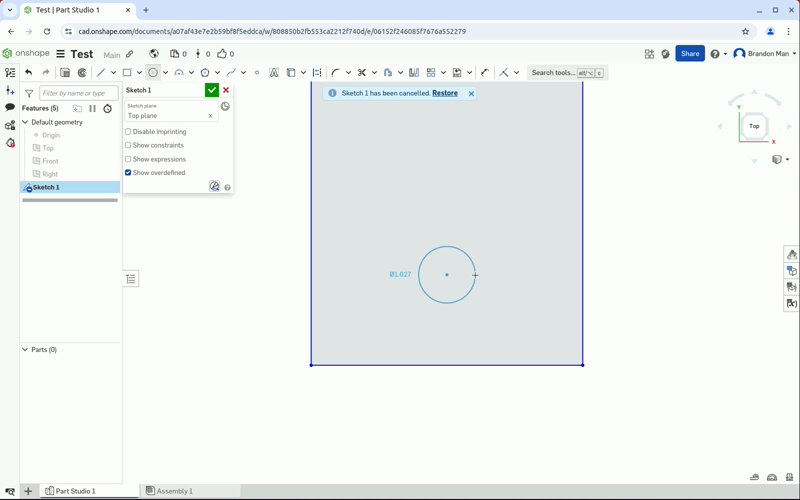
click(475, 274)
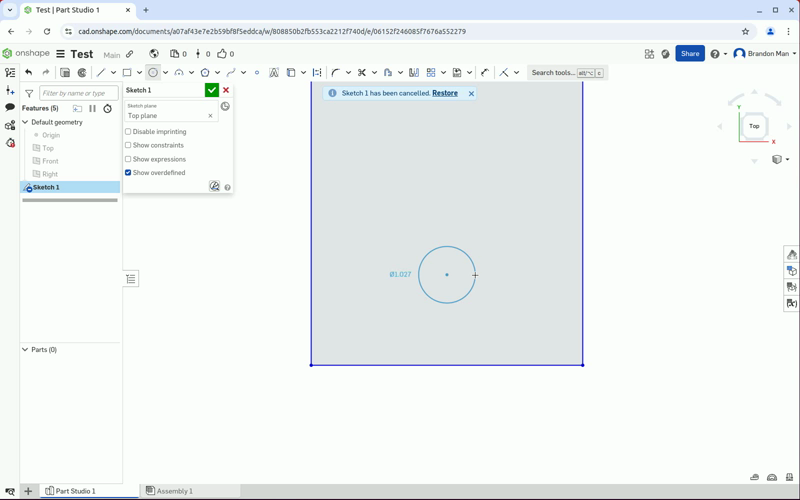
scroll(-6)
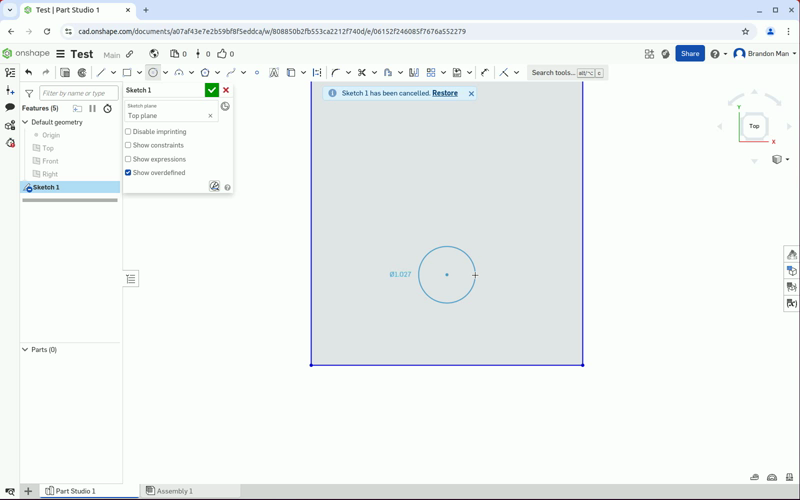
scroll(-6)
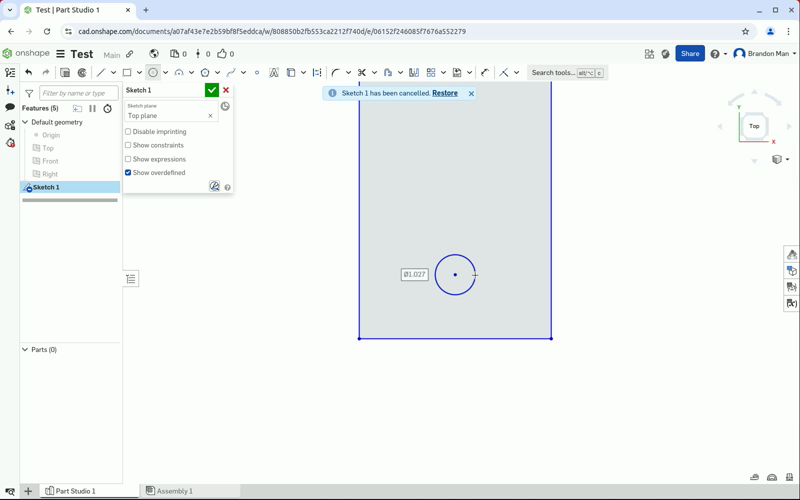
scroll(-6)
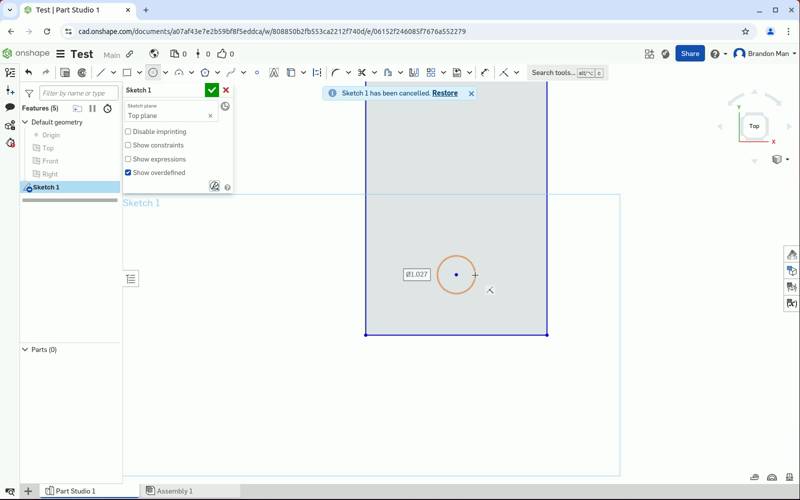
scroll(-6)
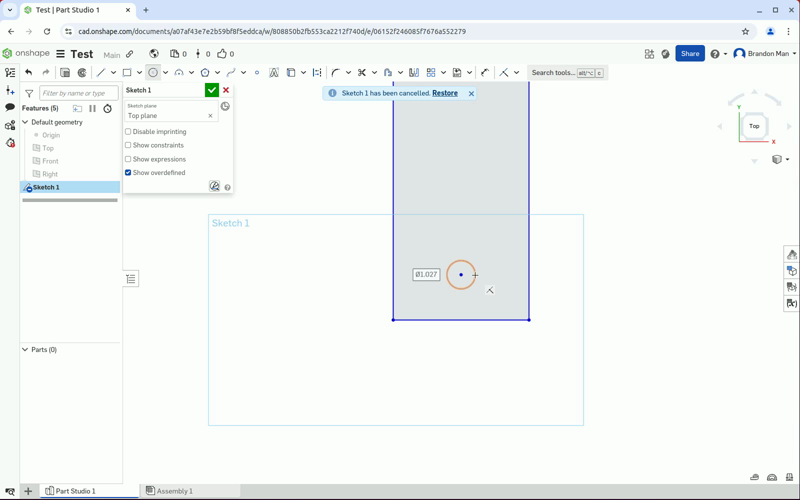
scroll(-6)
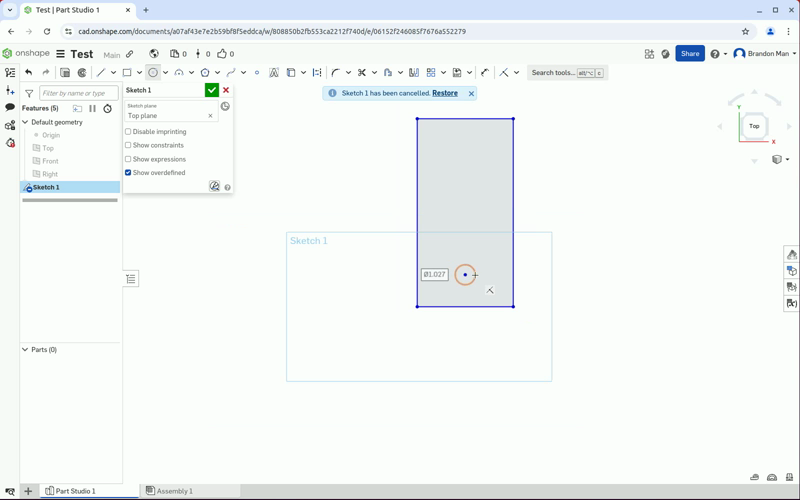
scroll(-6)
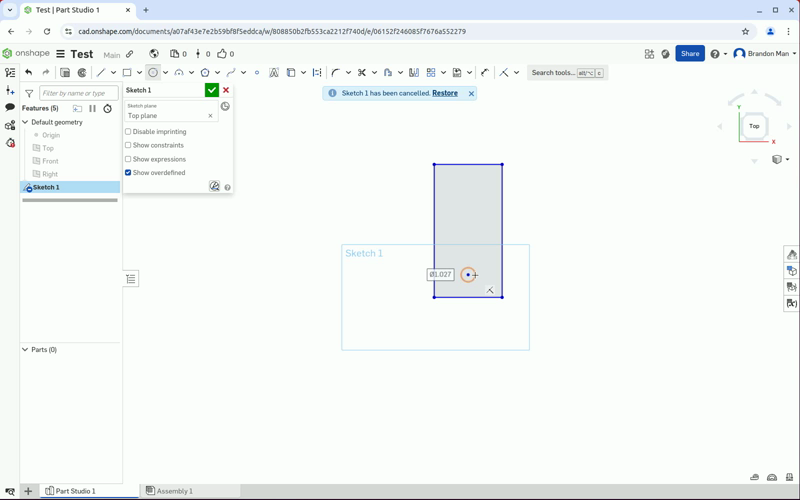
scroll(-6)
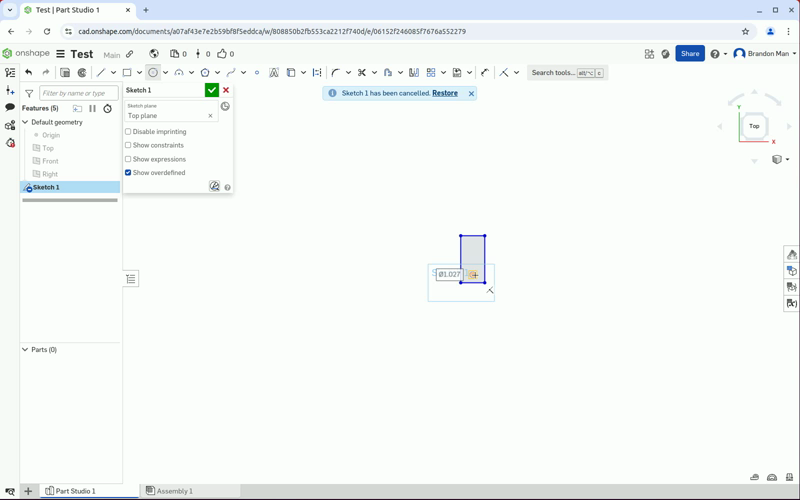
key(esc)
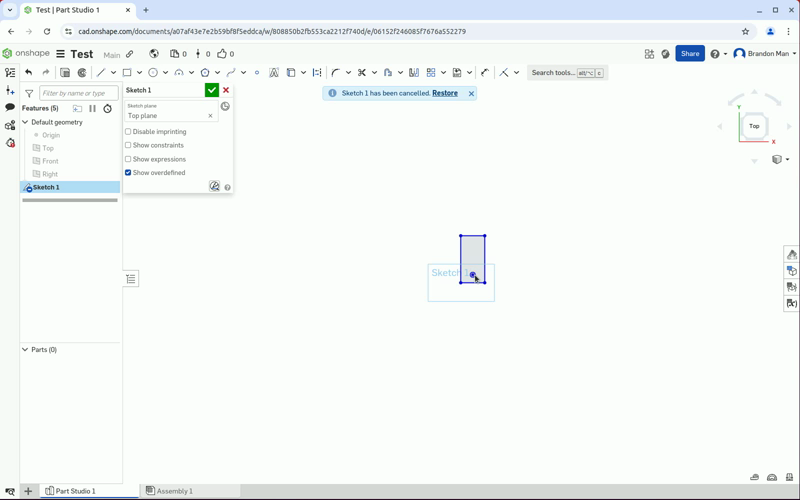
key(c)
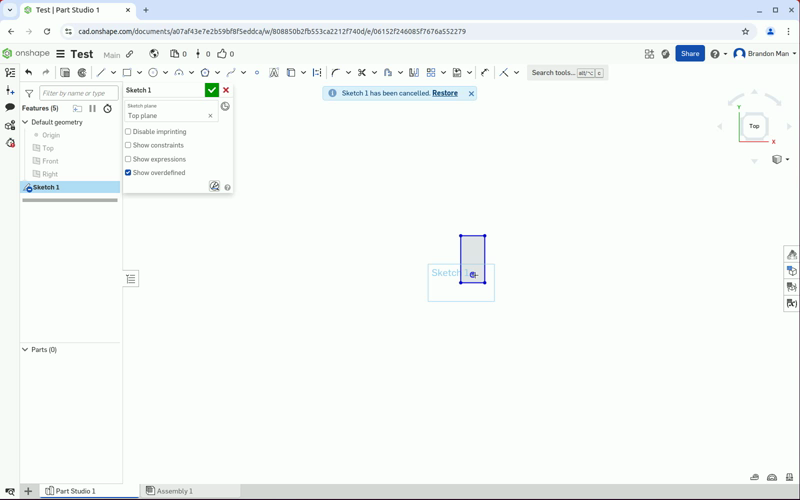
key_down(shift)
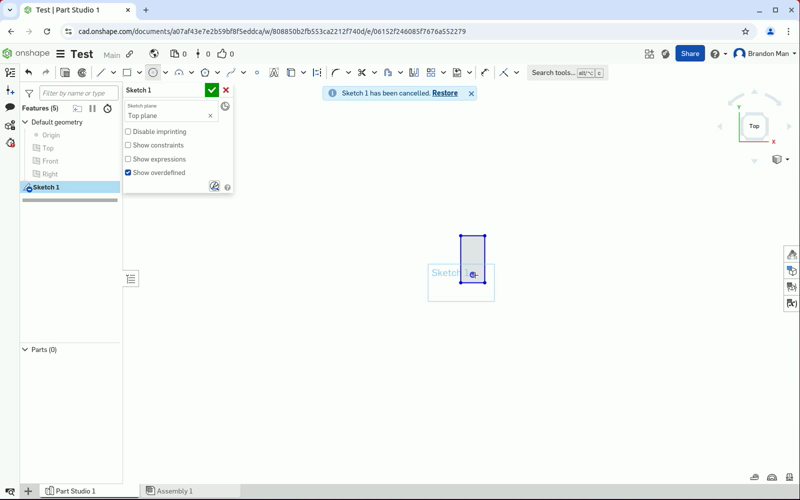
mouse_move(472, 245)
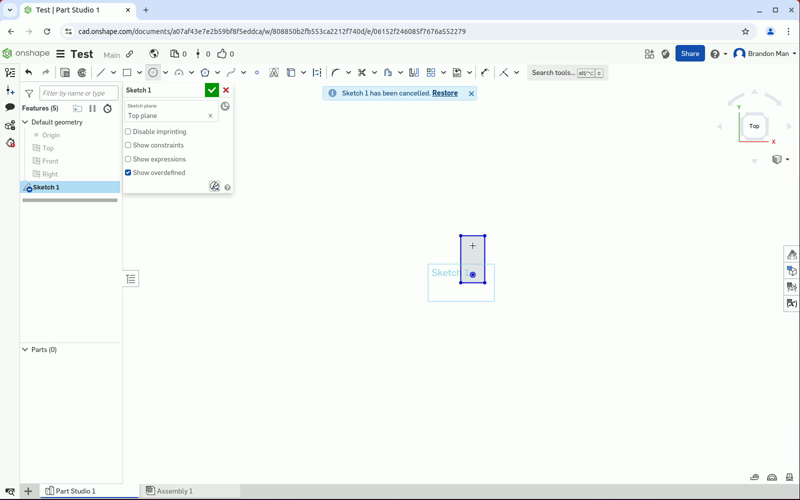
click(472, 245)
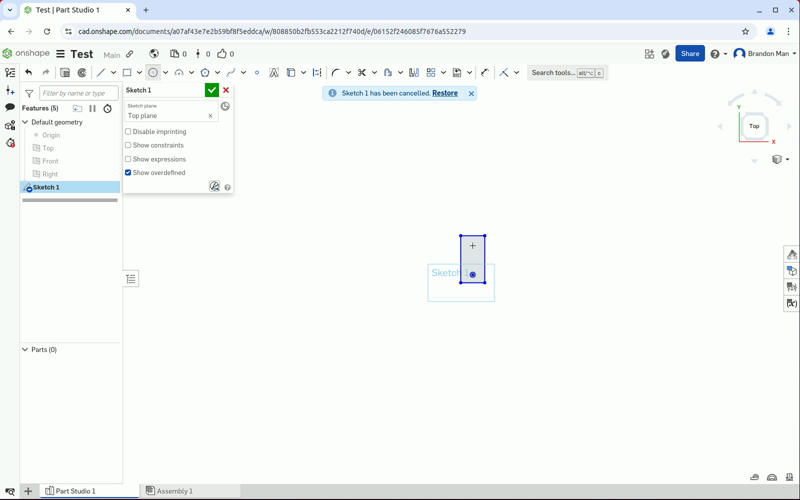
key_up(shift)
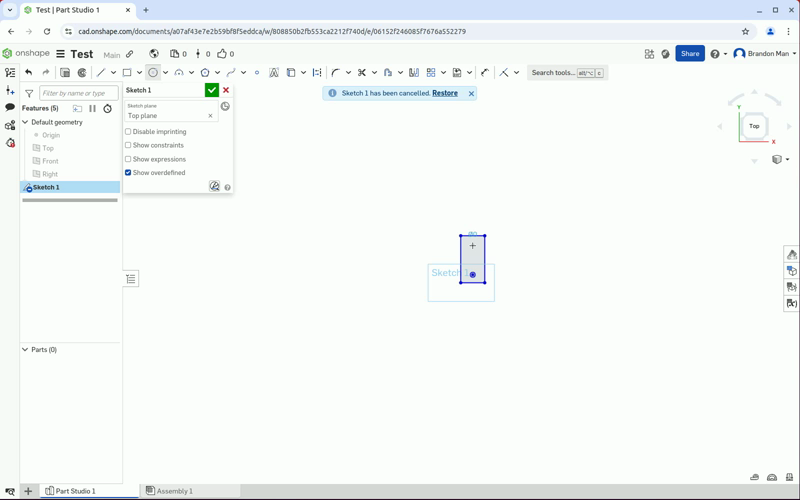
mouse_move(475, 245)
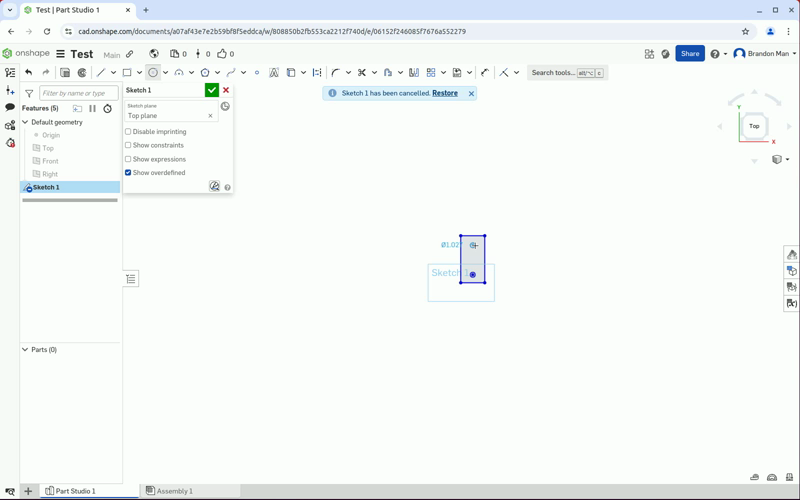
scroll(6)
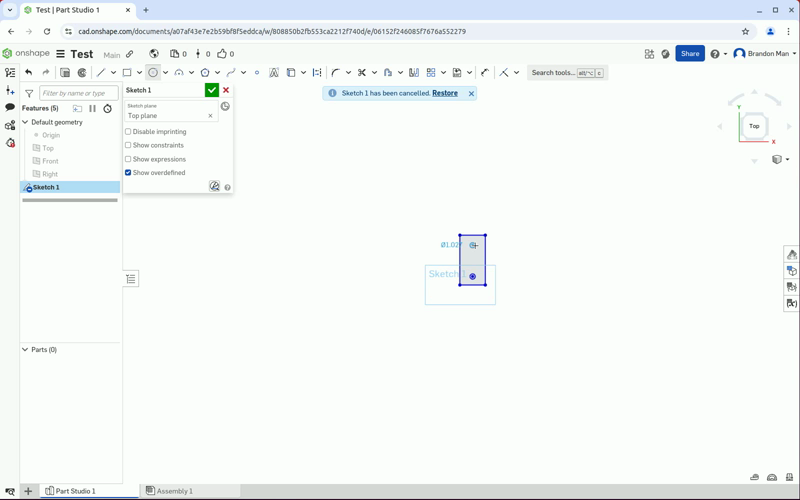
scroll(6)
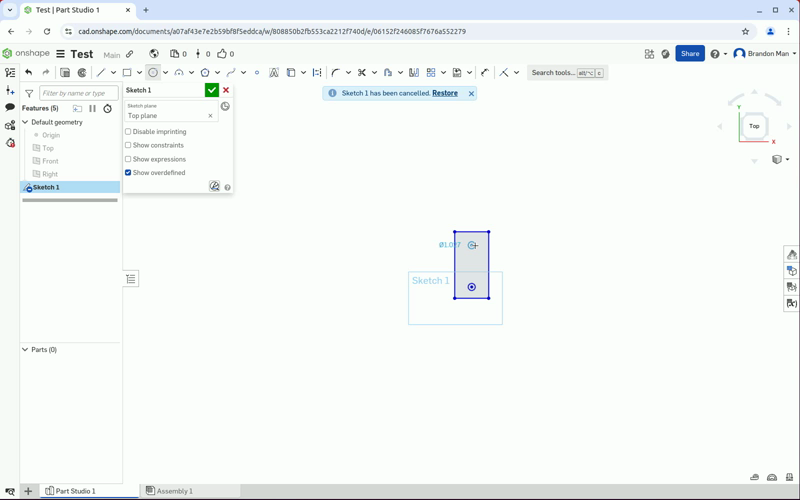
scroll(6)
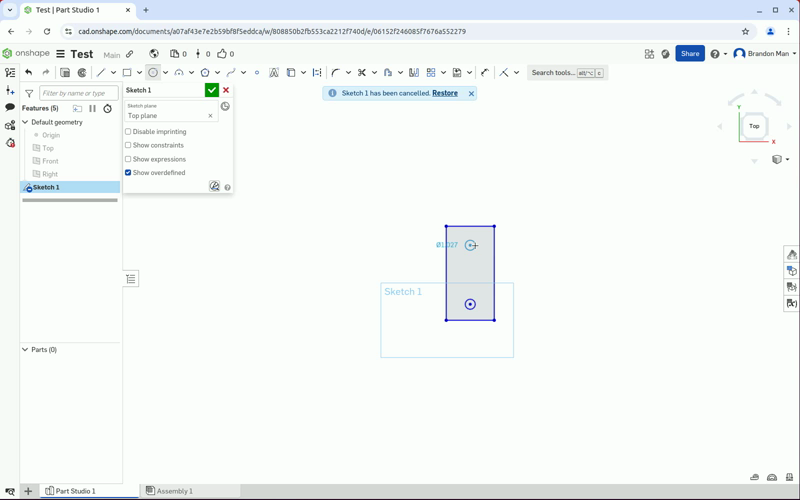
scroll(6)
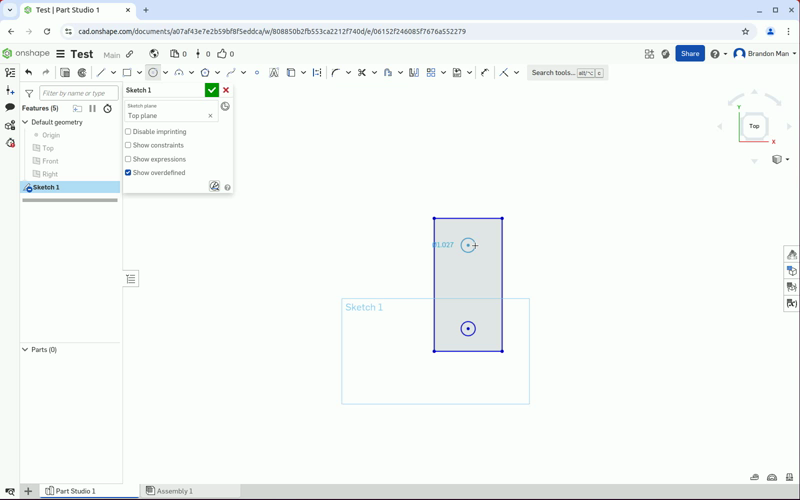
scroll(6)
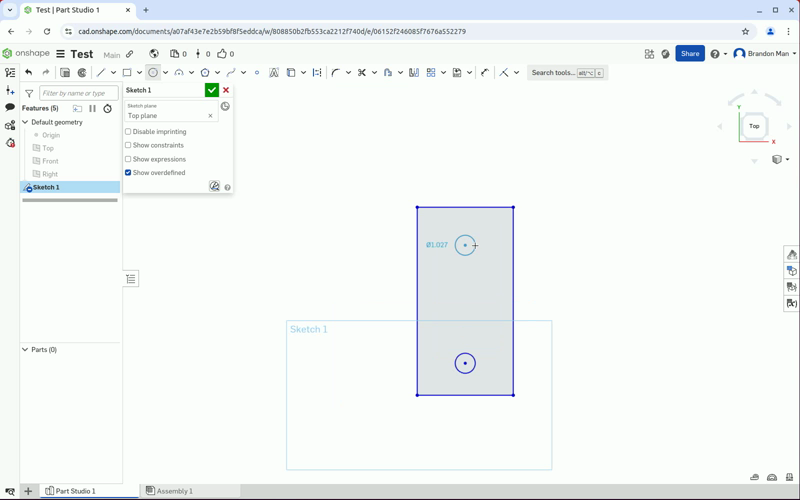
scroll(6)
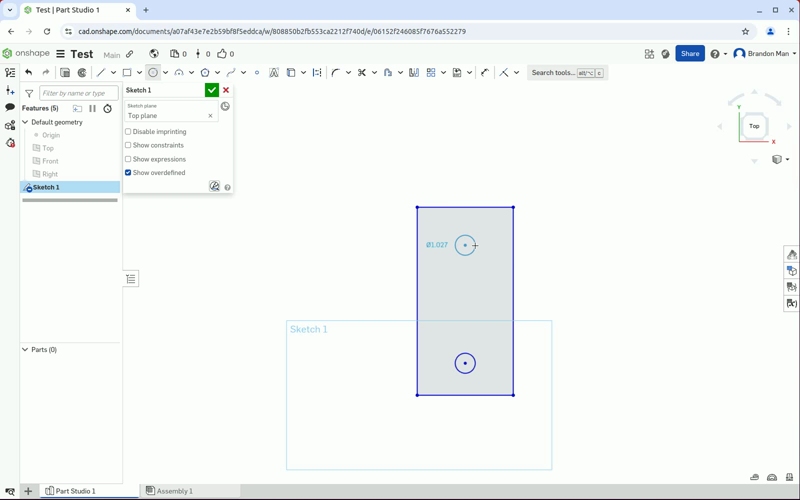
scroll(6)
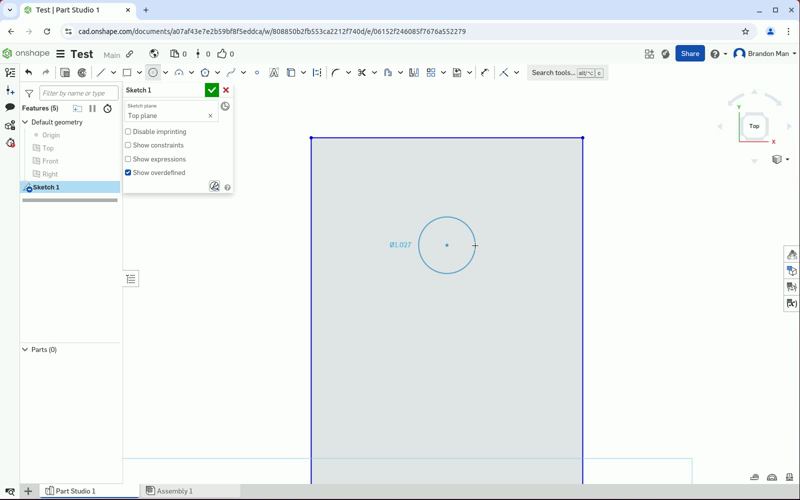
click(475, 245)
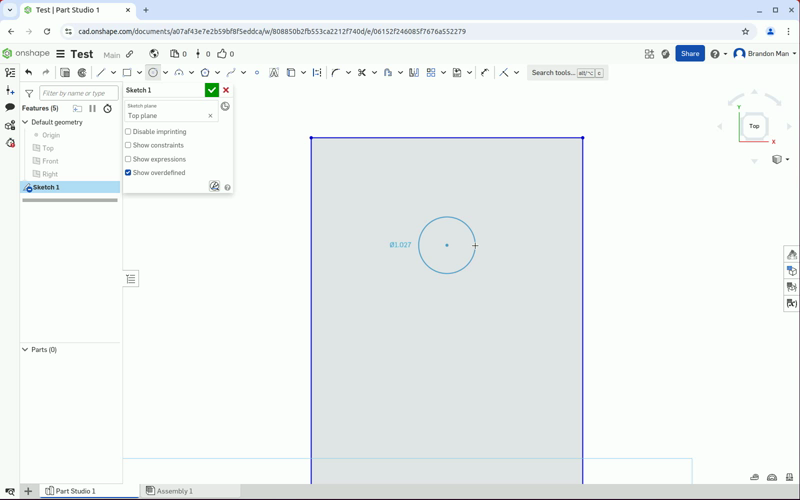
scroll(-6)
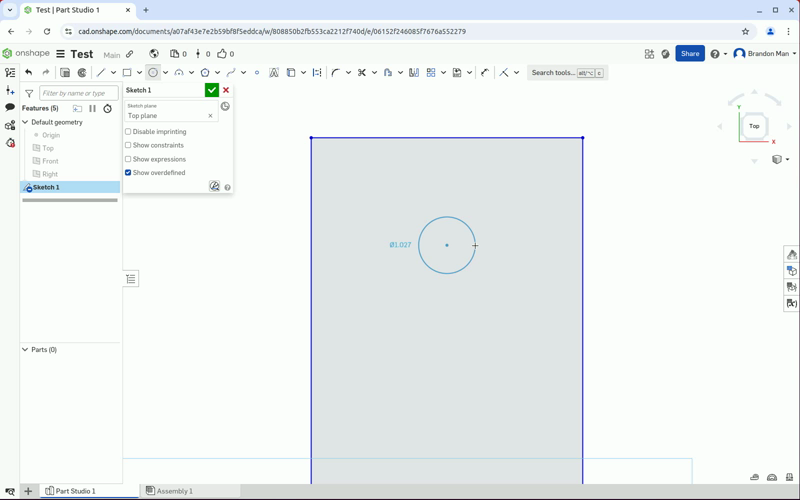
scroll(-6)
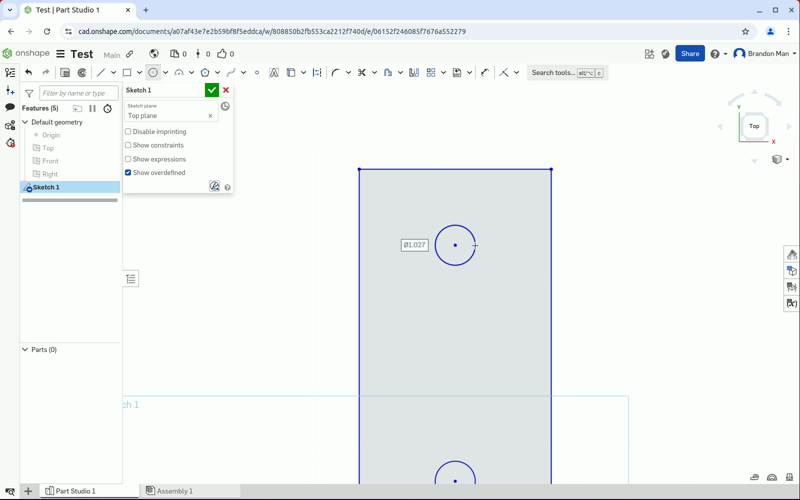
scroll(-6)
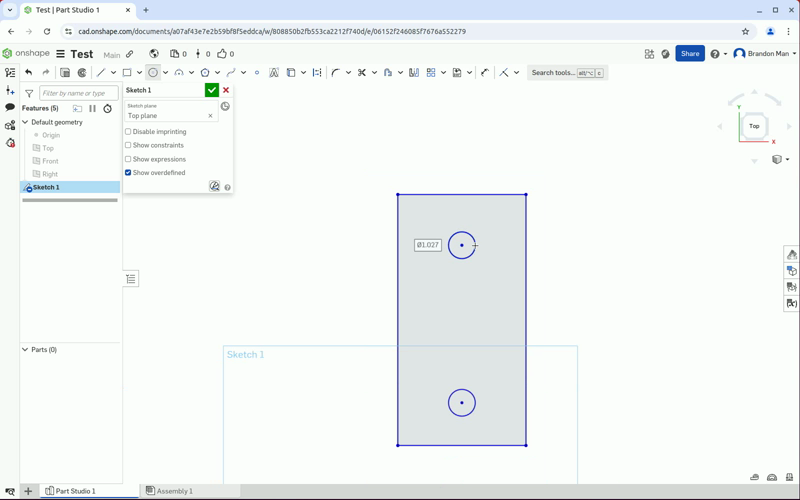
scroll(-6)
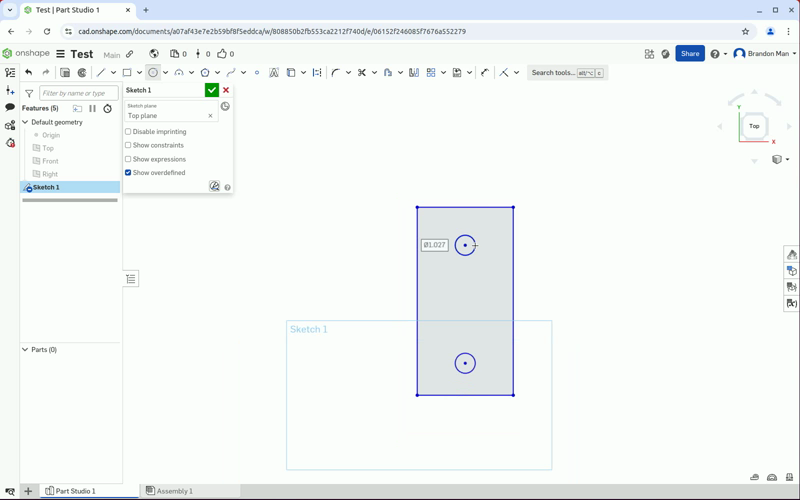
scroll(-6)
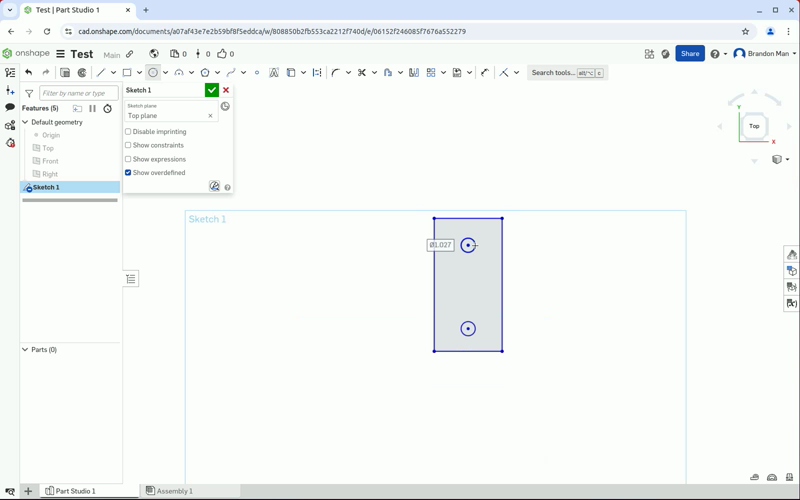
scroll(-6)
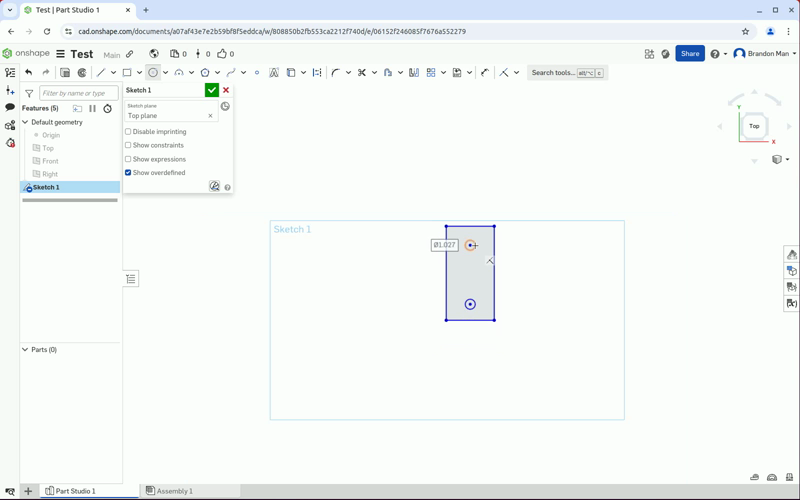
scroll(-6)
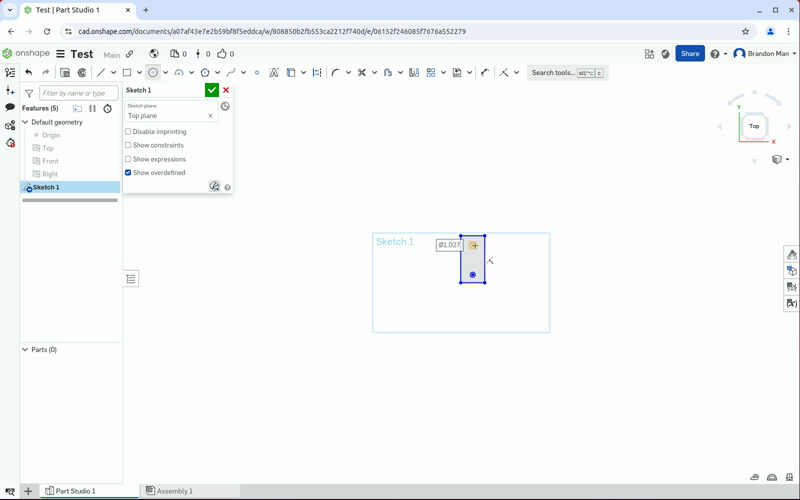
key(esc)
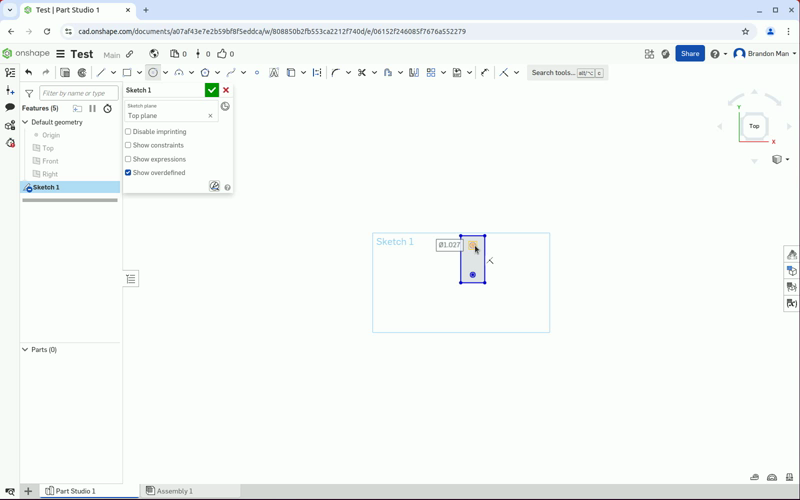
mouse_move(467, 247)
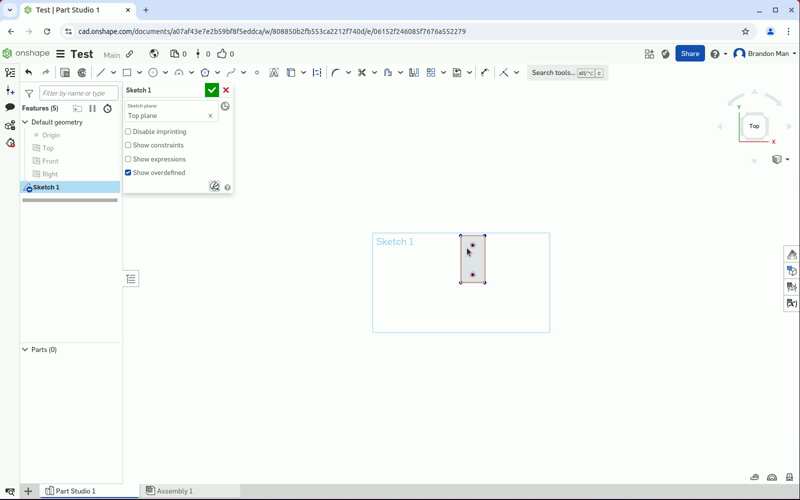
scroll(6)
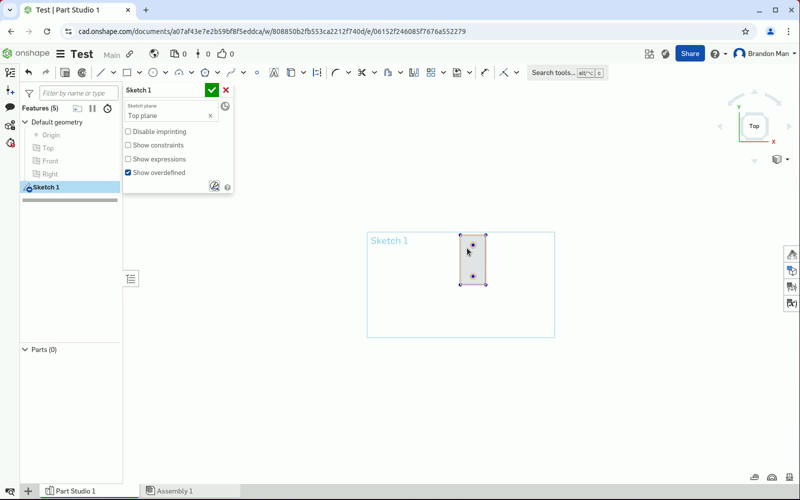
scroll(6)
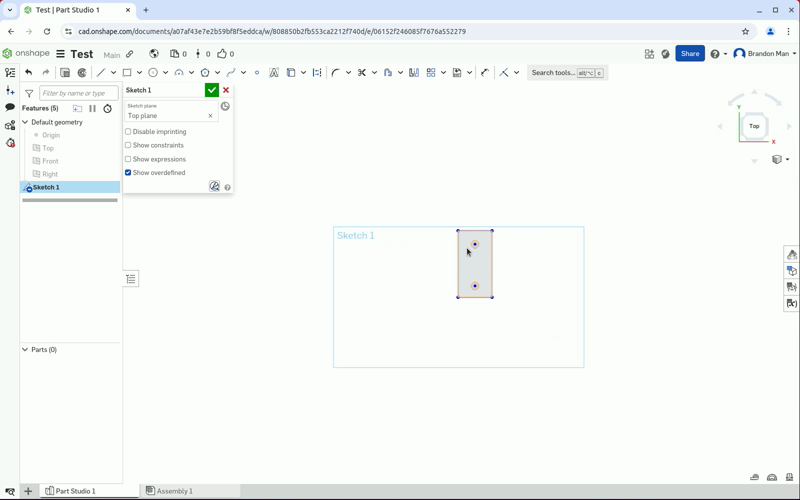
scroll(6)
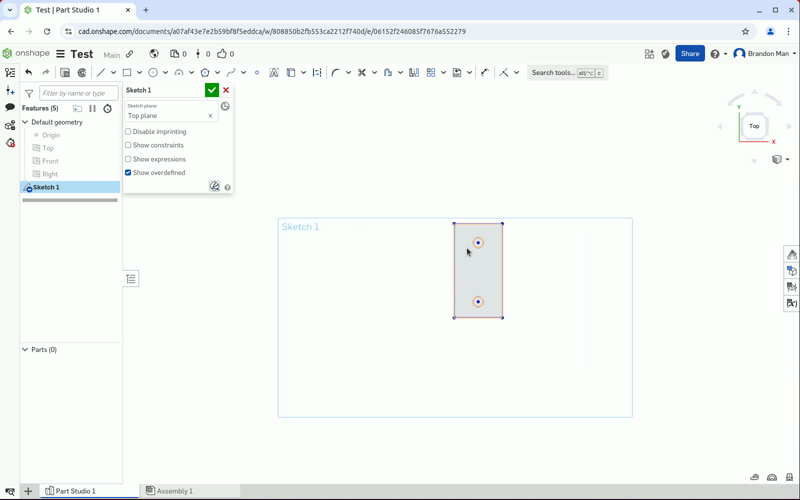
scroll(6)
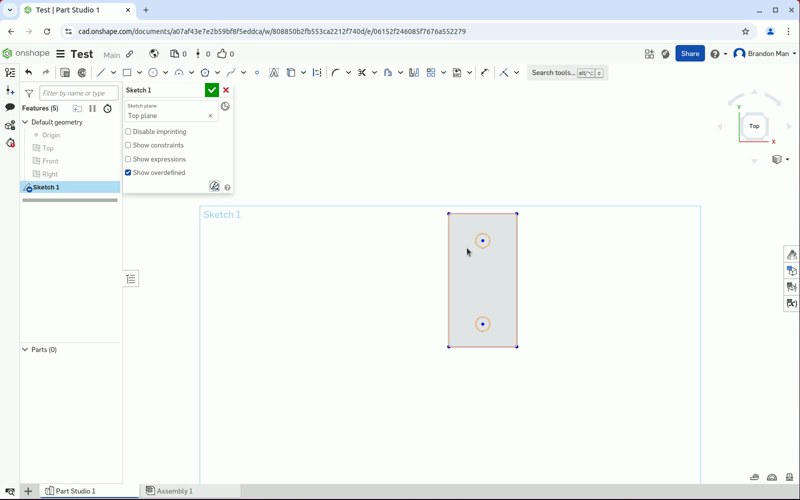
scroll(6)
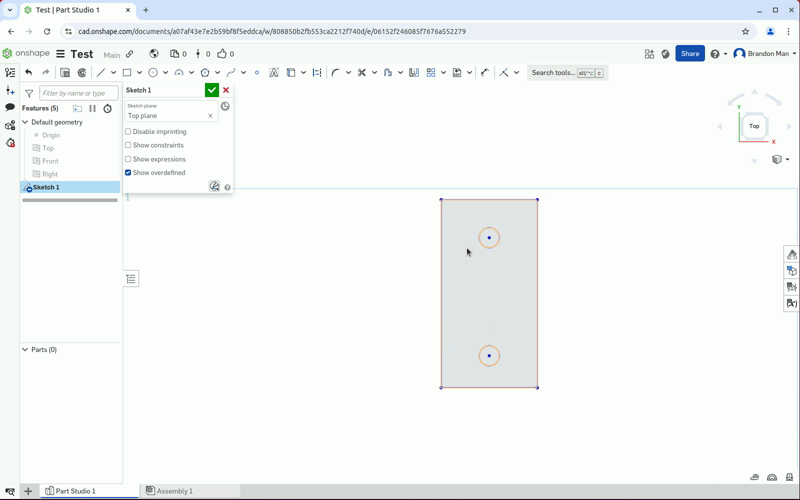
scroll(6)
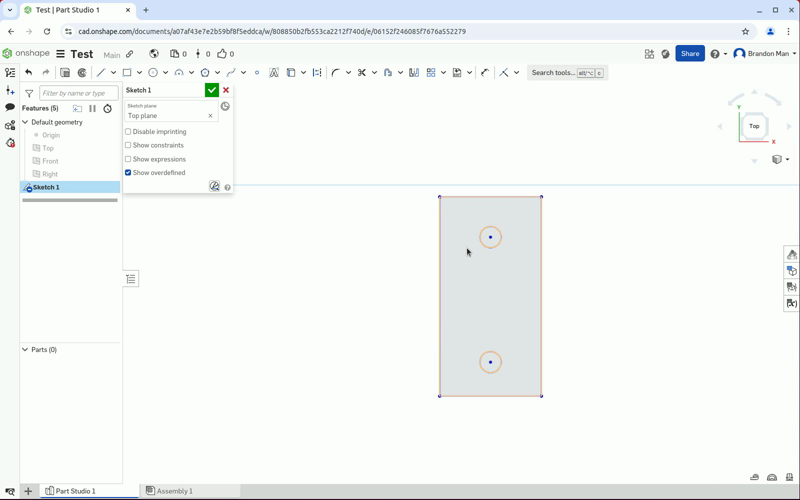
scroll(6)
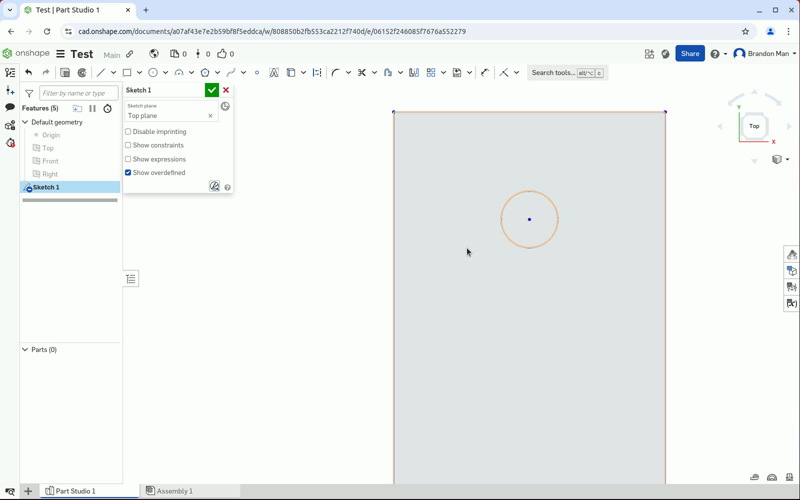
click(467, 247)
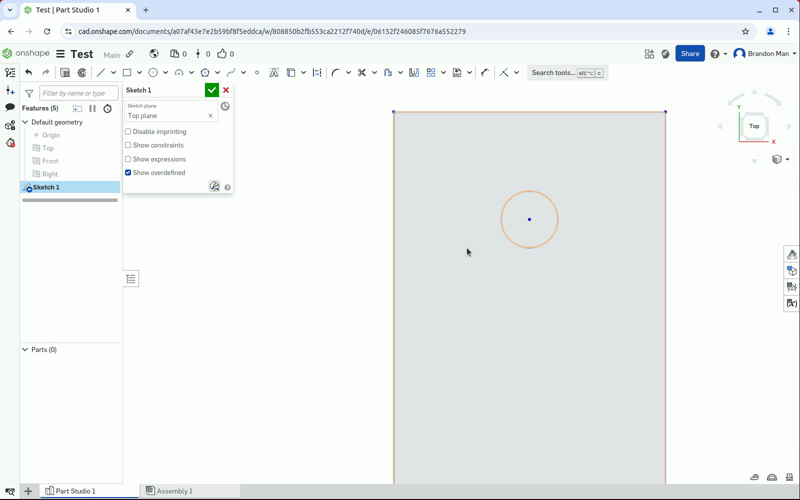
scroll(-6)
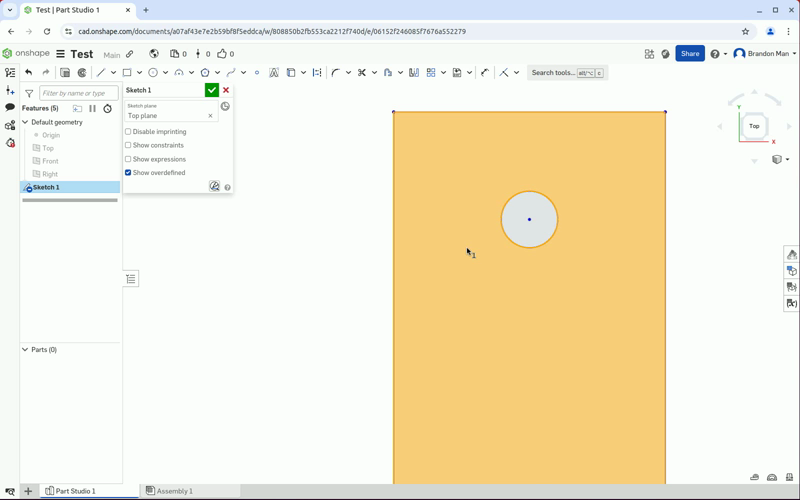
scroll(-6)
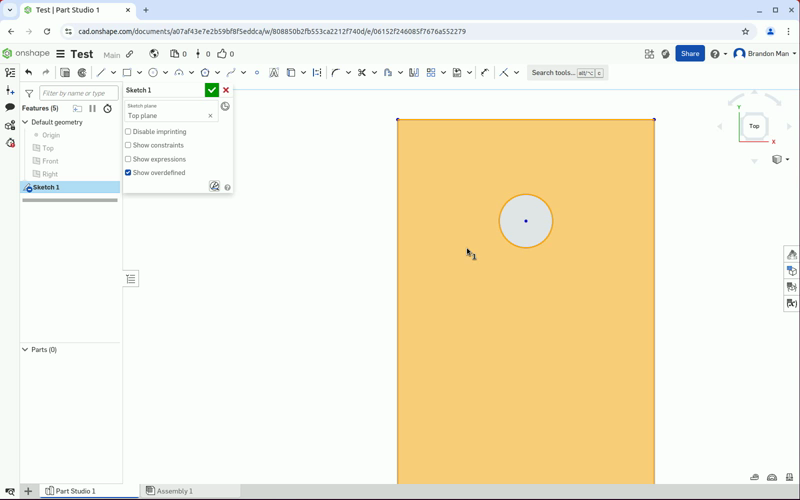
scroll(-6)
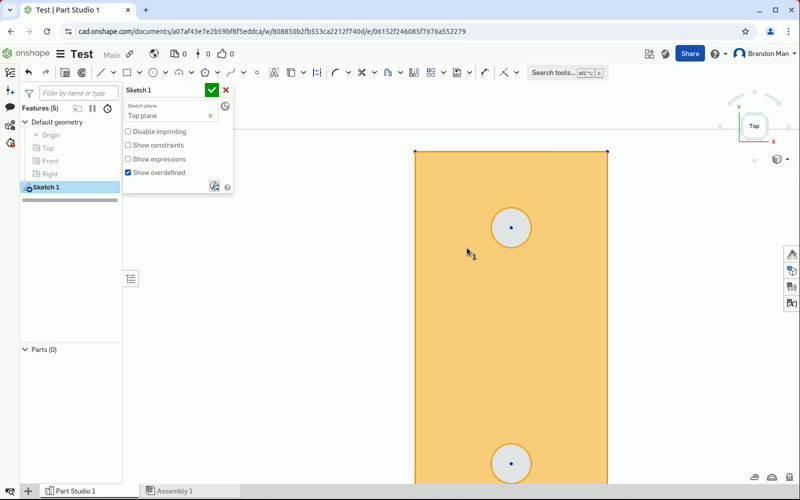
scroll(-6)
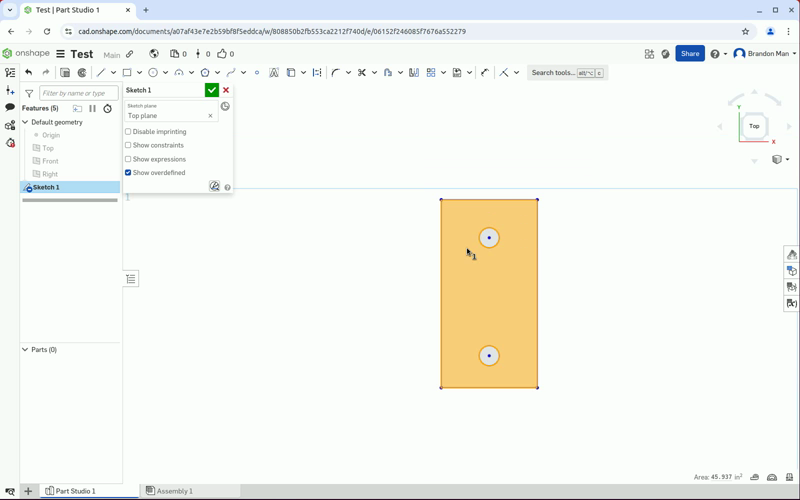
scroll(-6)
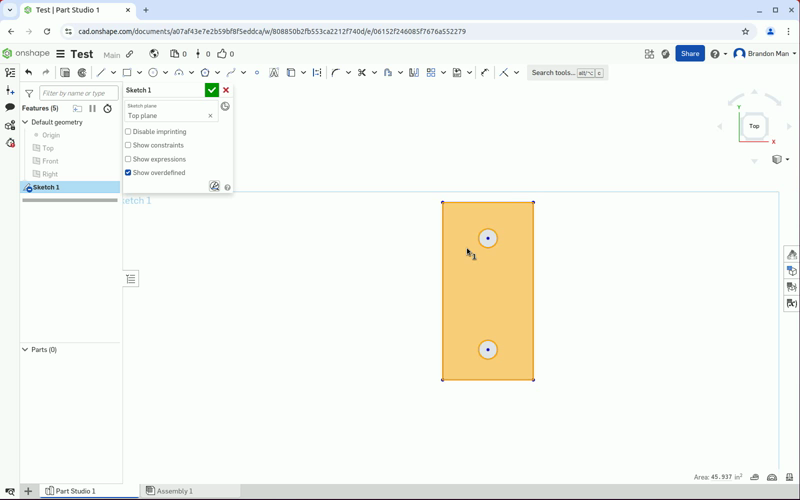
scroll(-6)
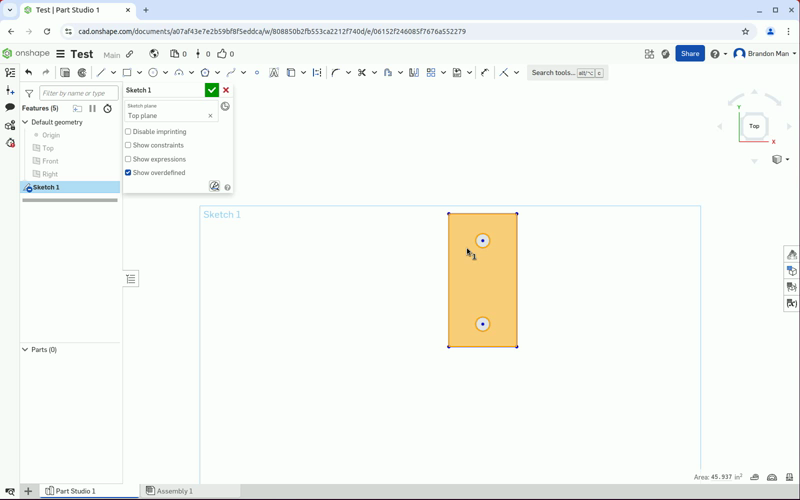
scroll(-6)
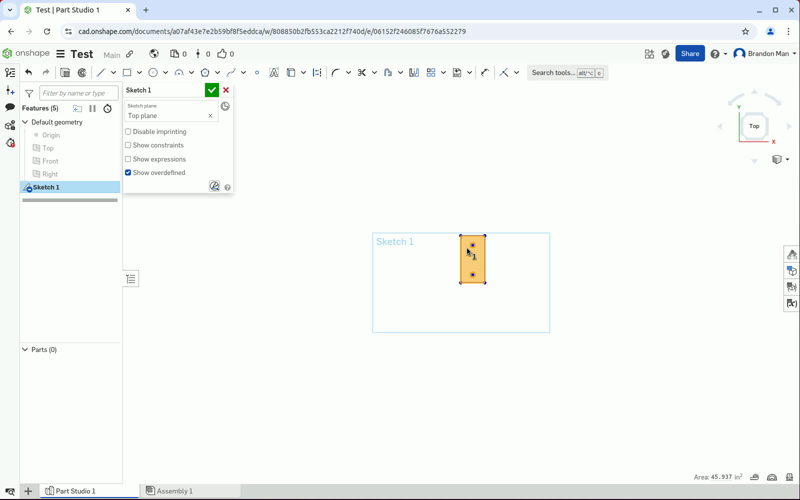
mouse_move(73, 352)
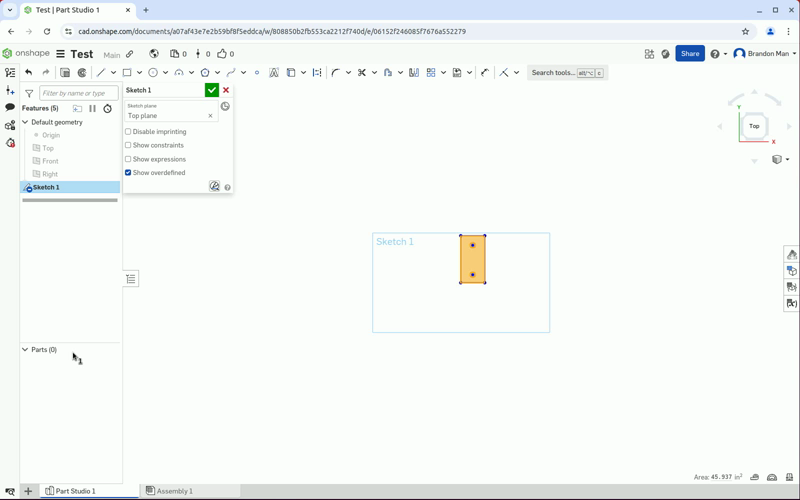
key(shift+y)
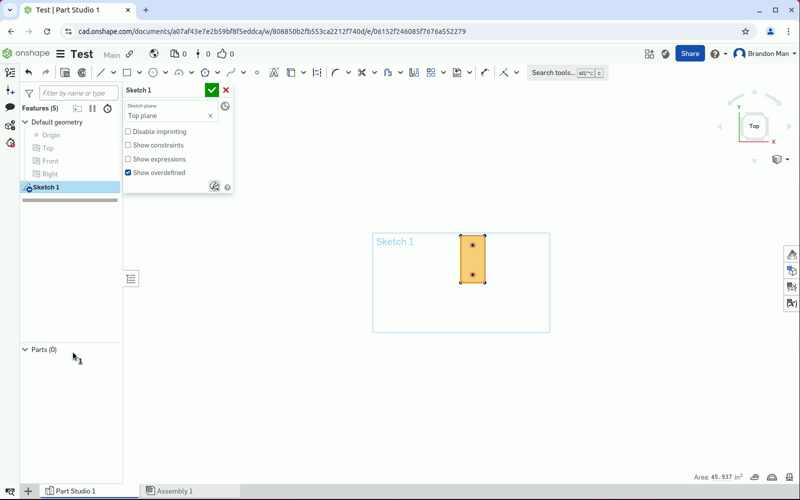
key(shift+e)
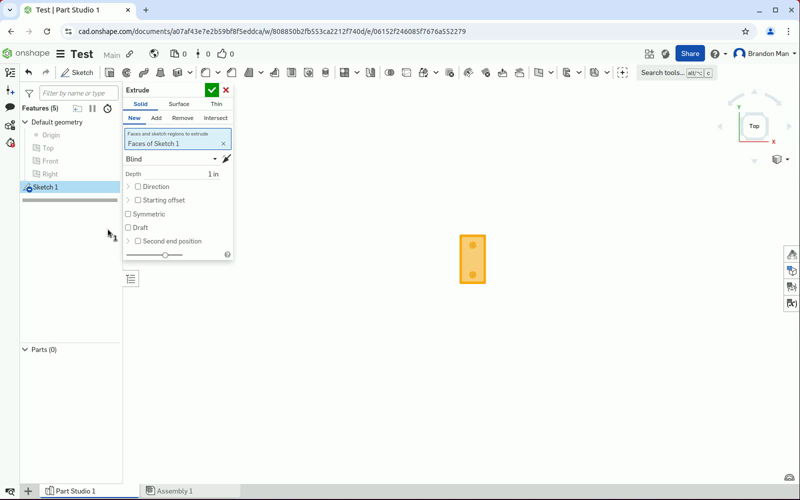
mouse_move(143, 106)
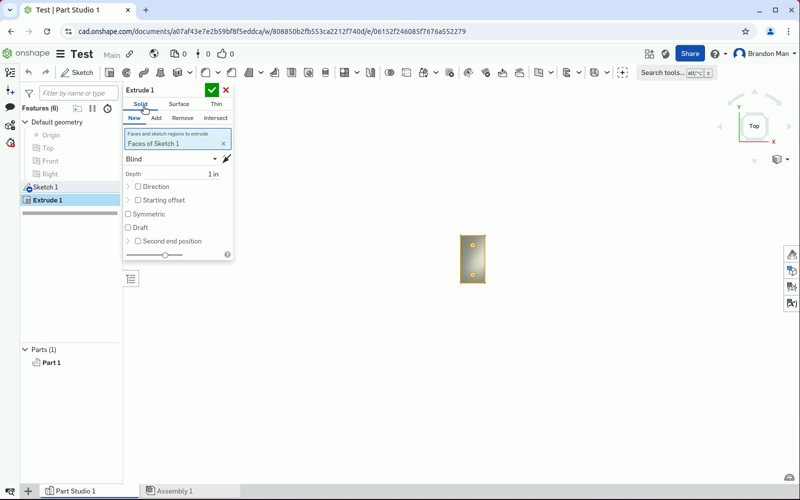
click(143, 106)
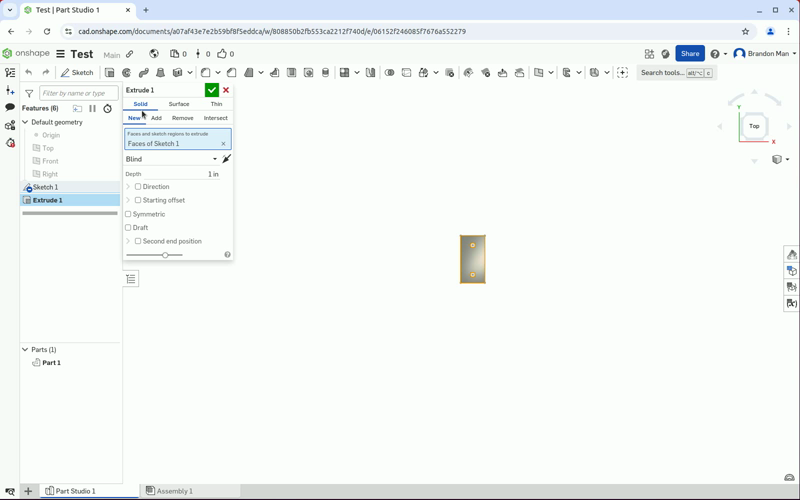
mouse_move(137, 120)
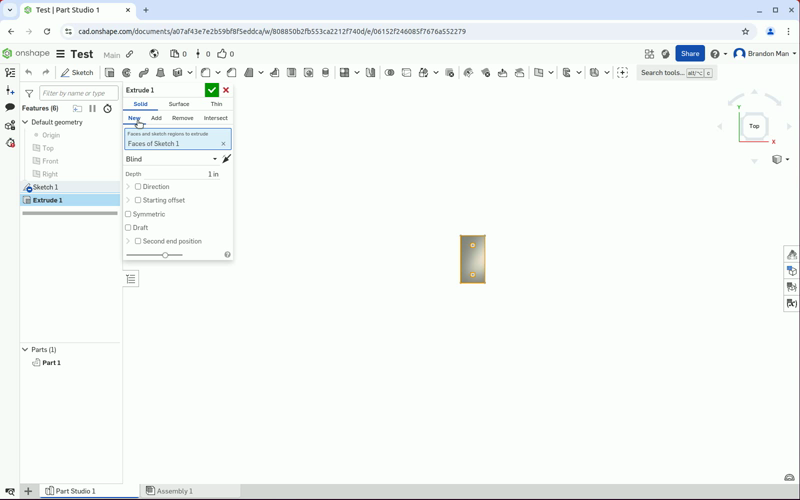
click(137, 120)
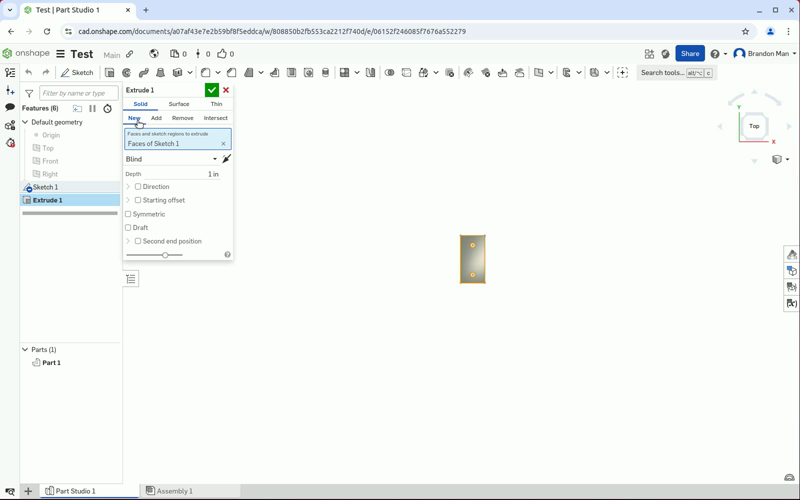
key(tab, 4)
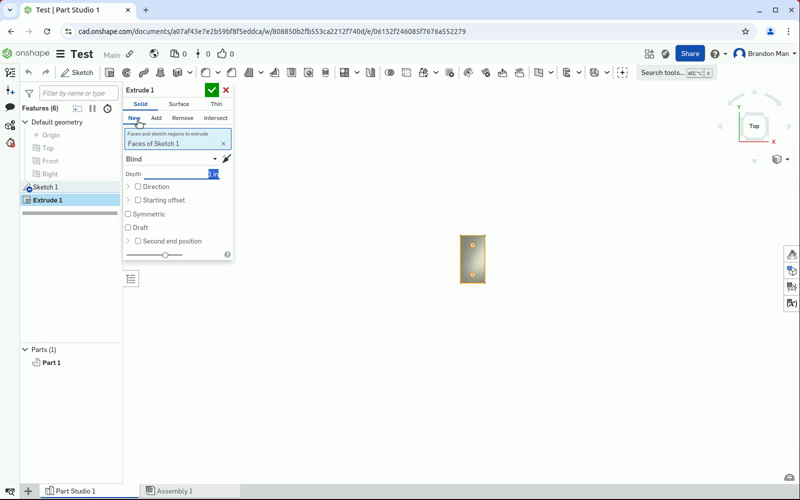
text(4.333)
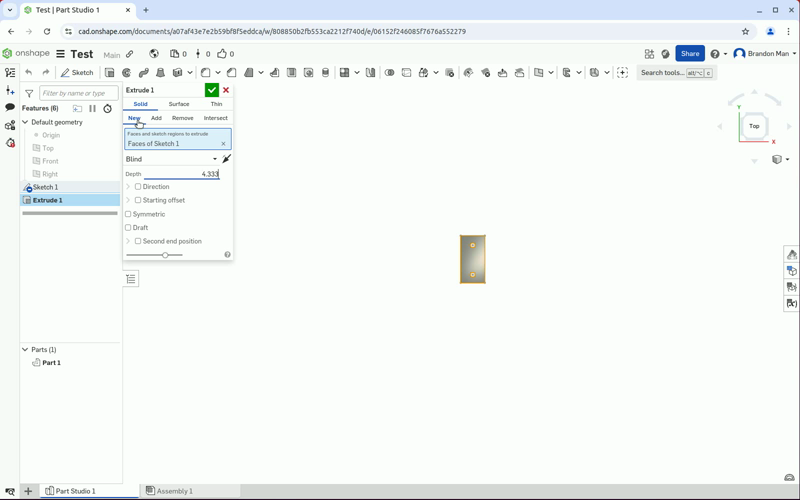
key(enter)
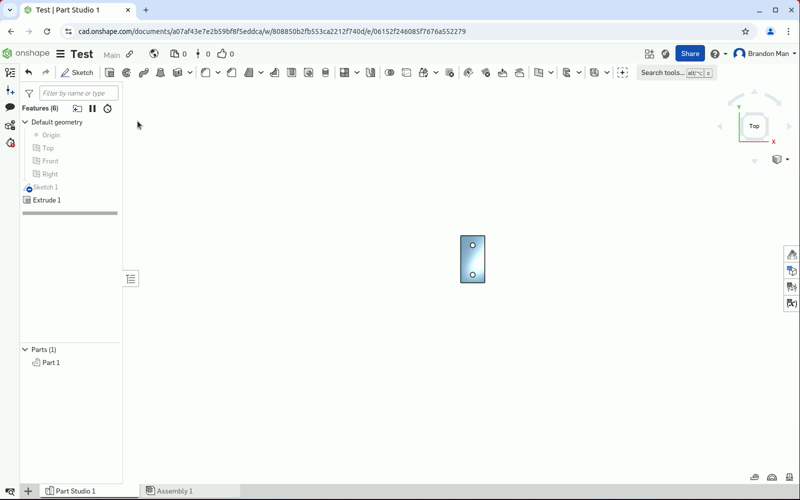
key(shift+h)
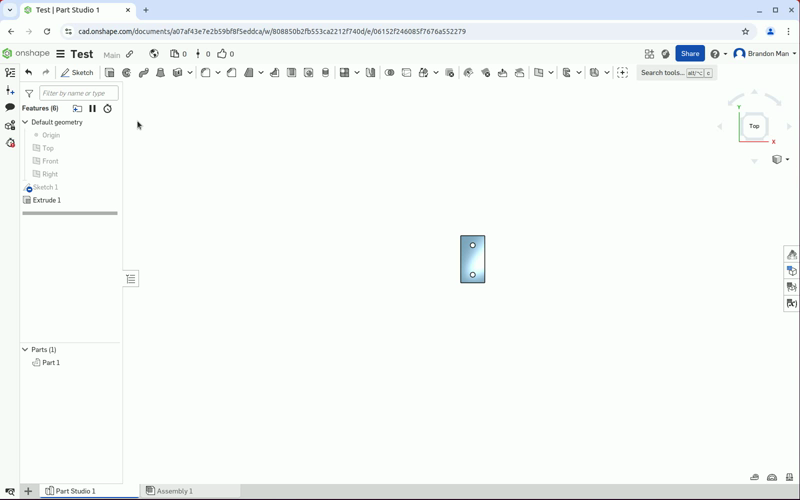
key(shift+h)
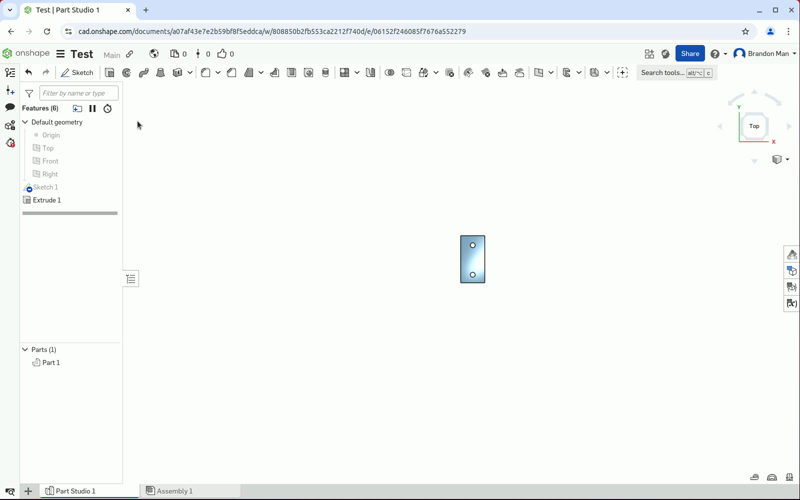
mouse_move(73, 189)
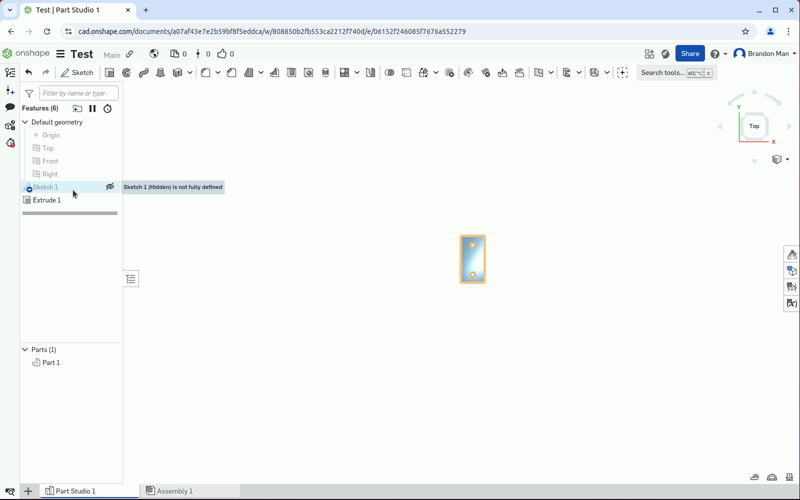
click(73, 189)
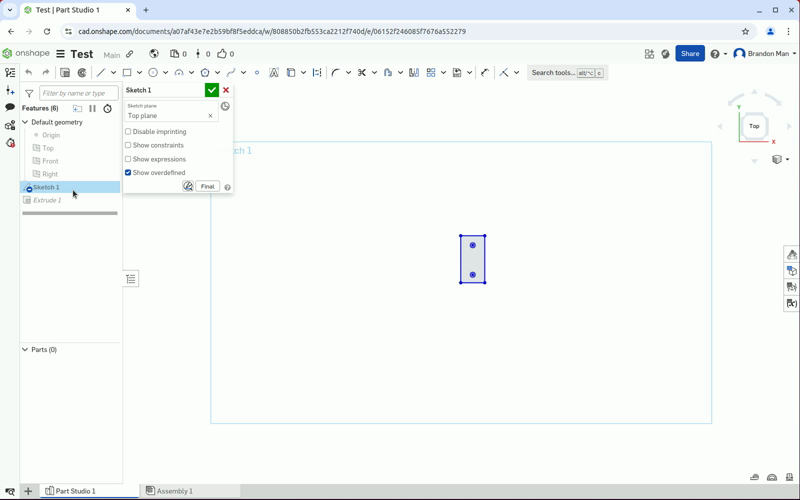
mouse_move(229, 92)
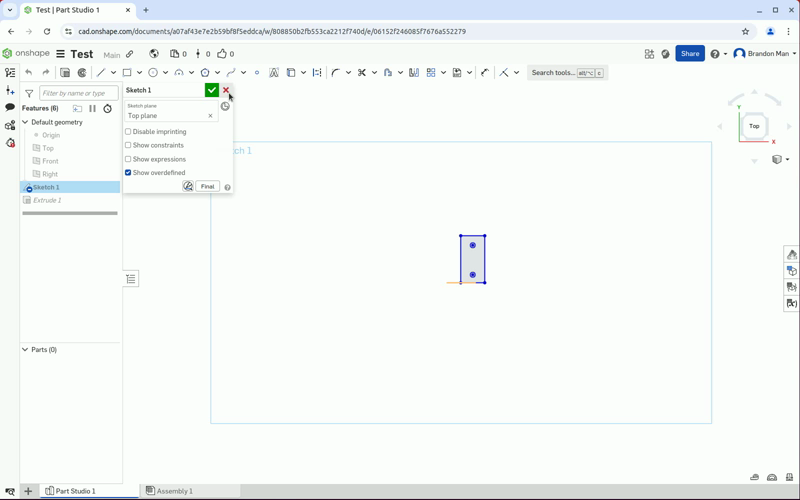
click(229, 92)
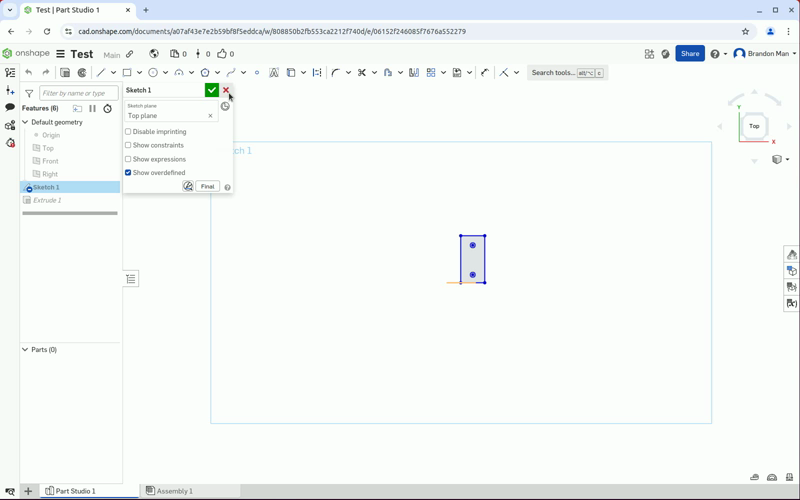
key(shift+s)
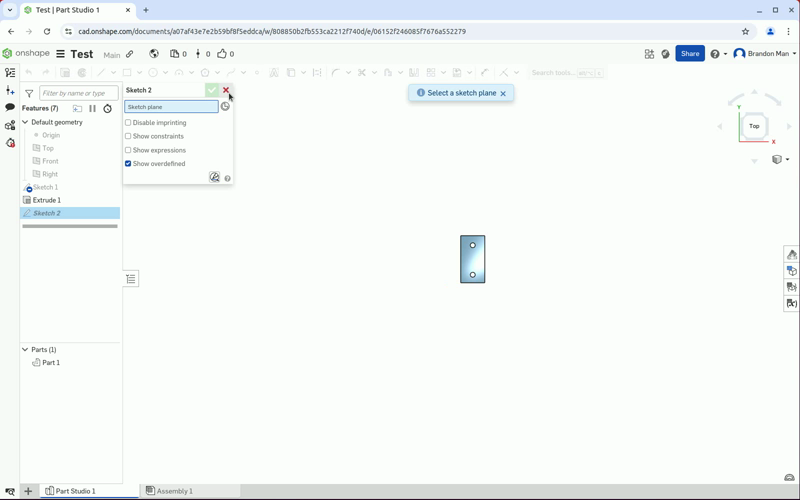
mouse_move(73, 150)
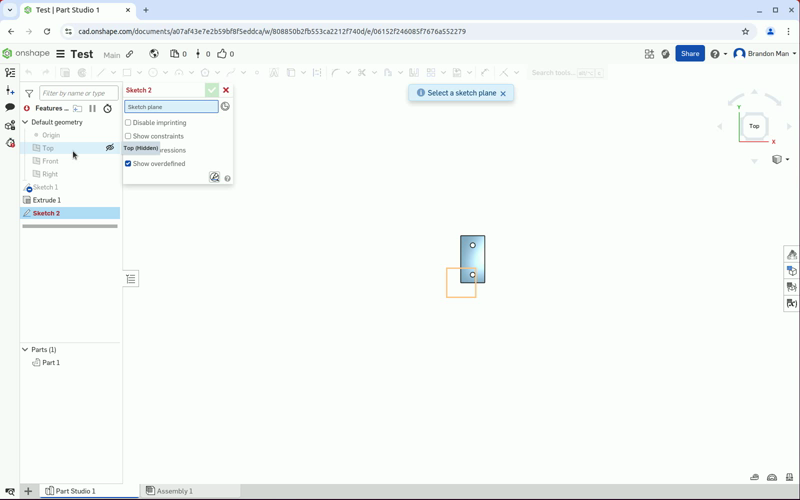
click(73, 150)
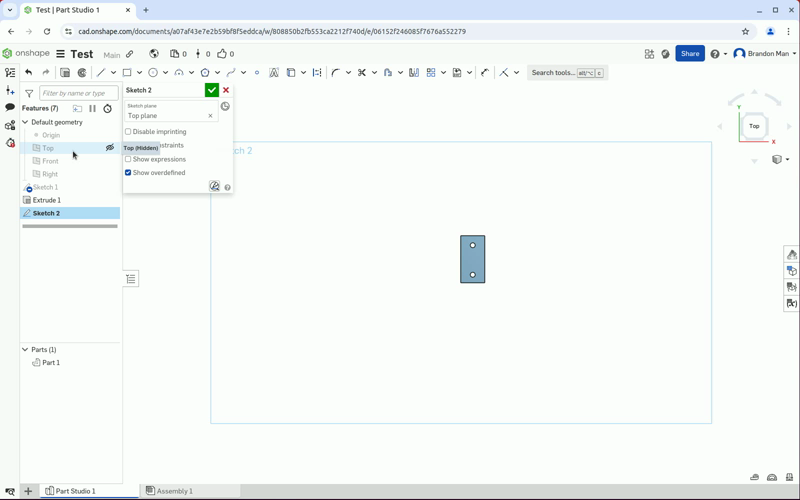
mouse_move(73, 352)
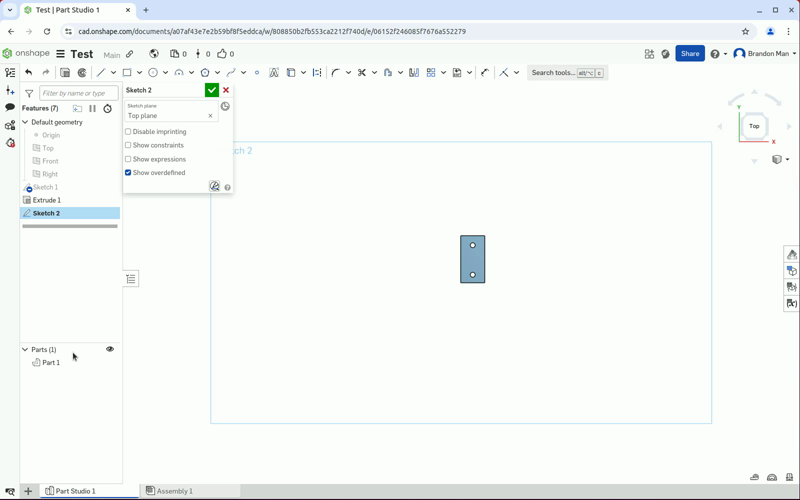
key(y)
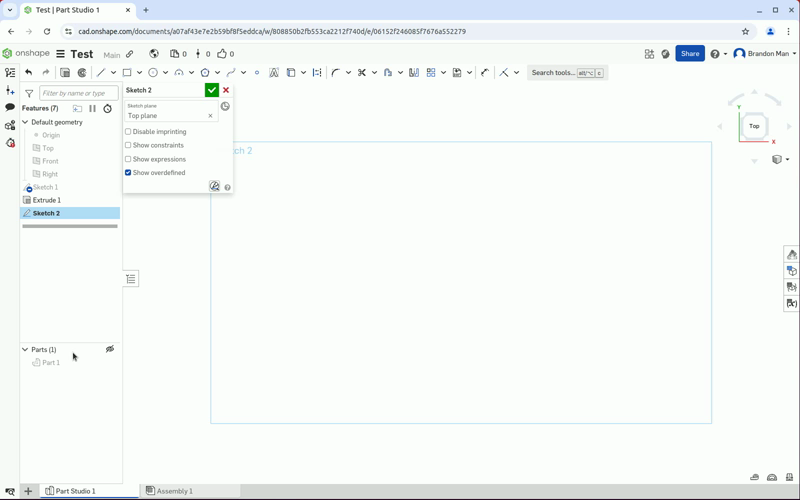
key(l)
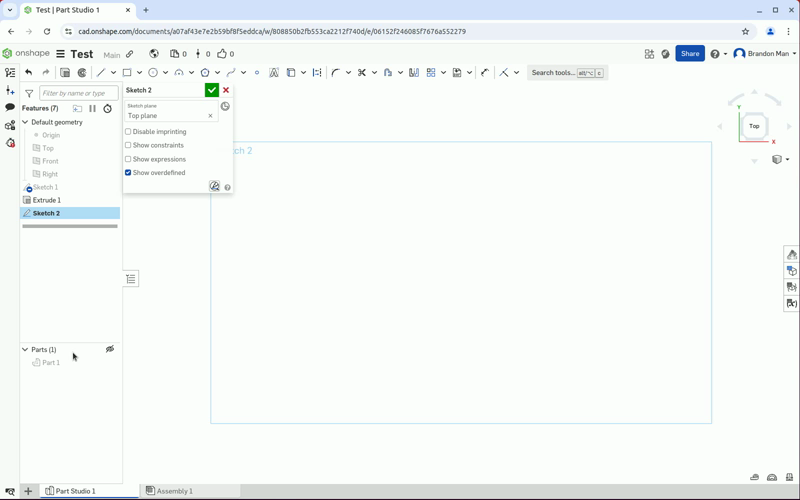
key_down(shift)
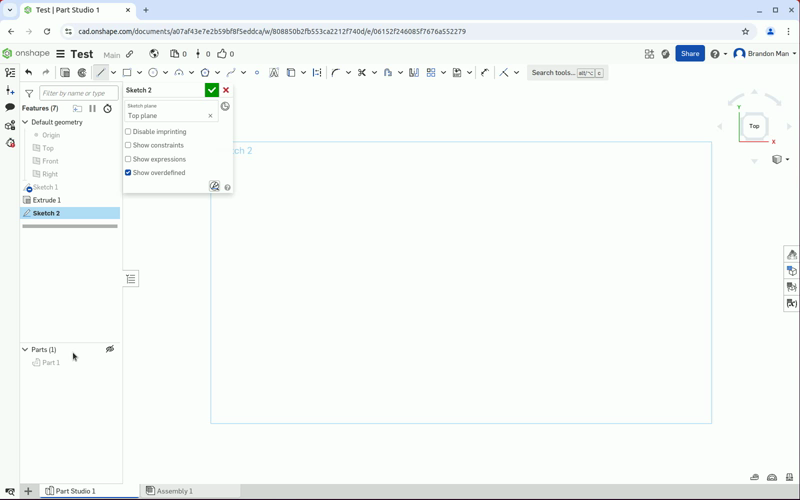
mouse_move(460, 233)
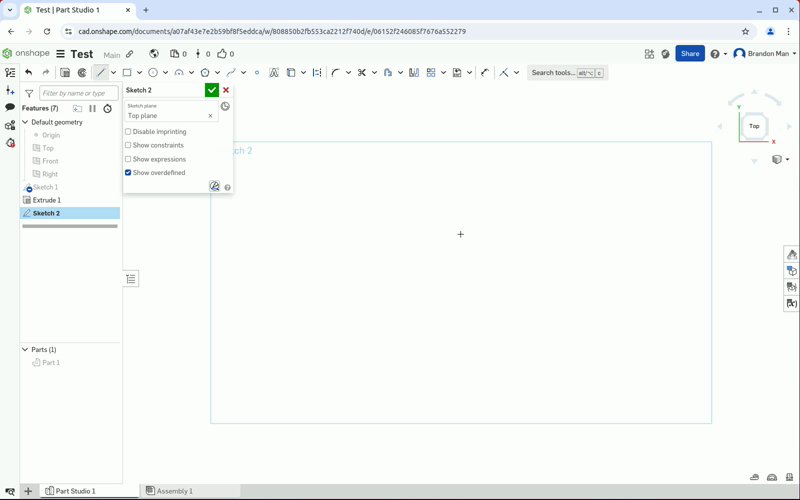
click(460, 233)
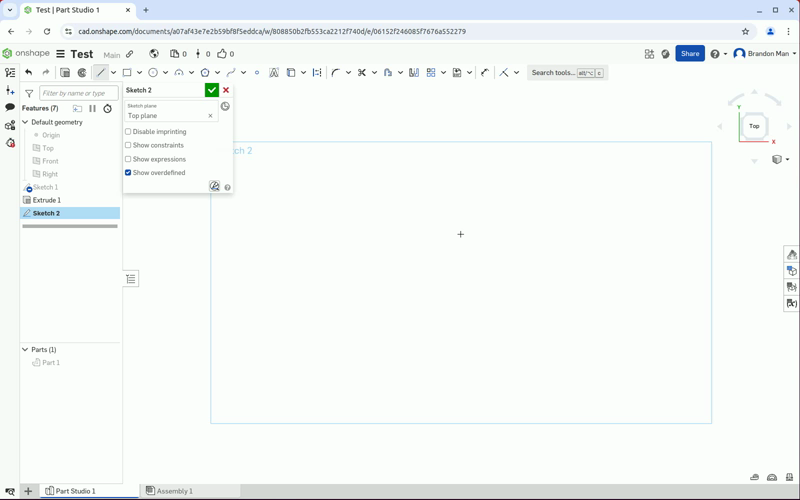
key_up(shift)
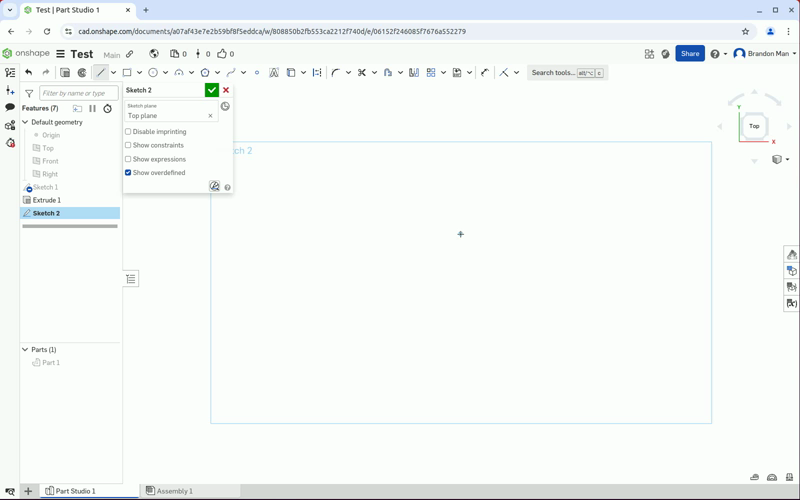
key_down(shift)
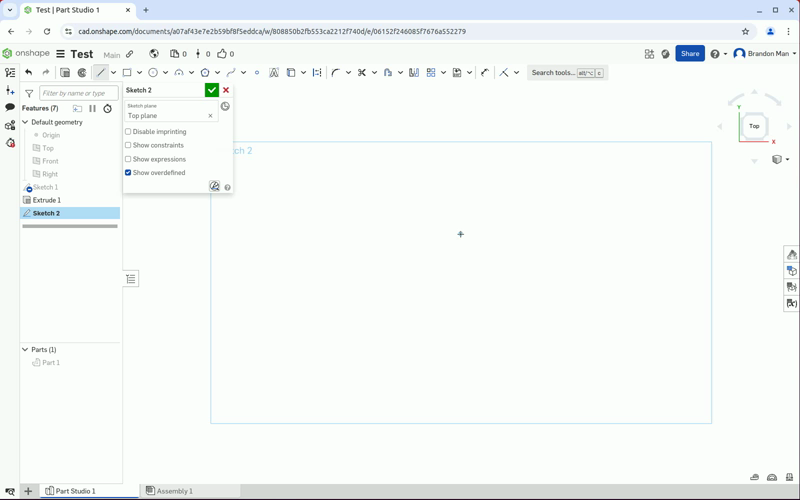
mouse_move(490, 233)
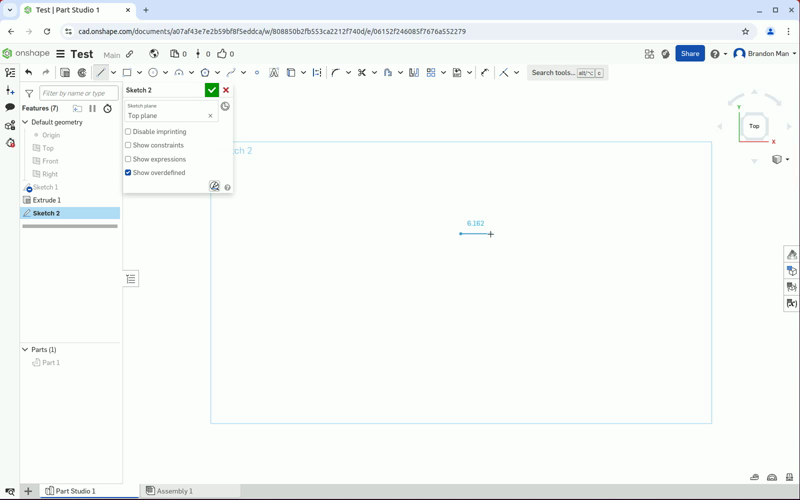
mouse_move(484, 233)
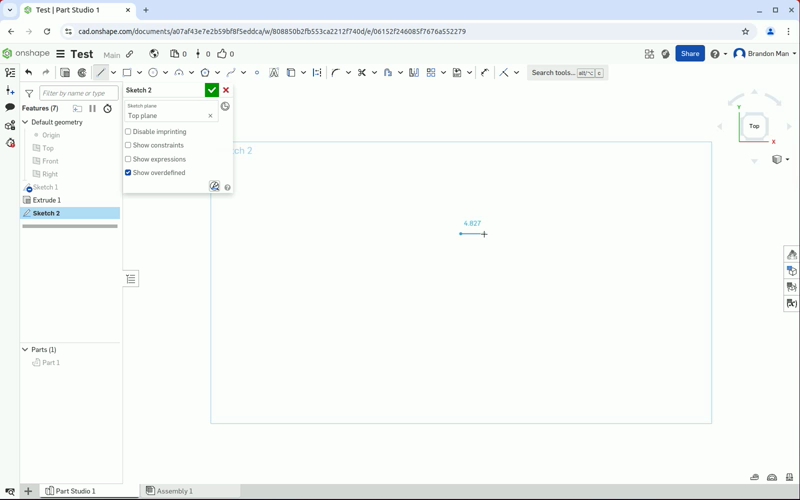
click(484, 233)
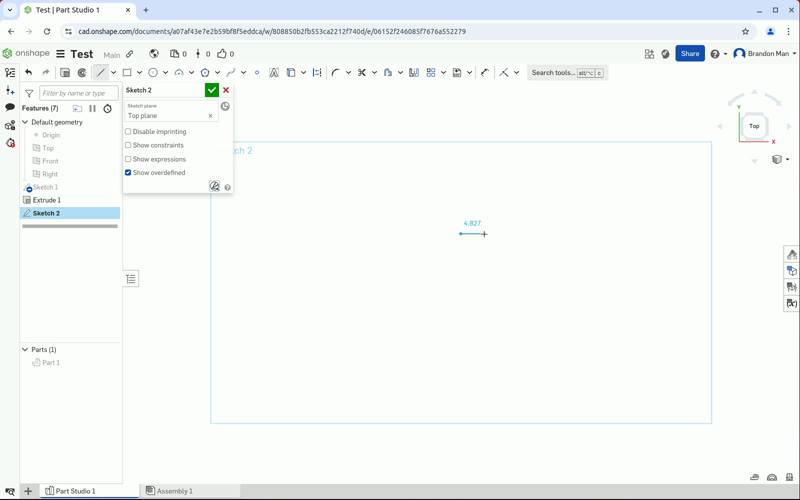
key_up(shift)
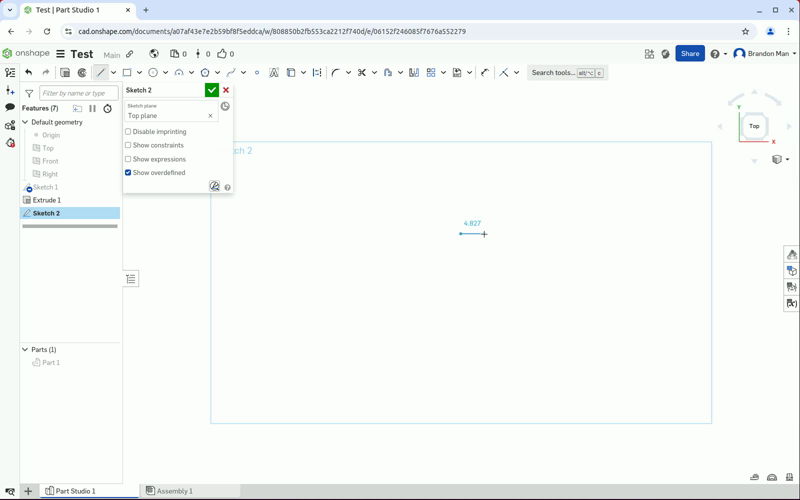
key_down(shift)
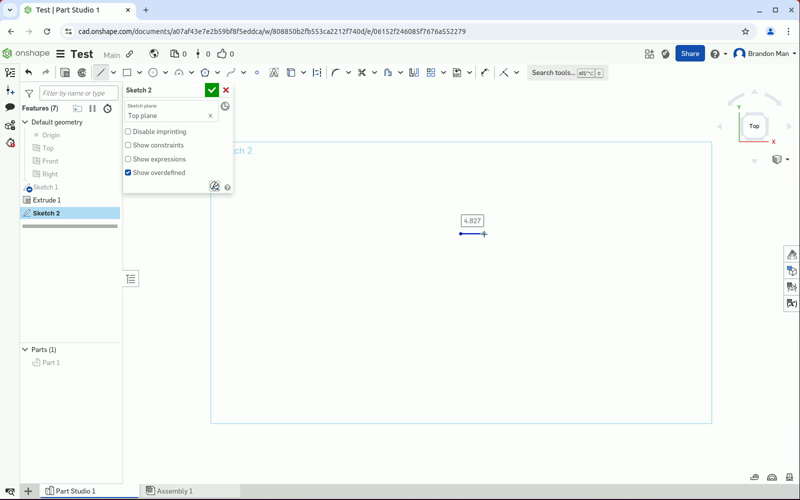
mouse_move(484, 169)
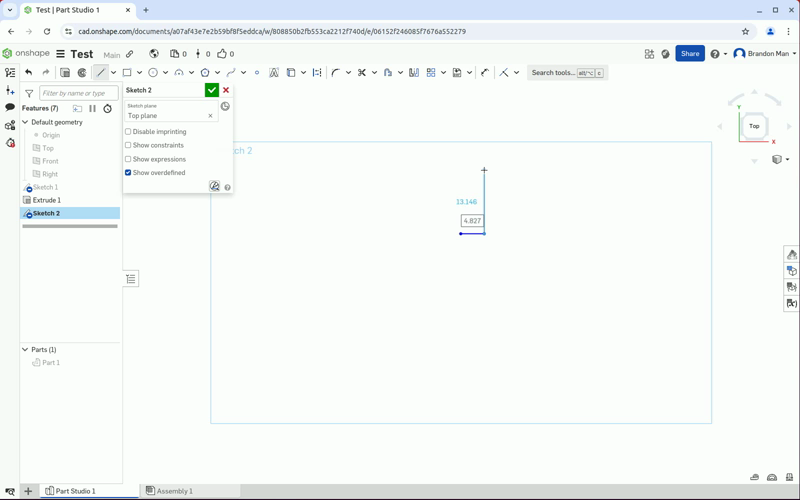
click(484, 169)
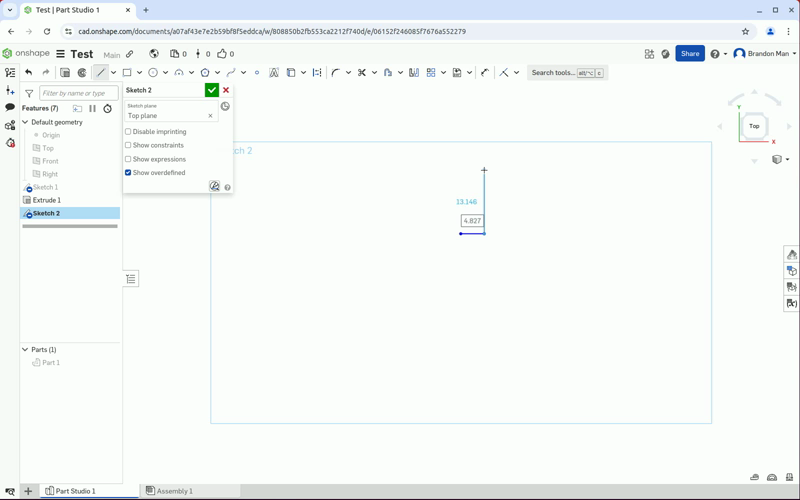
key_up(shift)
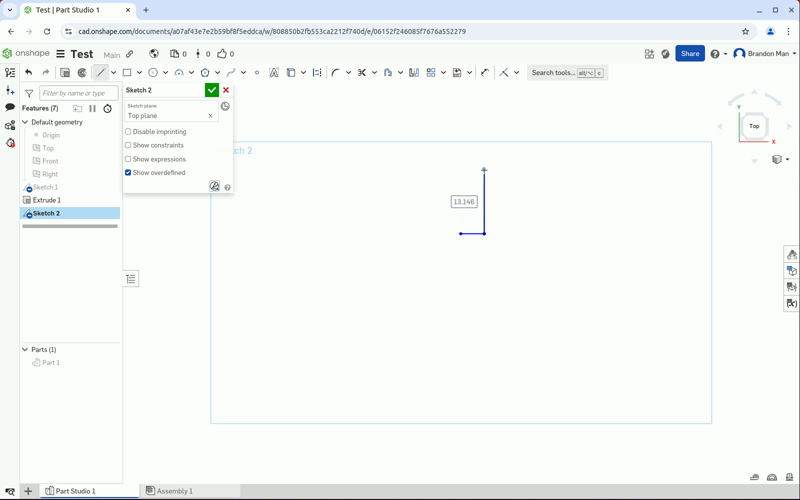
key_down(shift)
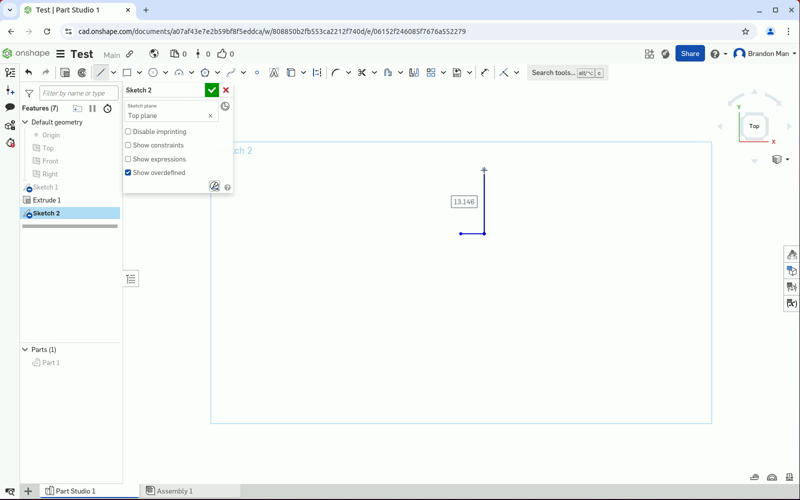
mouse_move(514, 169)
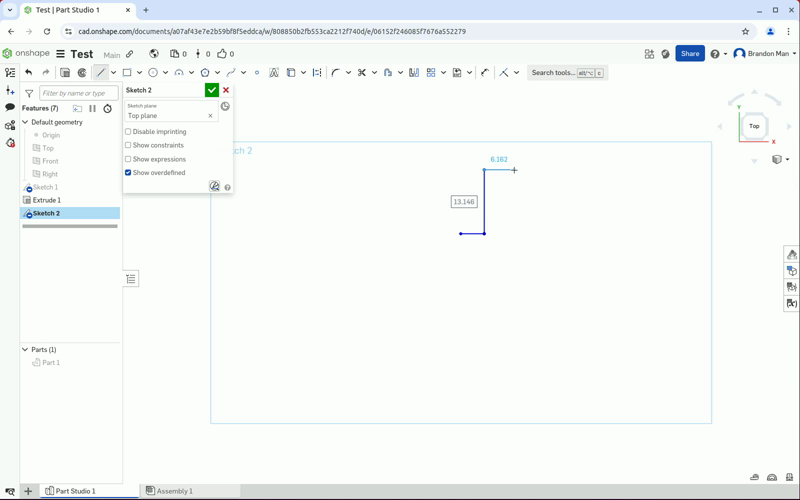
mouse_move(460, 169)
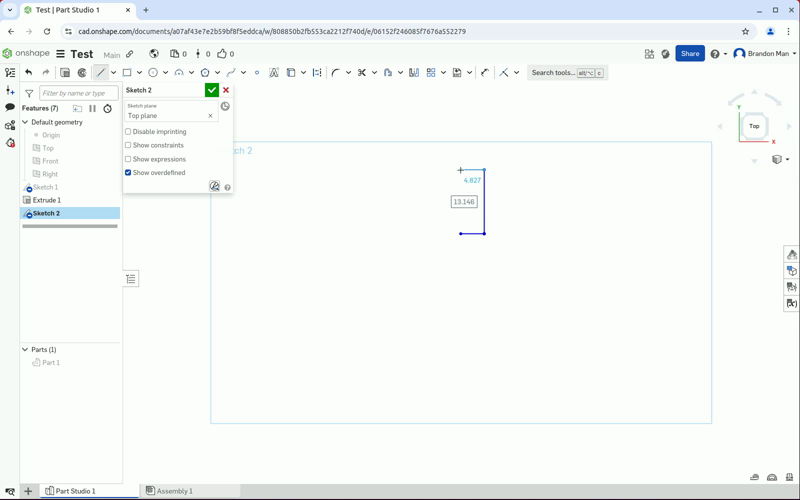
click(460, 169)
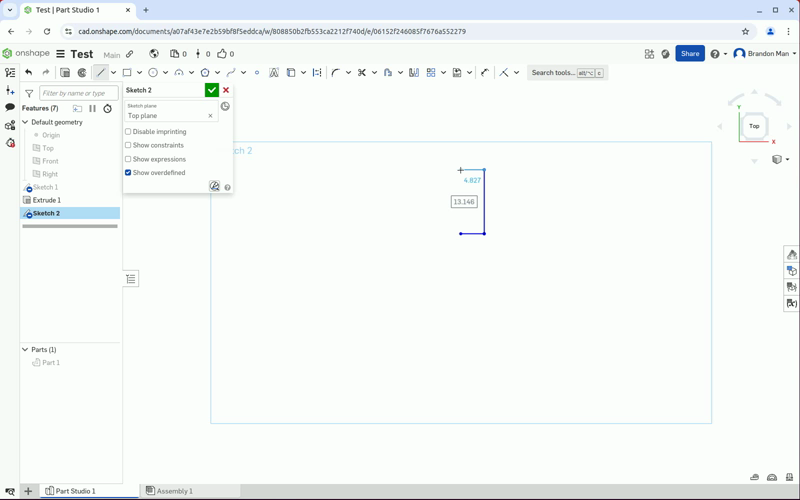
key_up(shift)
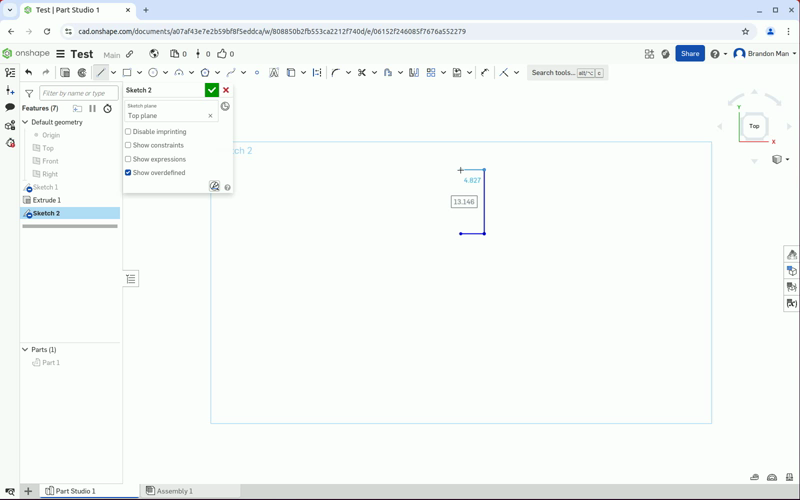
key_down(shift)
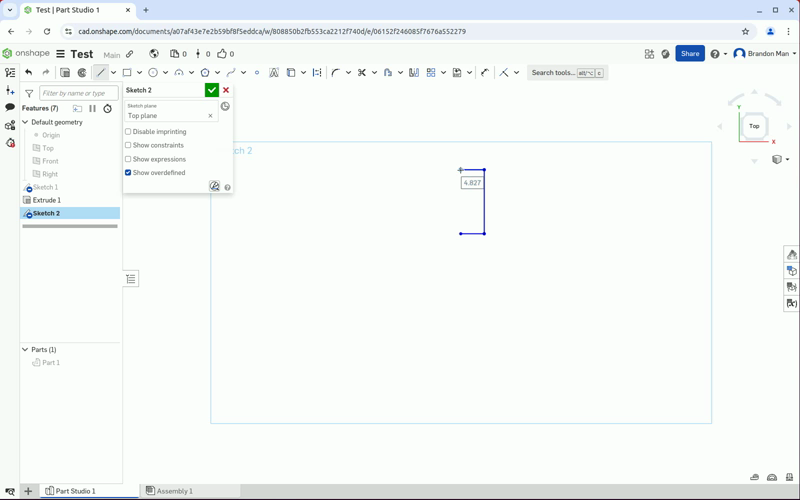
mouse_move(460, 233)
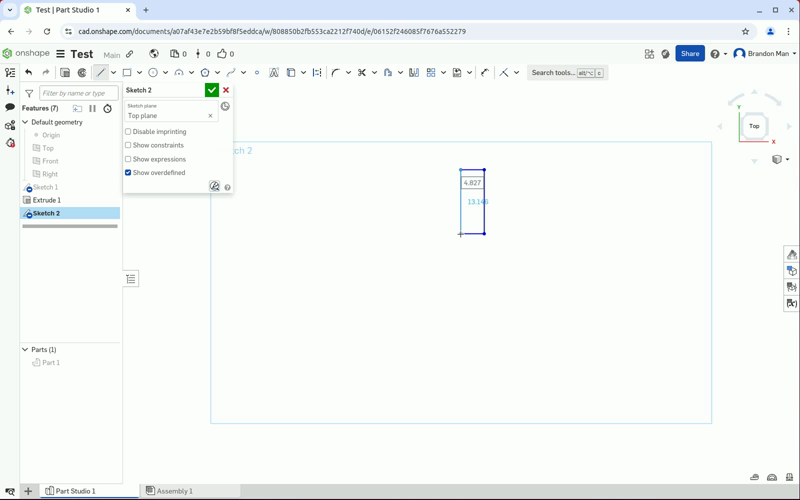
key_up(shift)
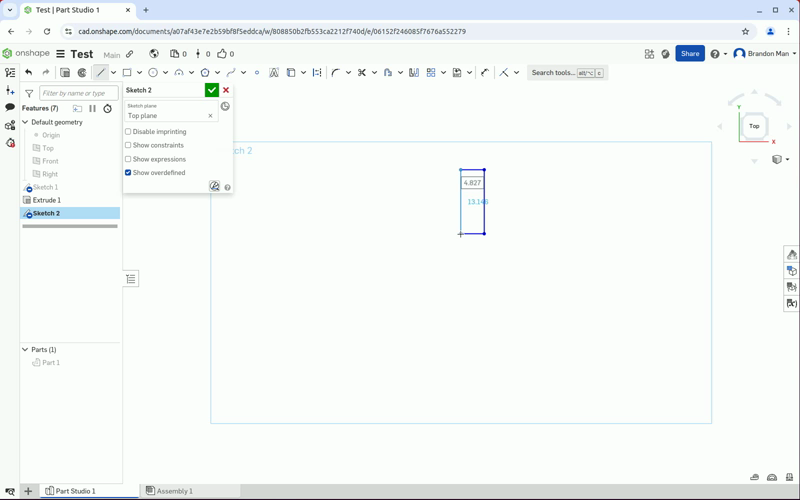
click(460, 233)
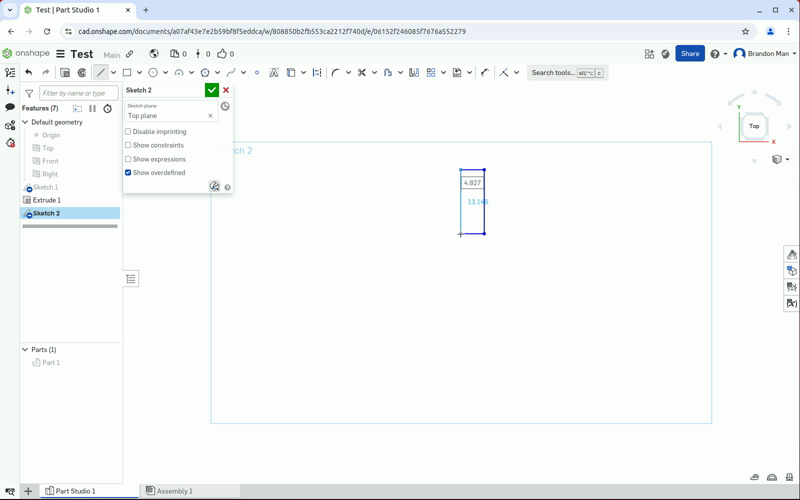
key(esc)
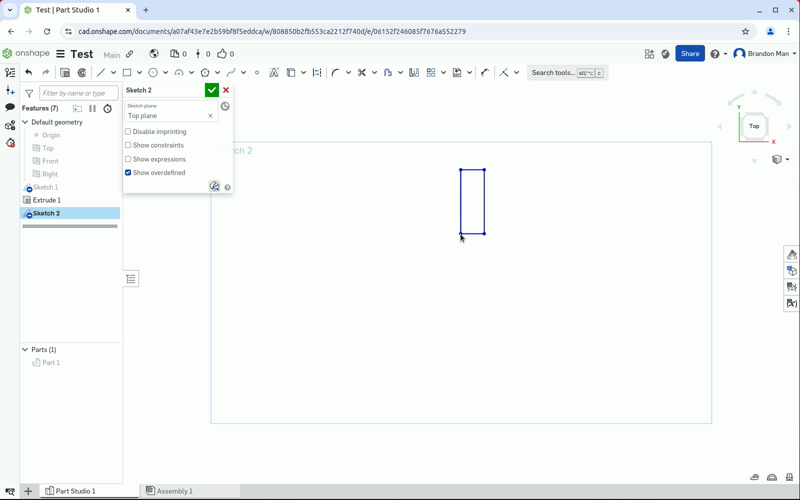
key(c)
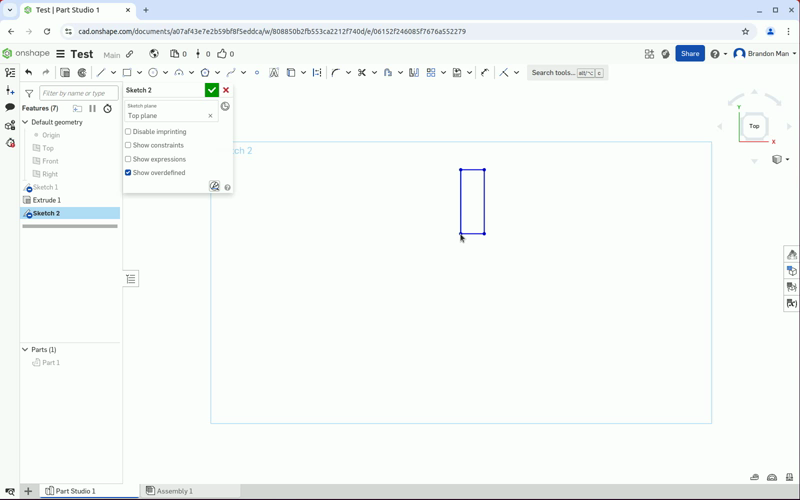
key_down(shift)
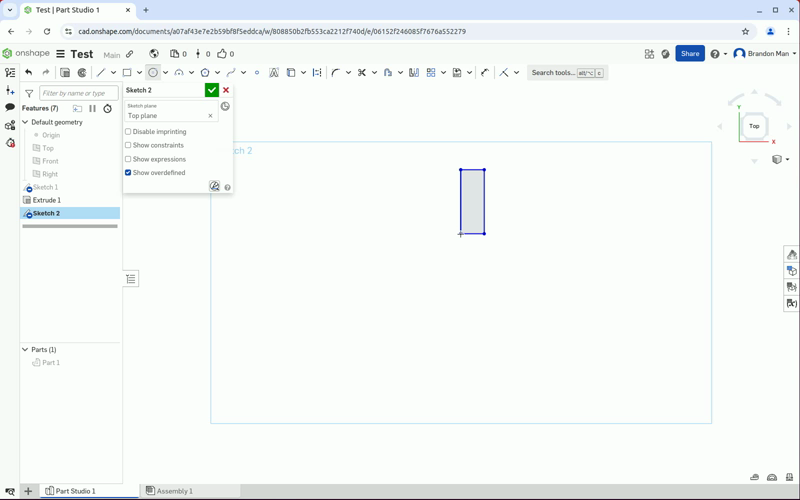
mouse_move(472, 219)
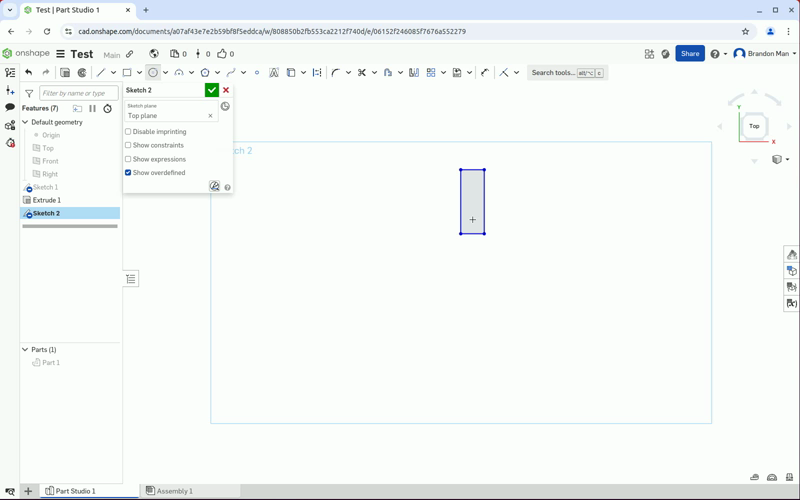
click(472, 219)
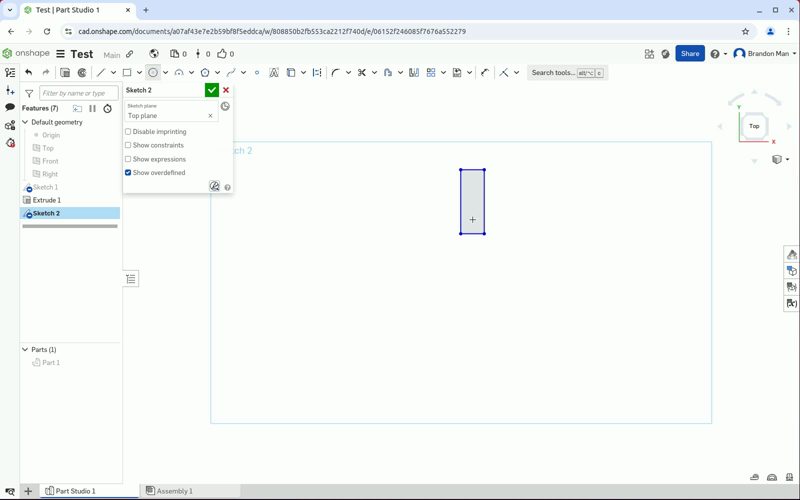
key_up(shift)
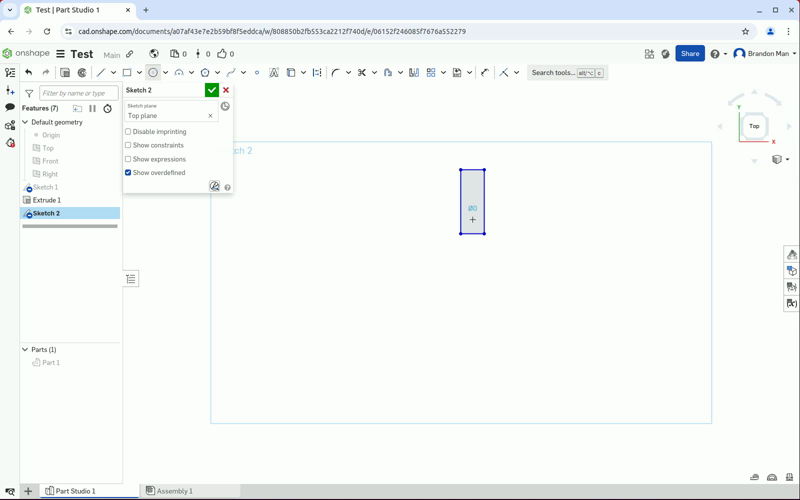
mouse_move(475, 219)
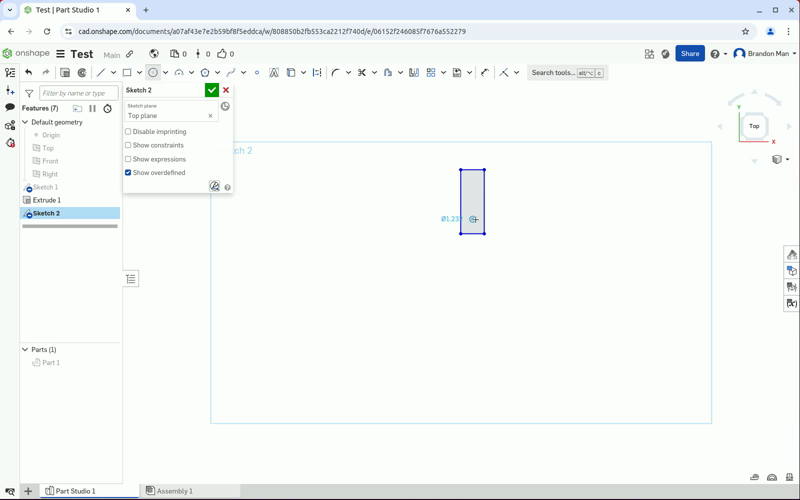
scroll(6)
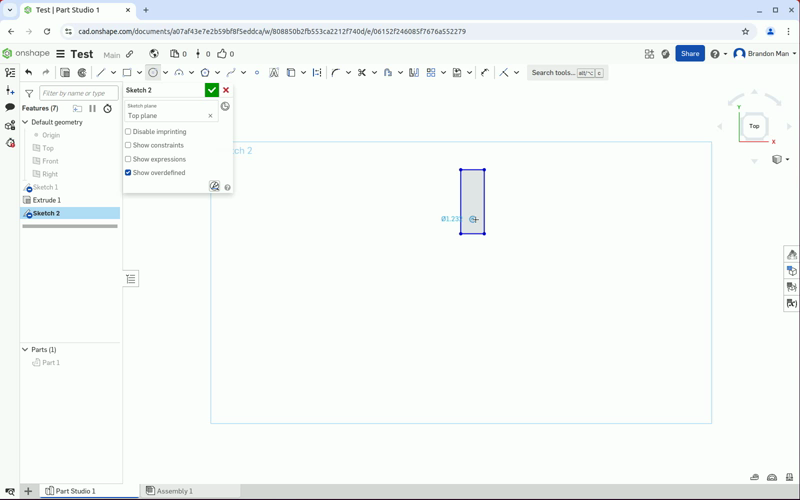
scroll(6)
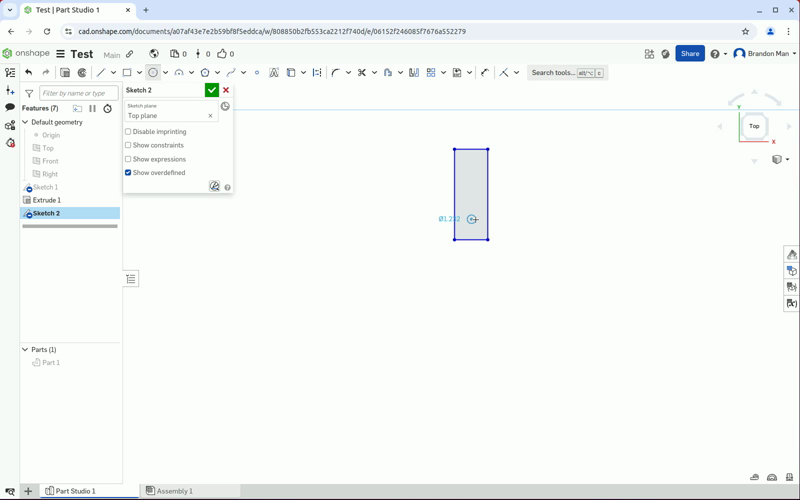
scroll(6)
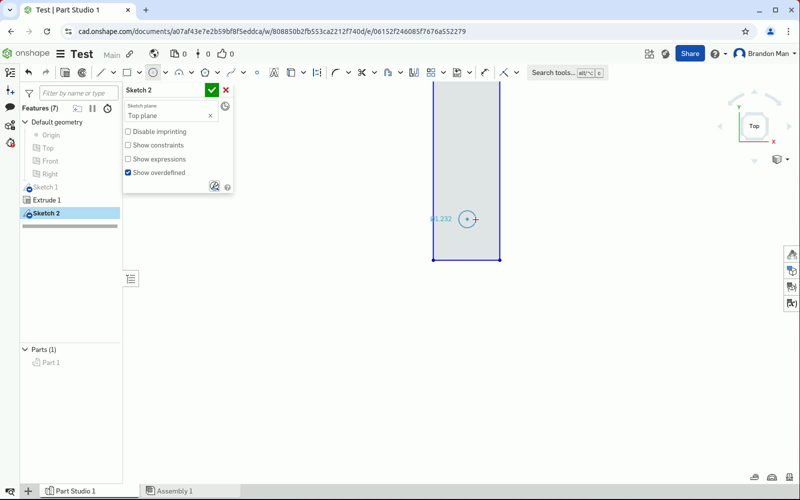
scroll(6)
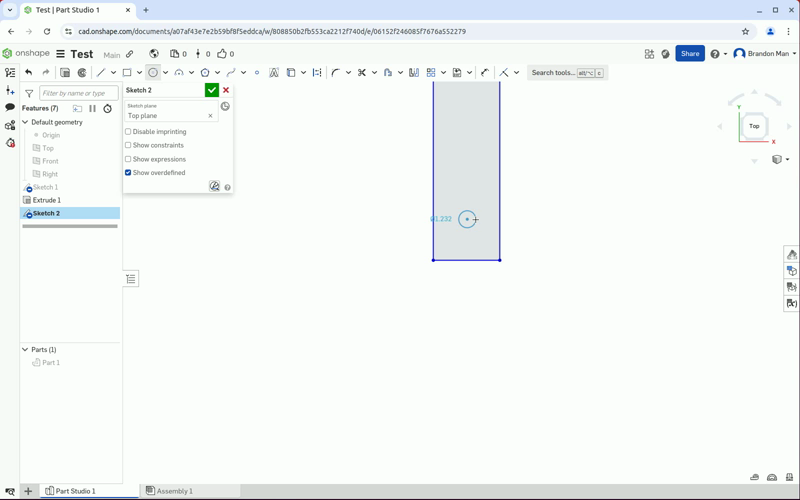
scroll(6)
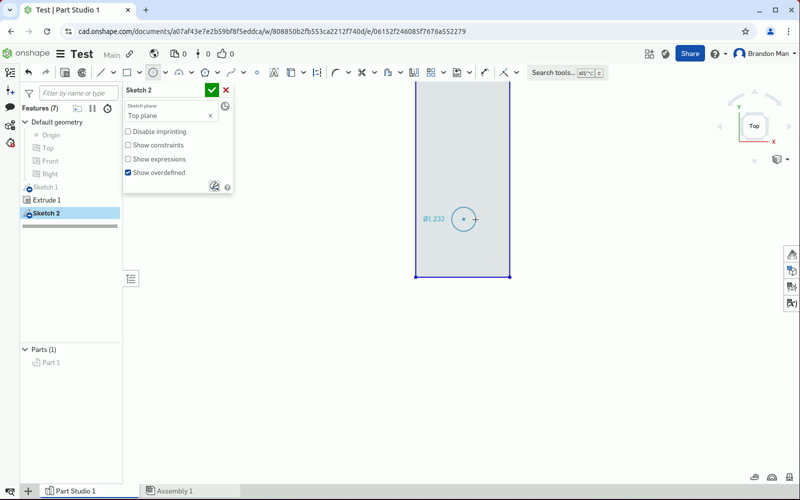
scroll(6)
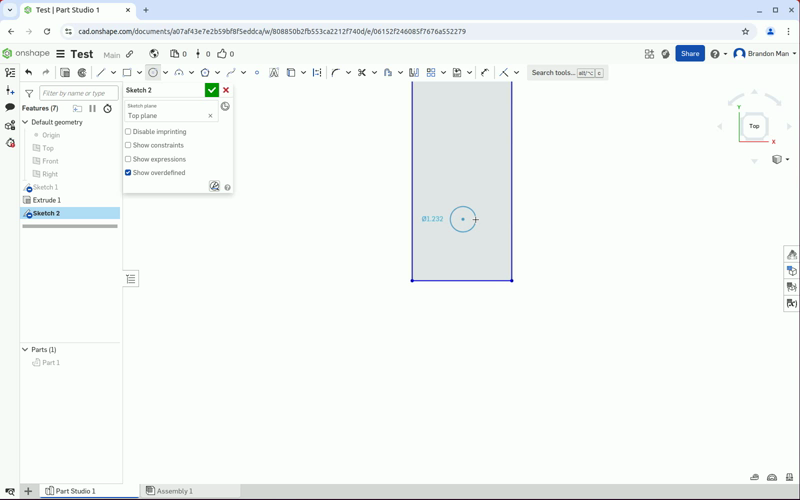
scroll(6)
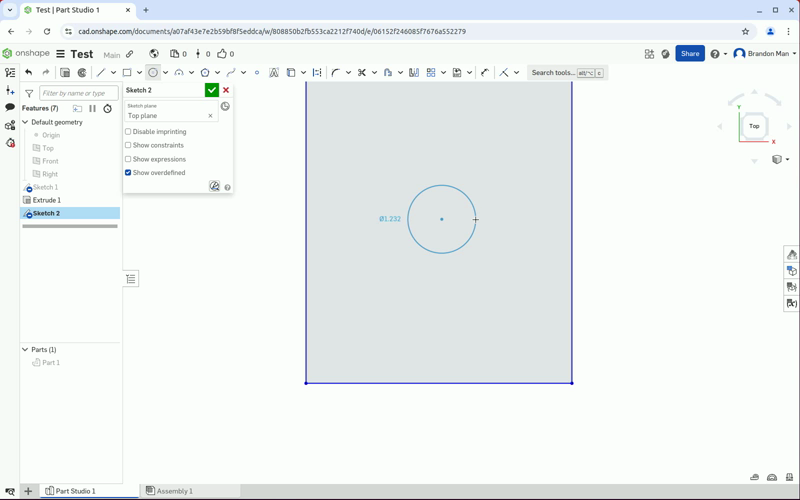
click(475, 219)
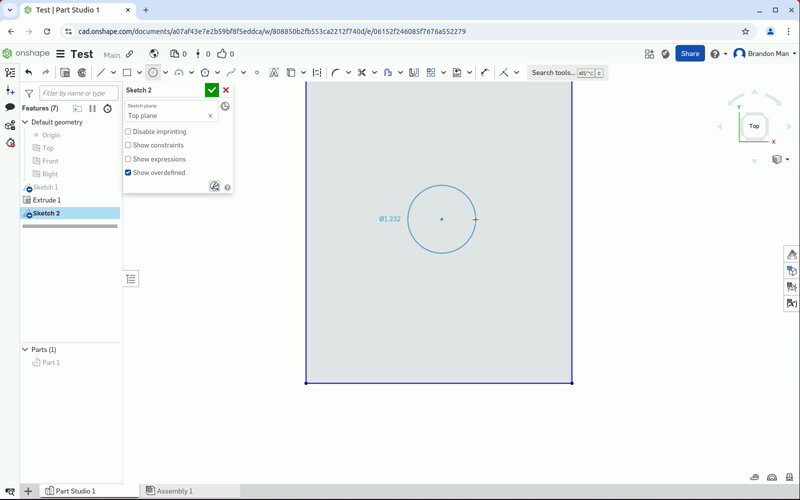
scroll(-6)
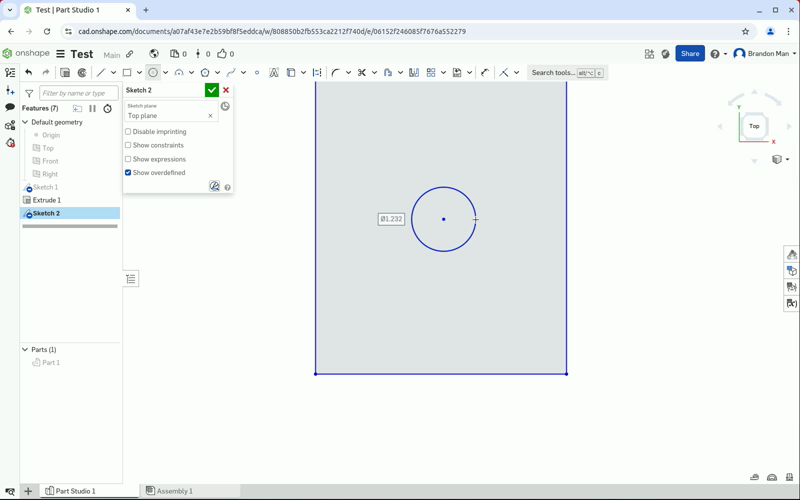
scroll(-6)
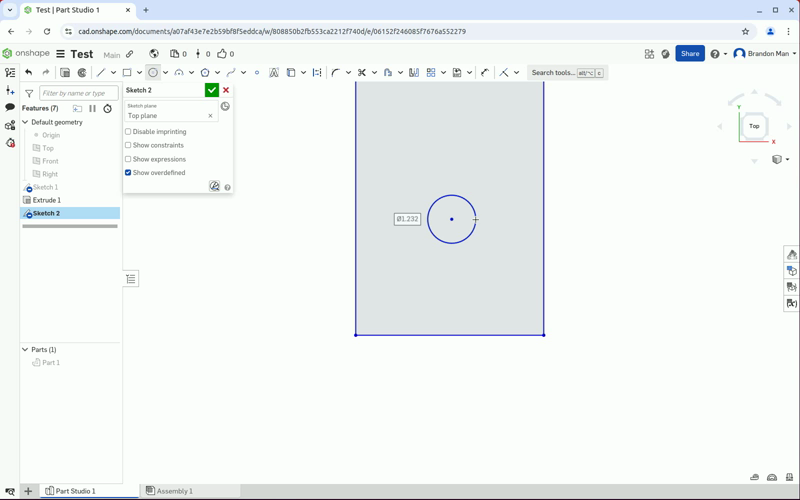
scroll(-6)
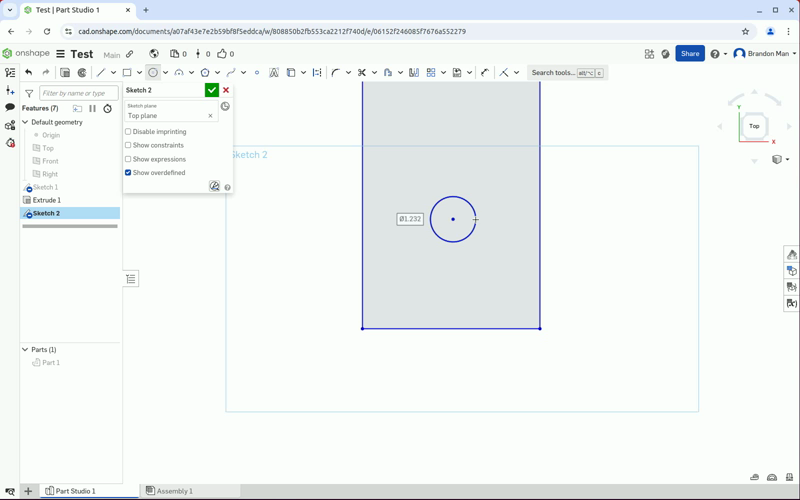
scroll(-6)
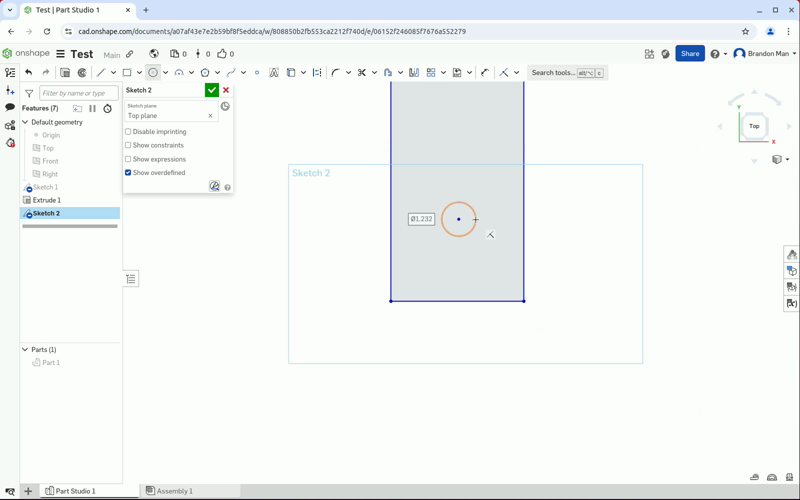
scroll(-6)
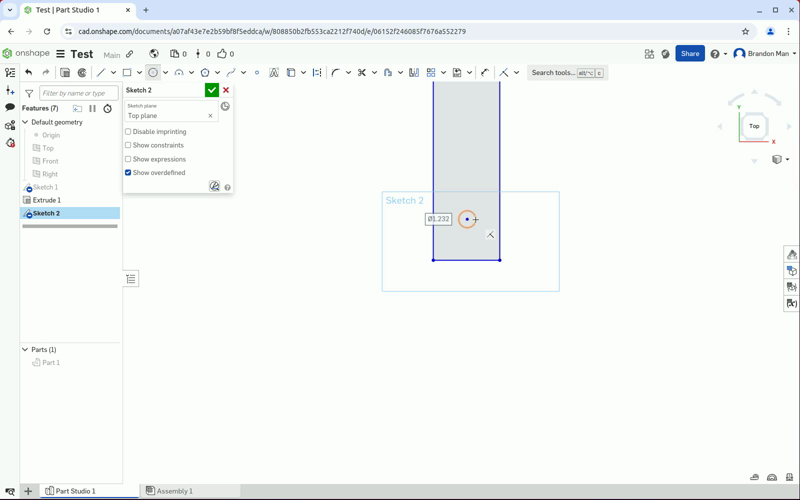
scroll(-6)
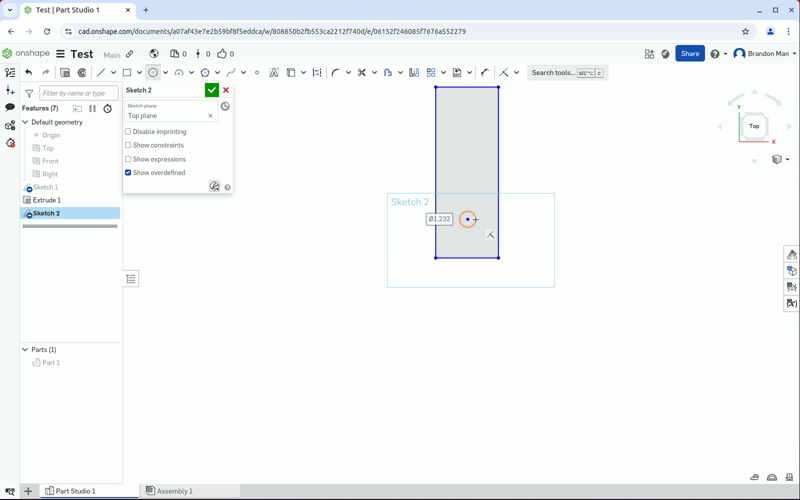
scroll(-6)
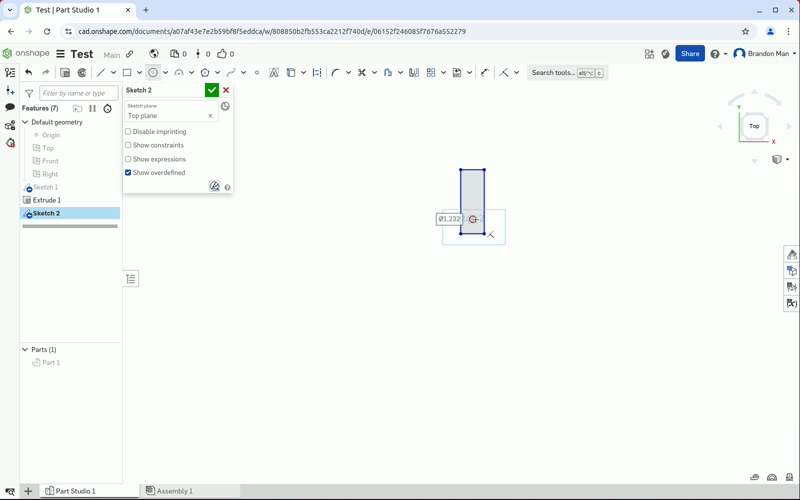
key(esc)
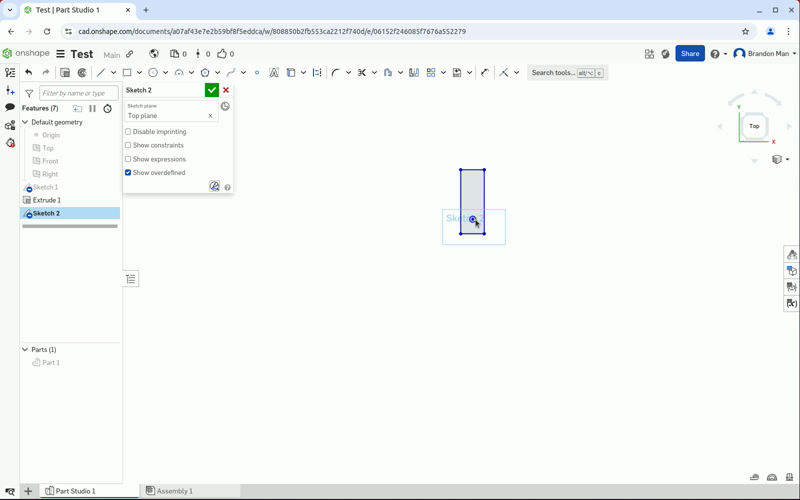
key(c)
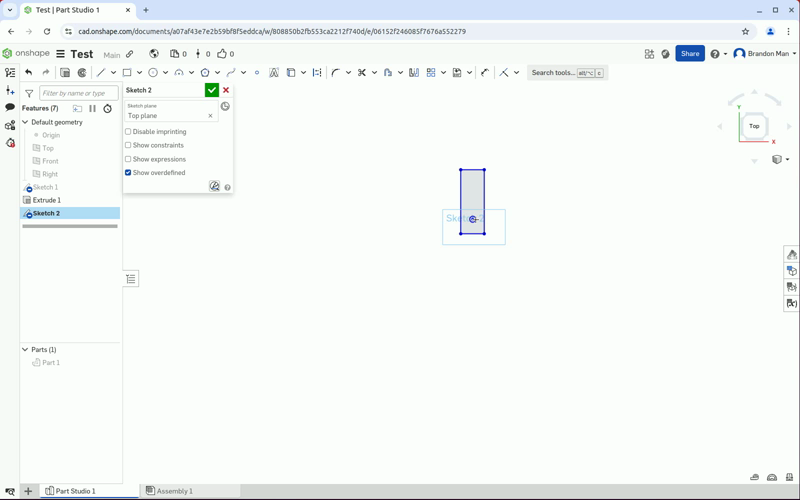
key_down(shift)
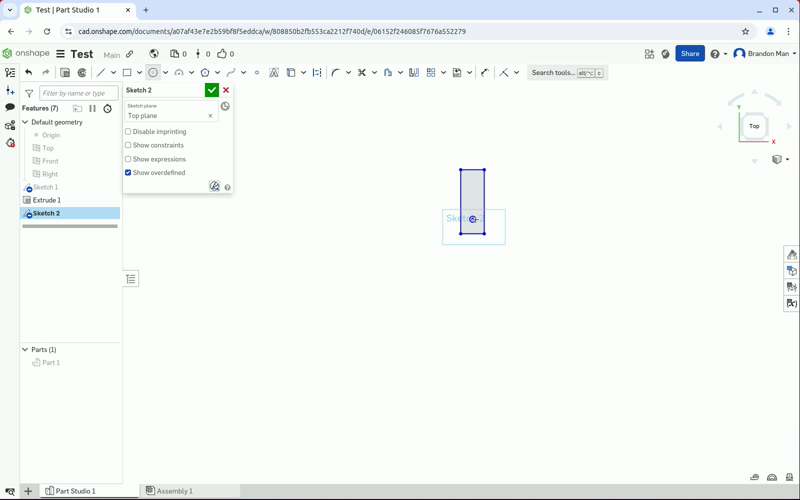
mouse_move(472, 178)
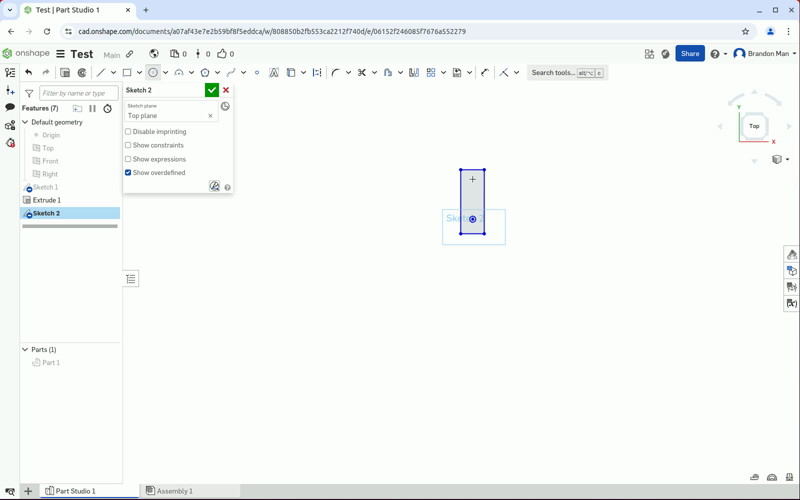
click(472, 178)
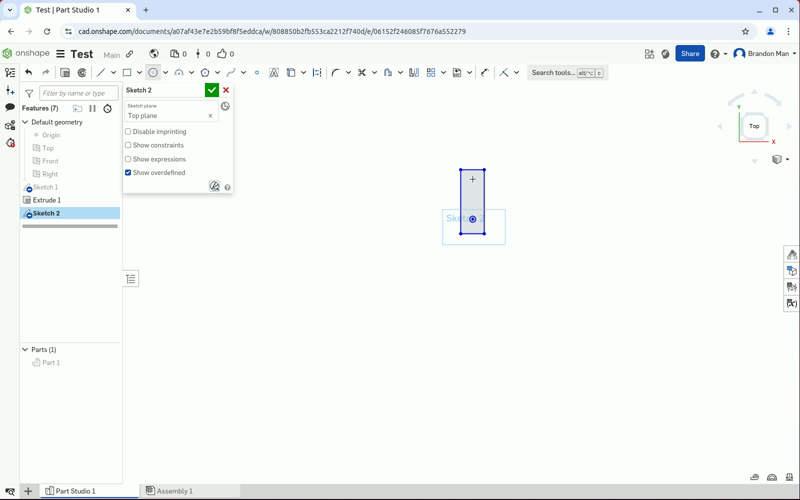
key_up(shift)
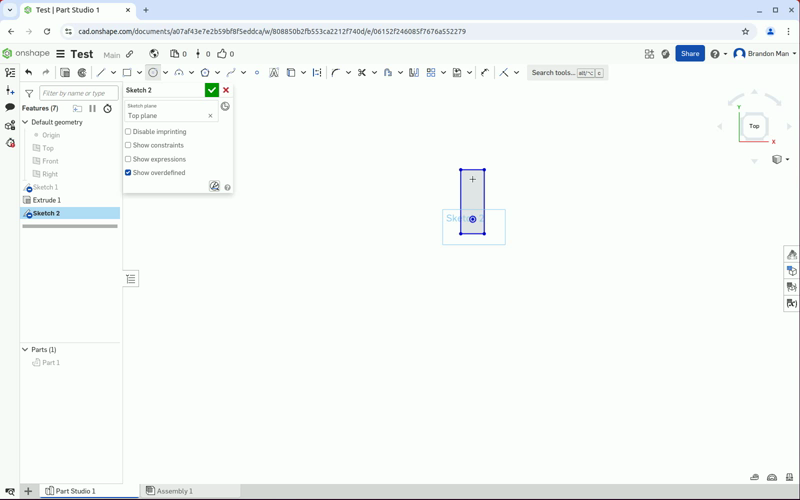
mouse_move(475, 178)
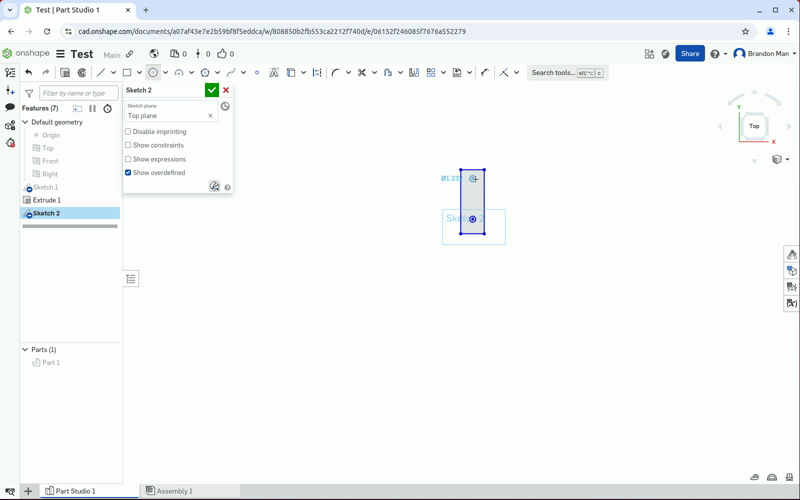
scroll(6)
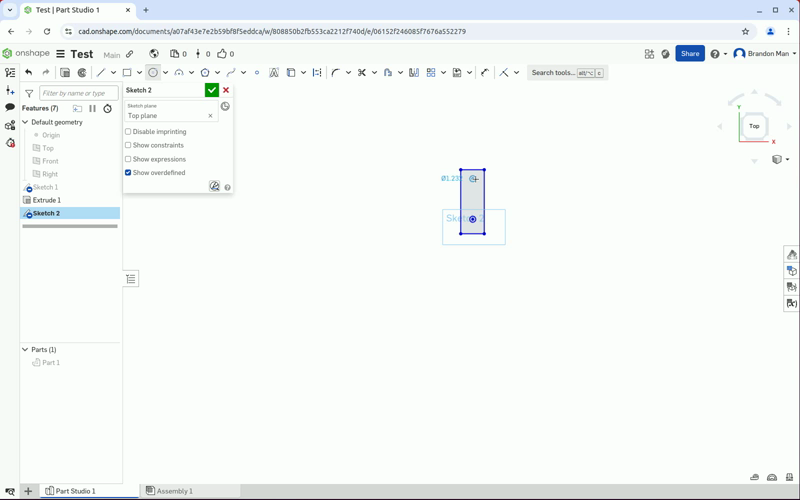
scroll(6)
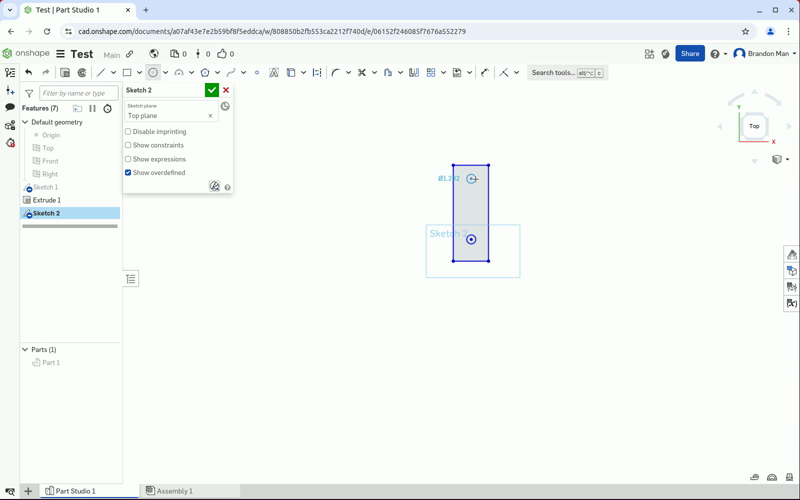
scroll(6)
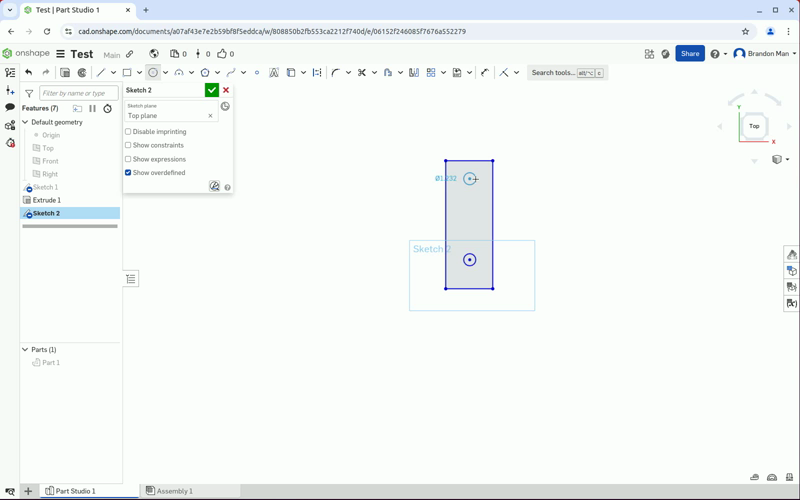
scroll(6)
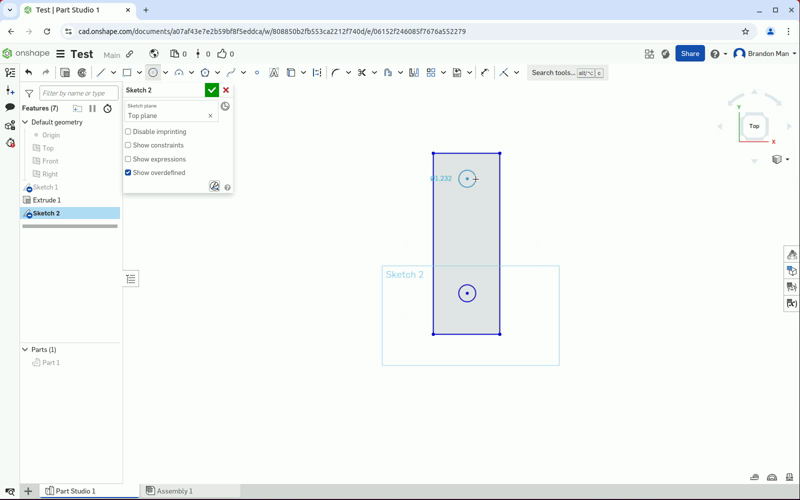
scroll(6)
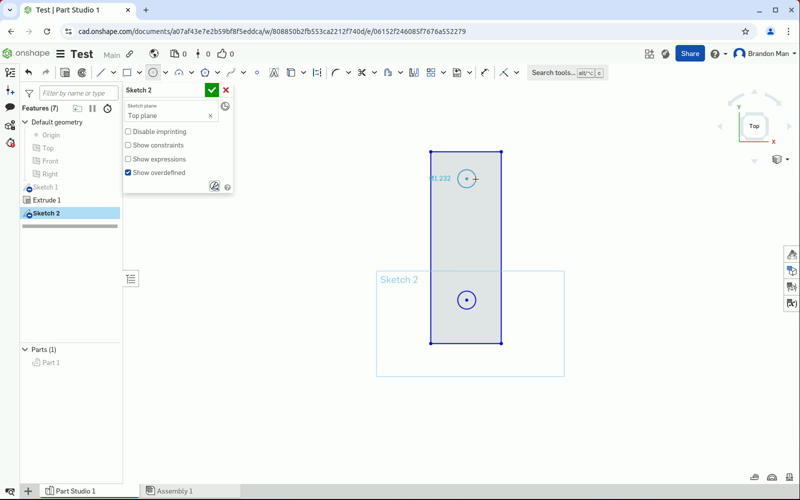
scroll(6)
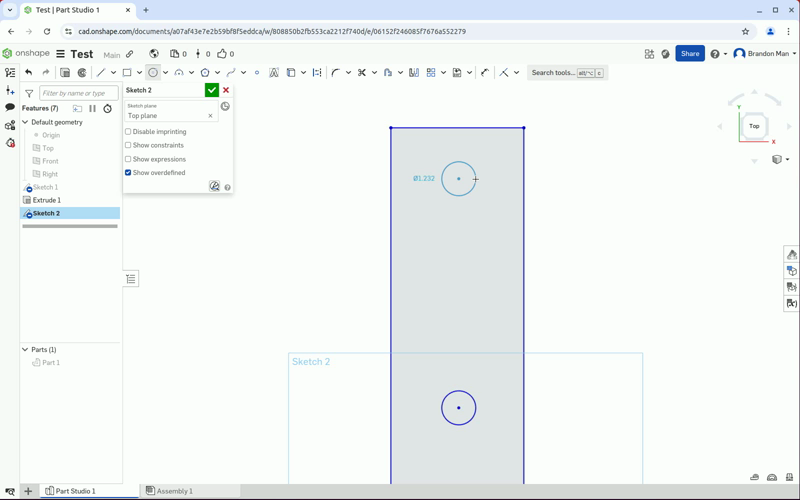
scroll(6)
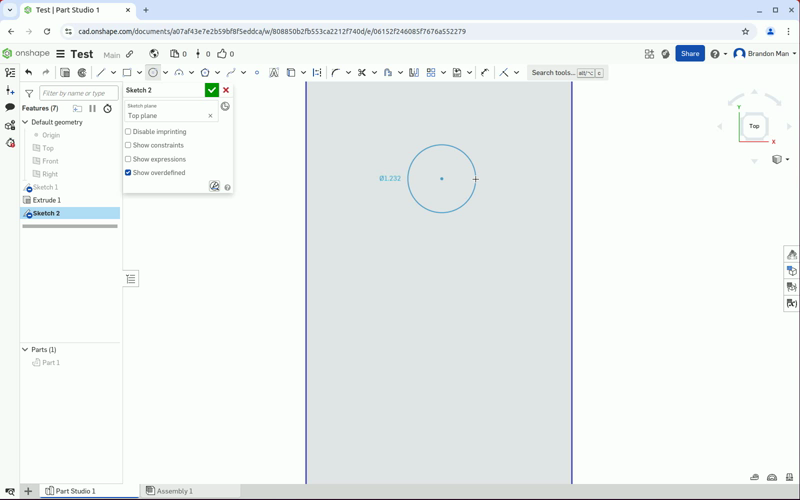
click(475, 178)
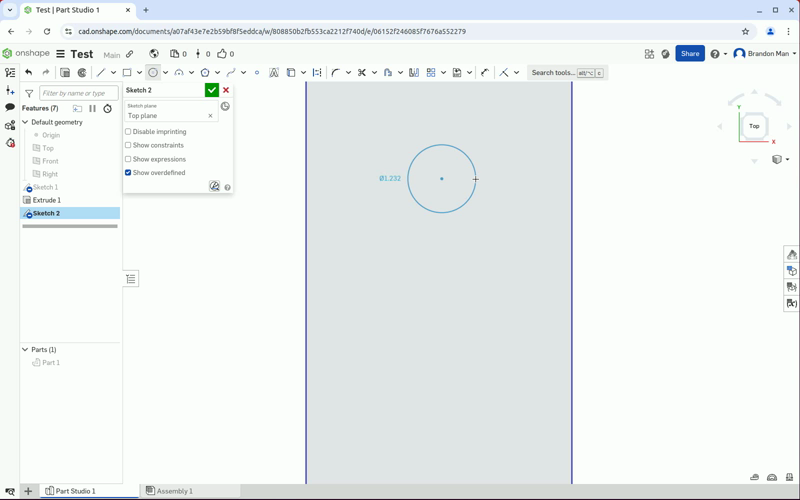
scroll(-6)
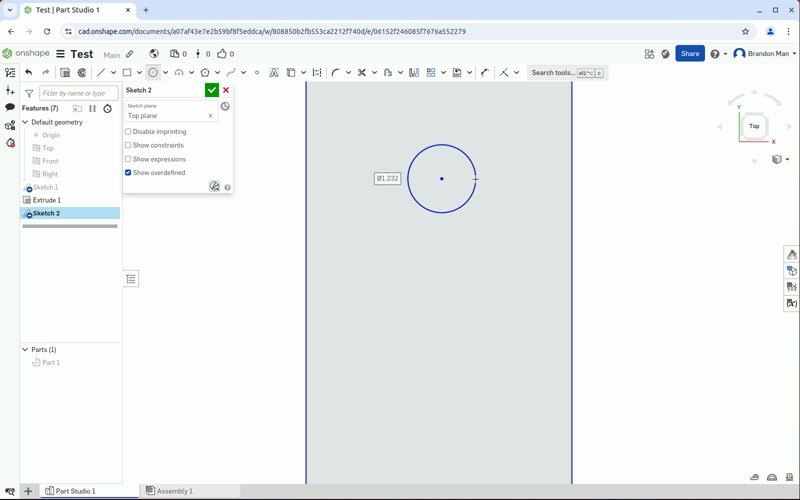
scroll(-6)
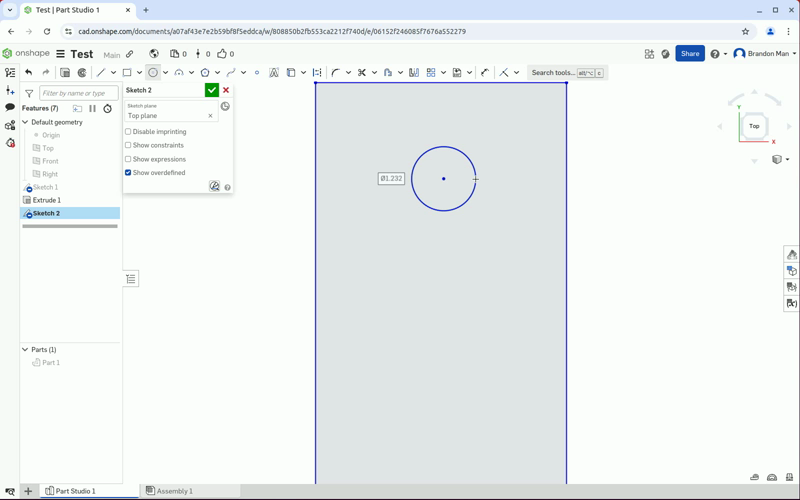
scroll(-6)
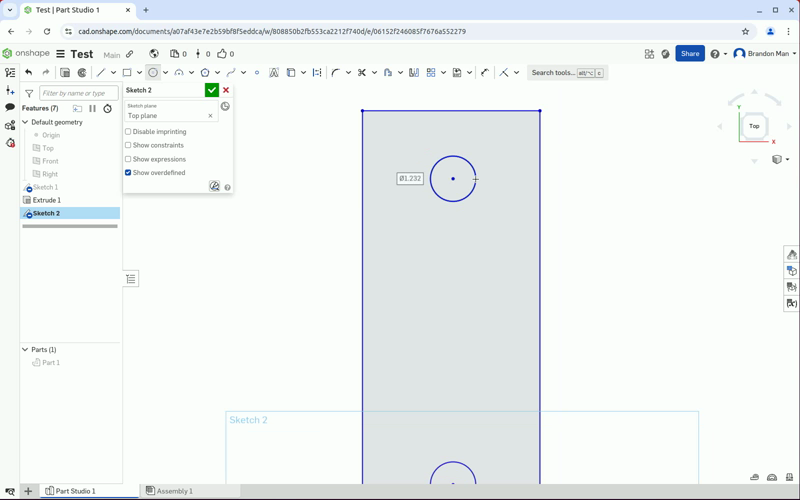
scroll(-6)
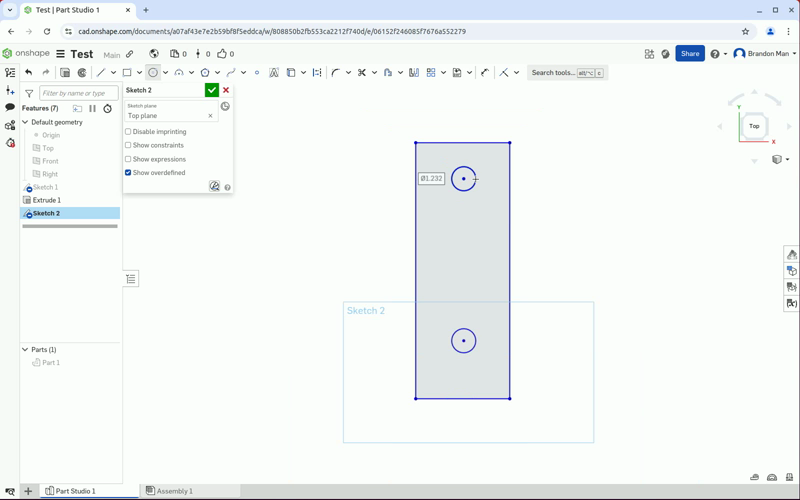
scroll(-6)
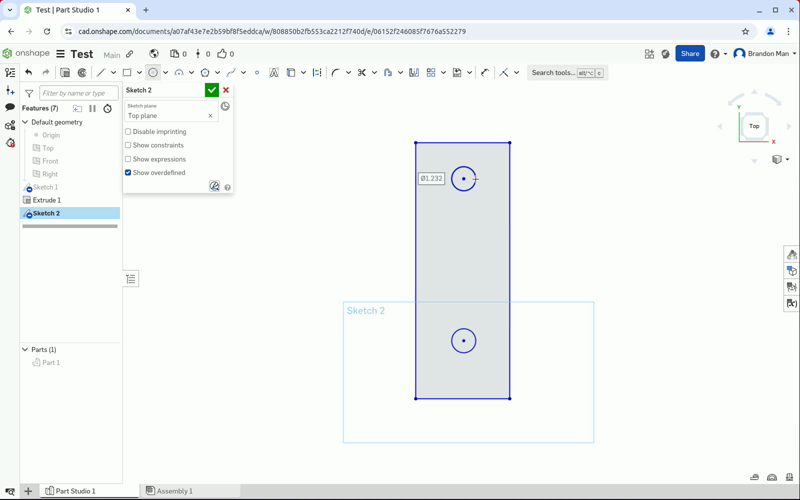
scroll(-6)
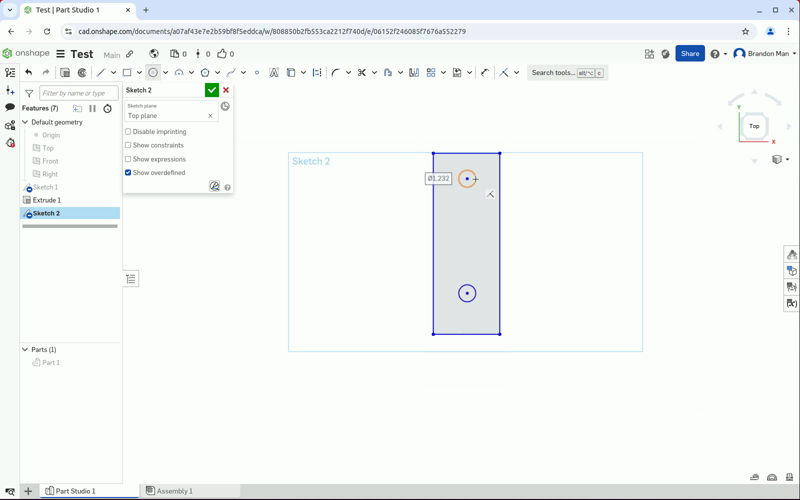
scroll(-6)
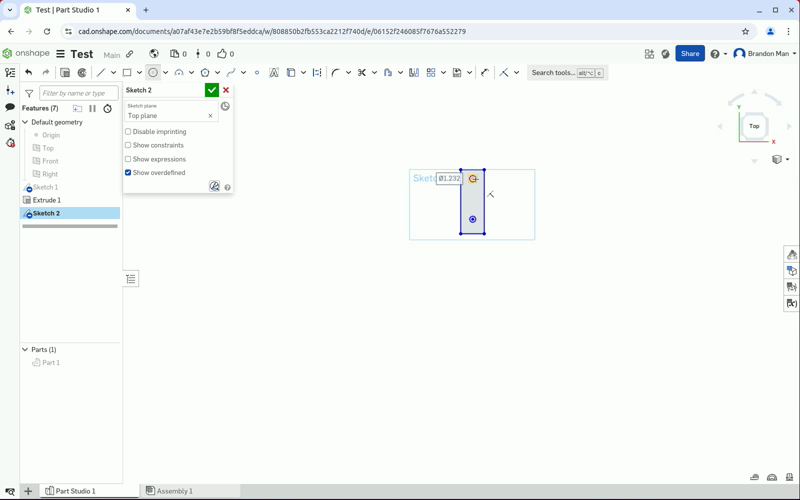
key(esc)
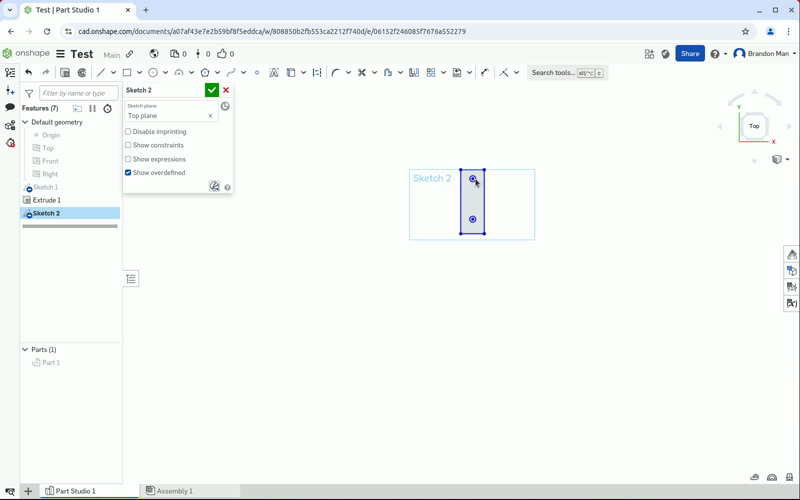
mouse_move(478, 218)
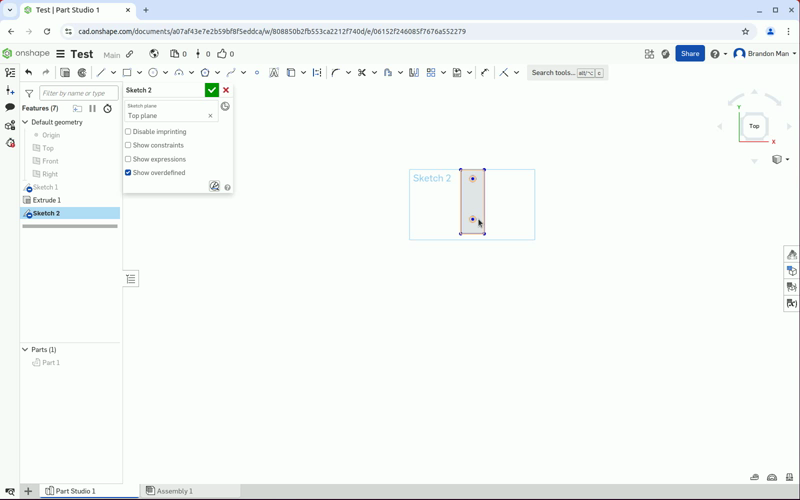
scroll(6)
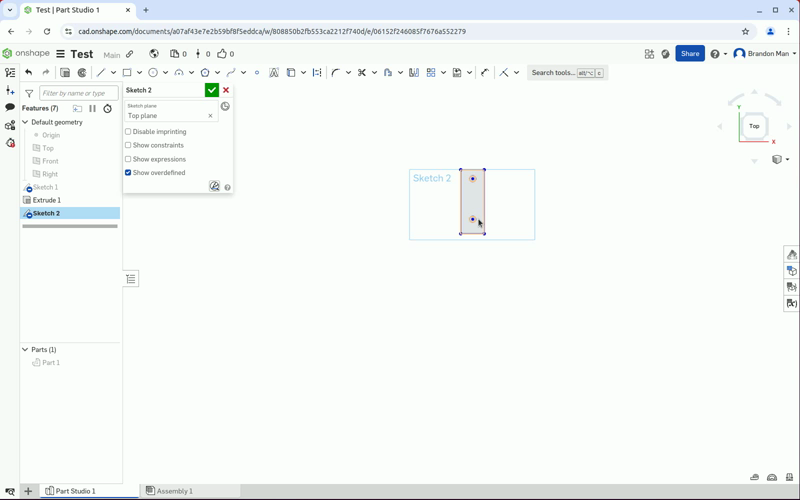
scroll(6)
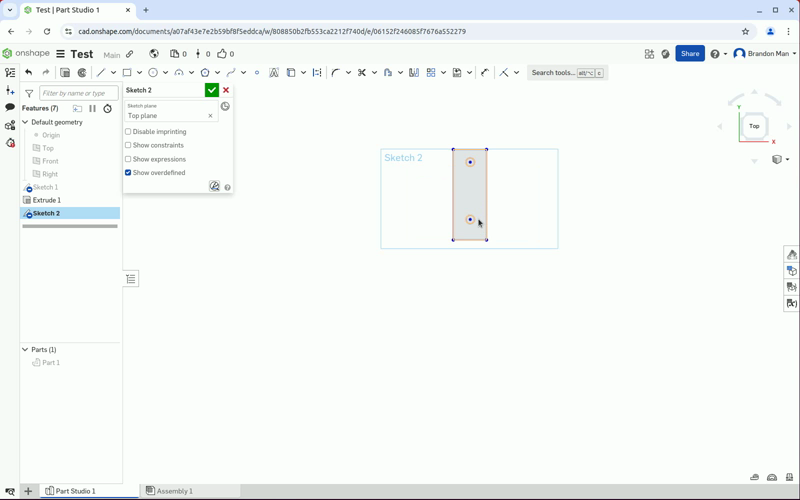
scroll(6)
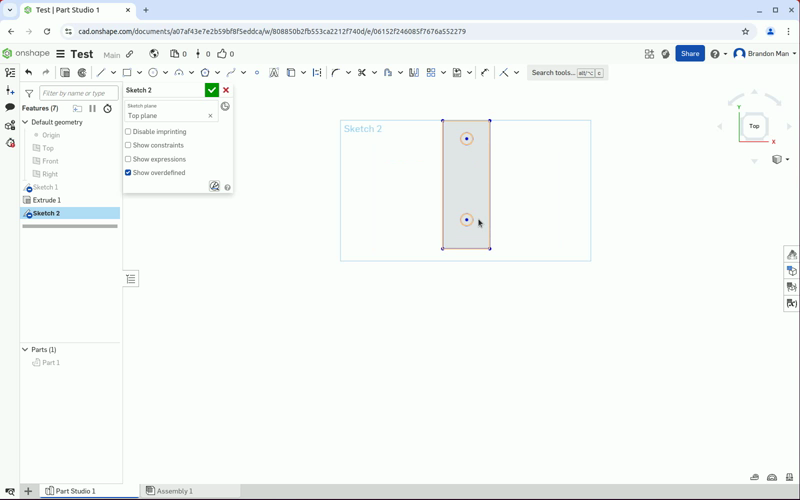
scroll(6)
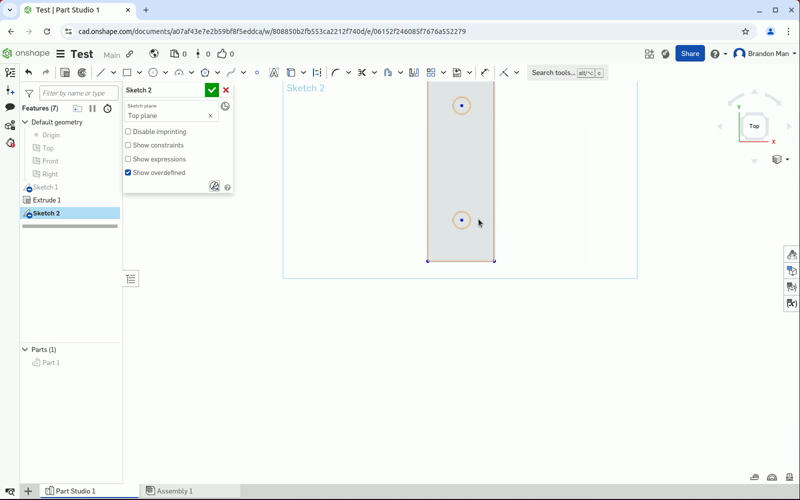
scroll(6)
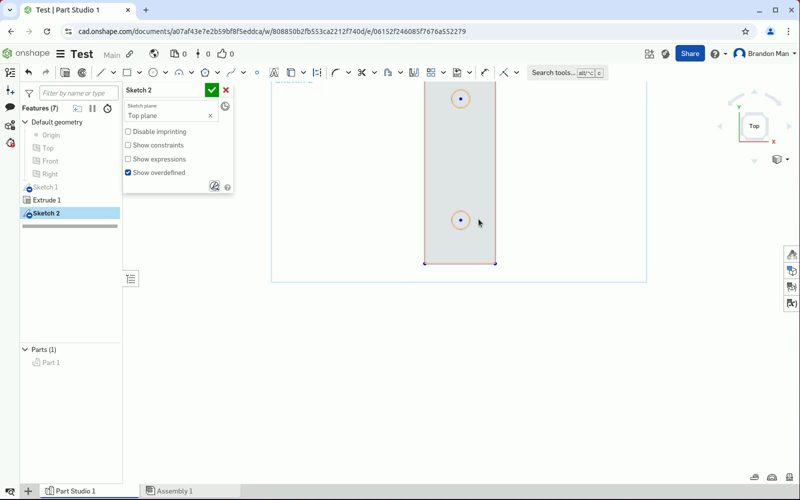
scroll(6)
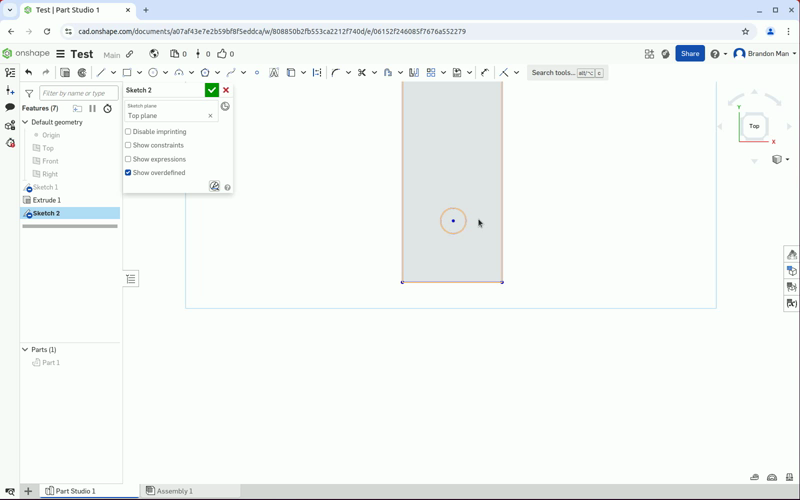
scroll(6)
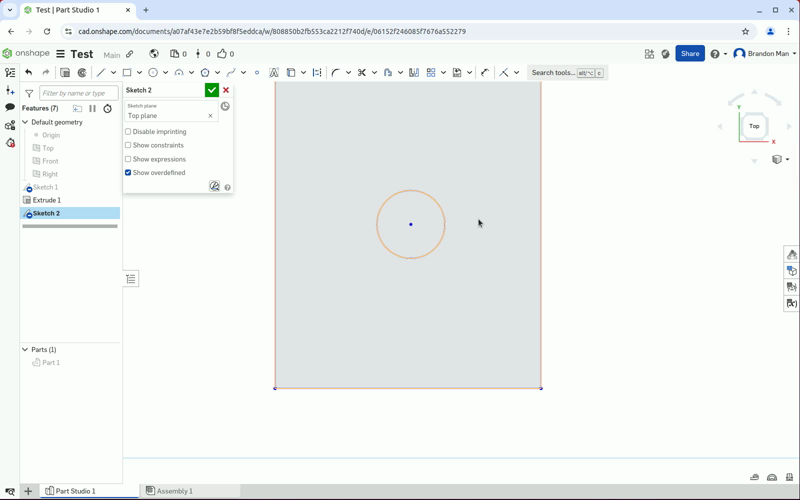
click(478, 218)
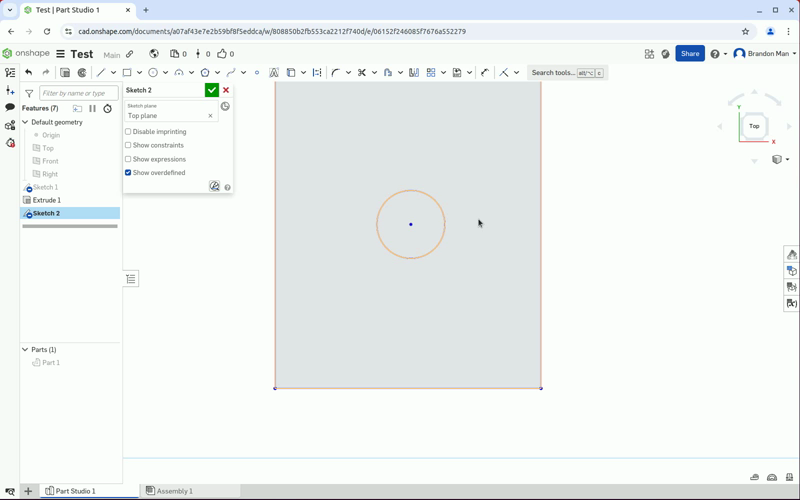
scroll(-6)
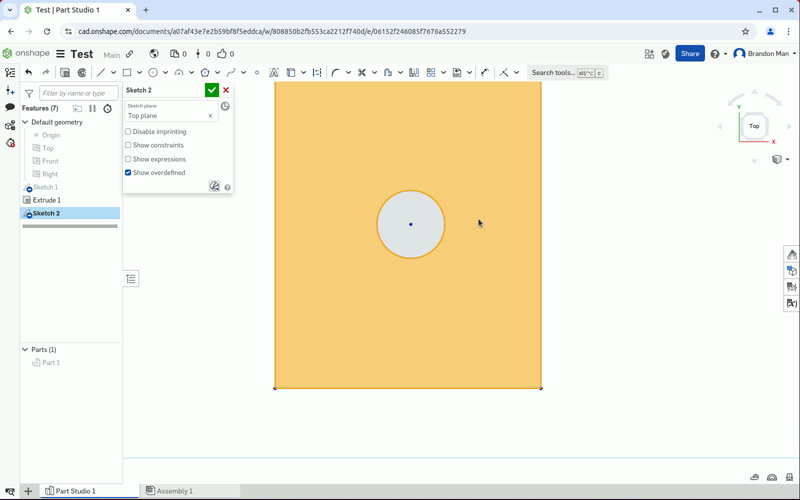
scroll(-6)
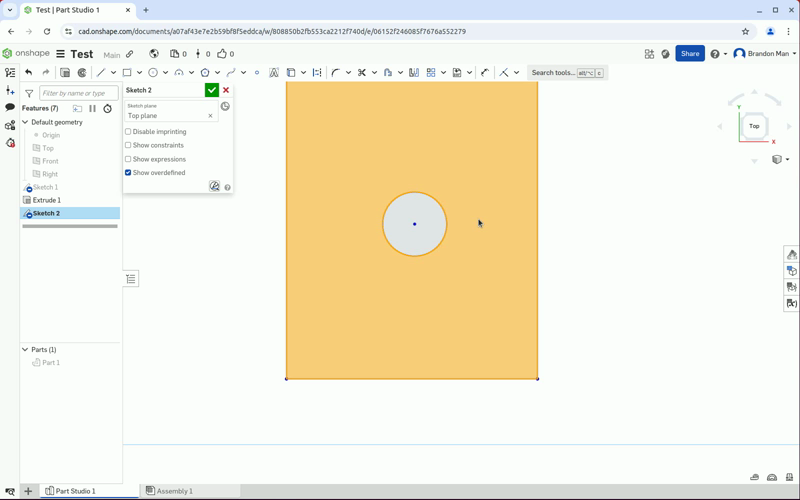
scroll(-6)
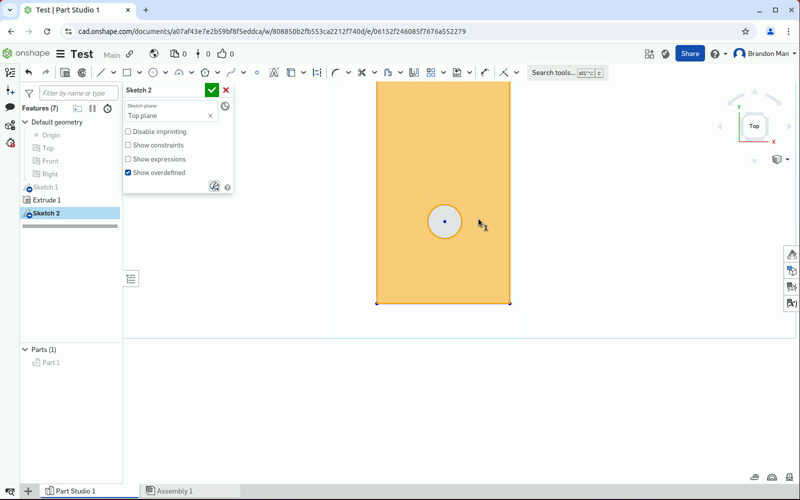
scroll(-6)
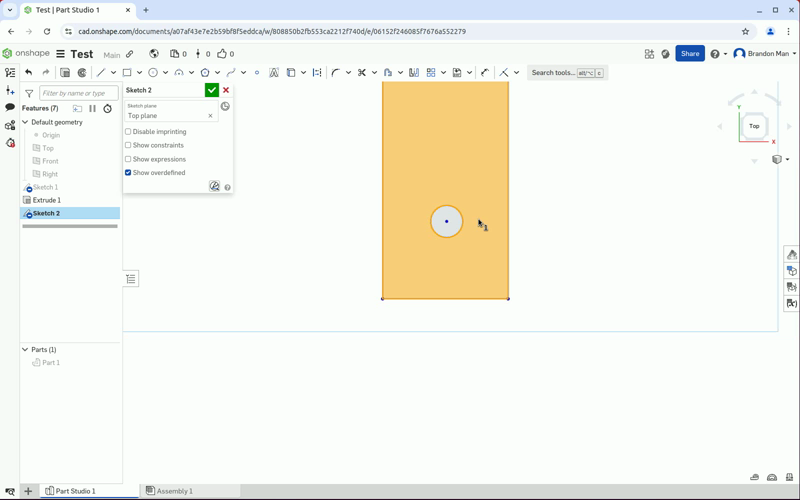
scroll(-6)
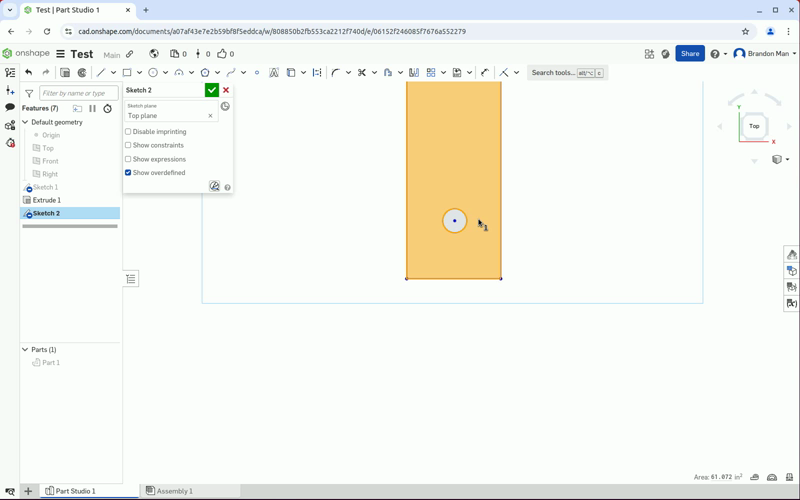
scroll(-6)
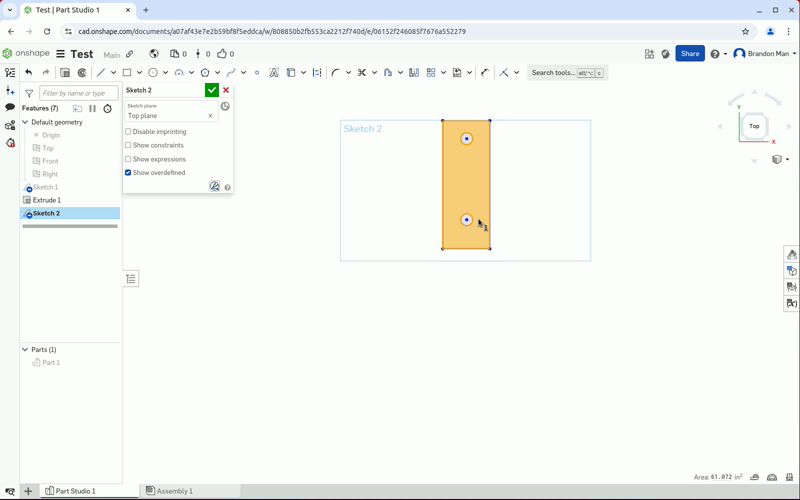
scroll(-6)
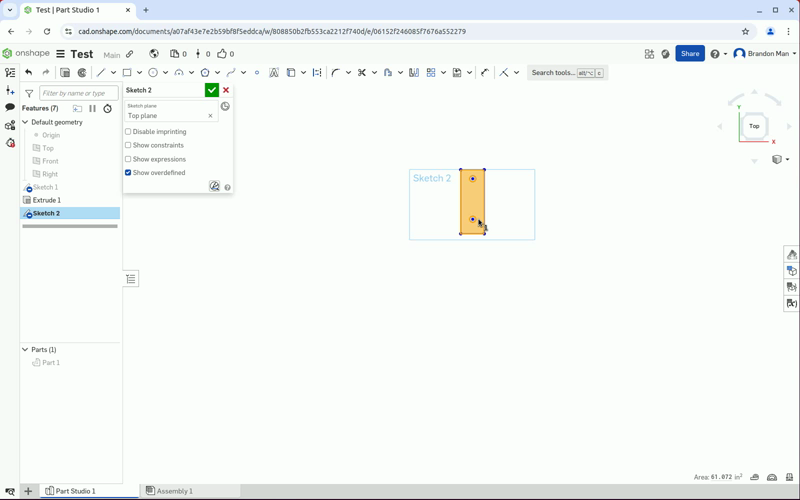
mouse_move(73, 352)
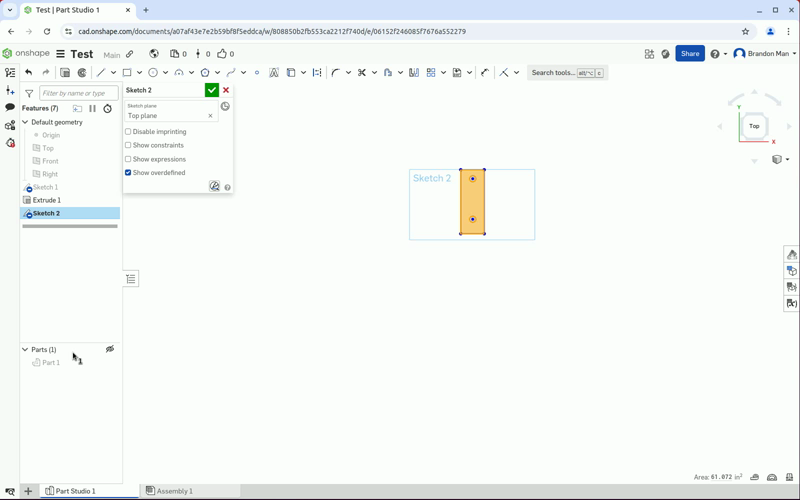
key(shift+y)
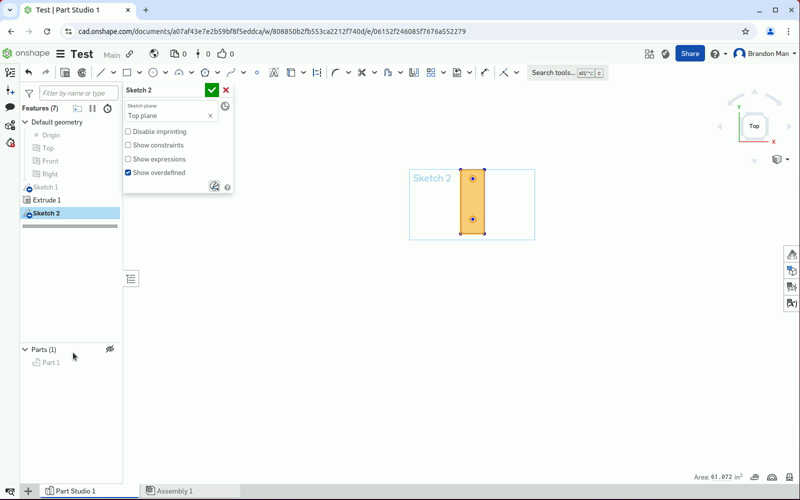
key(shift+e)
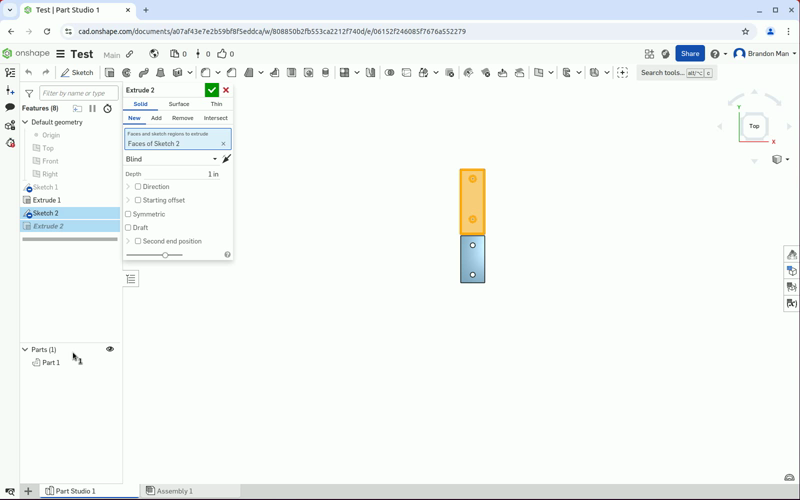
mouse_move(143, 106)
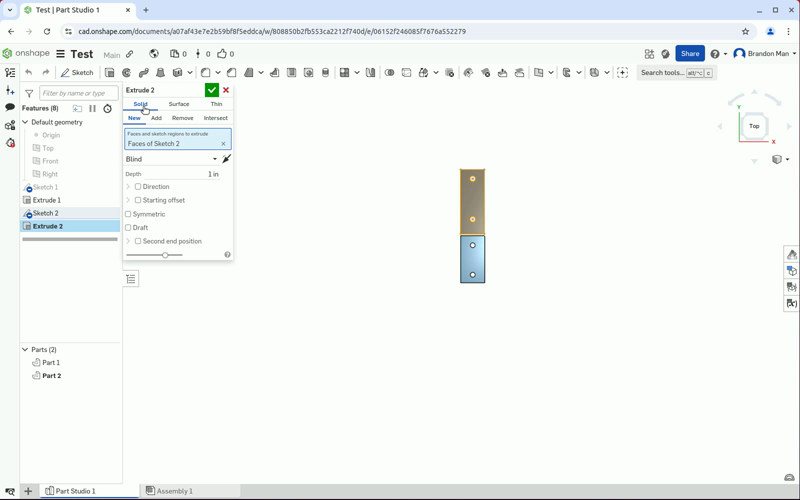
click(143, 106)
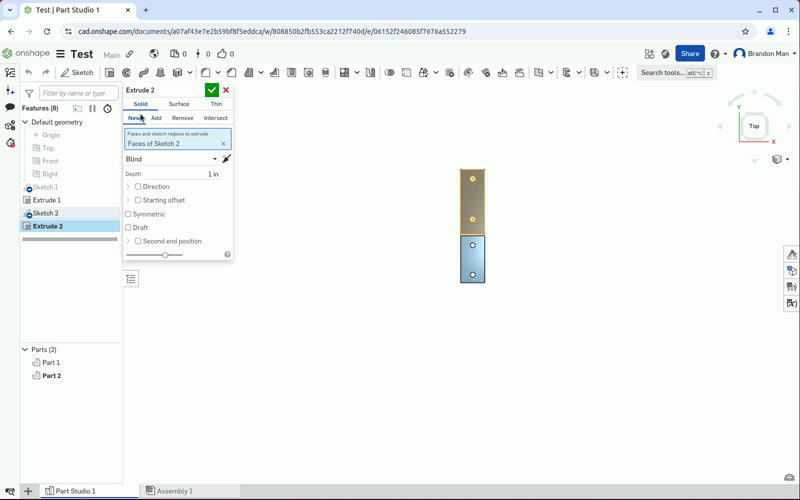
mouse_move(137, 120)
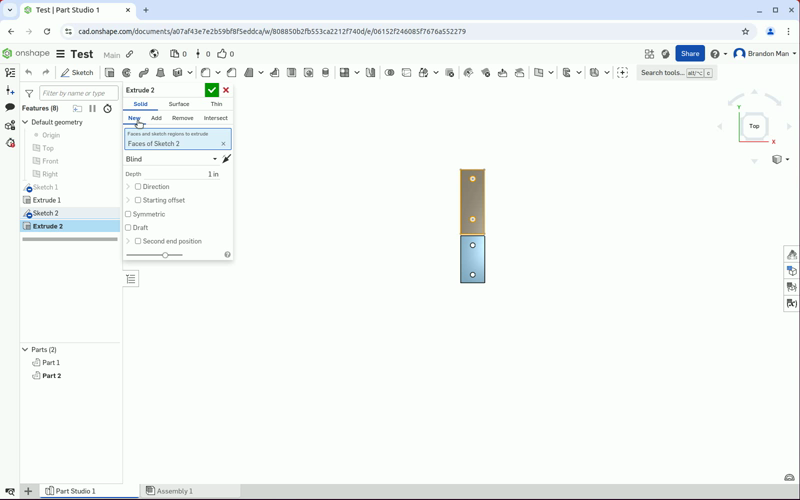
click(137, 120)
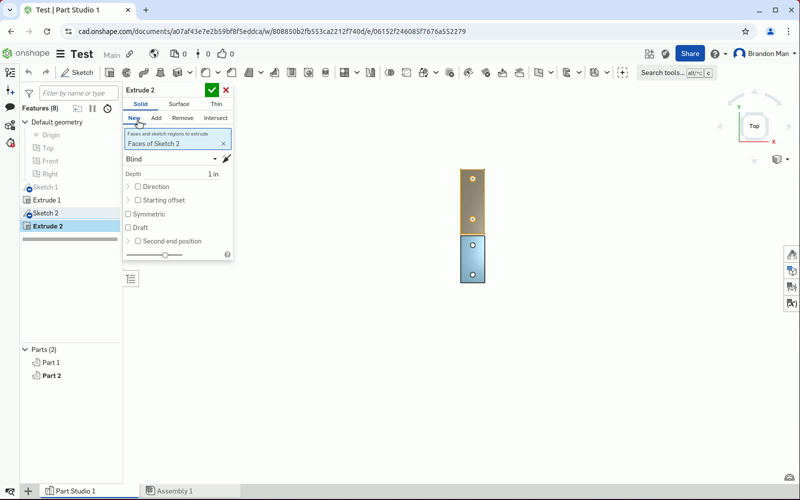
key(tab, 4)
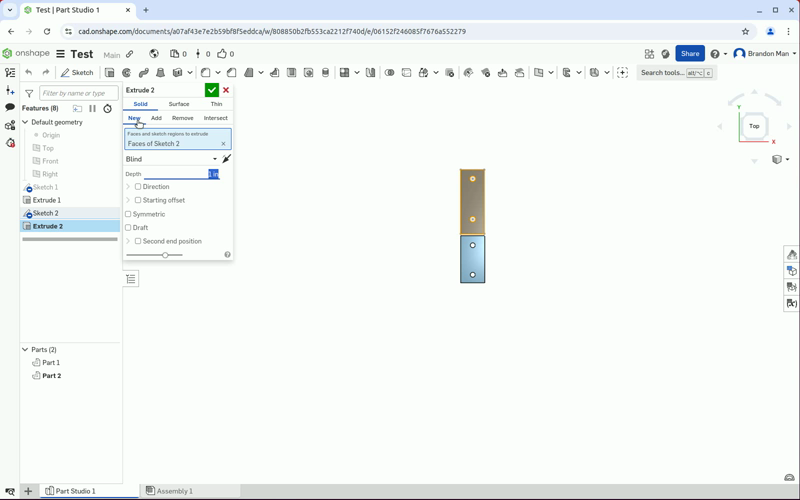
text(4.333)
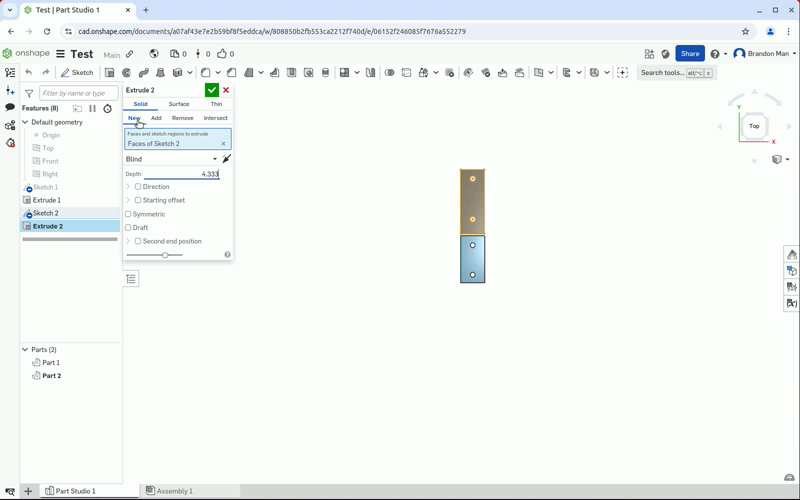
key(enter)
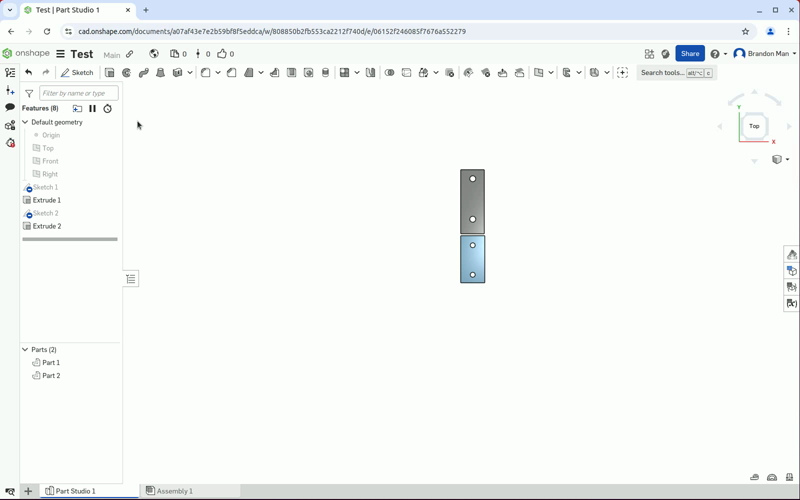
key(shift+h)
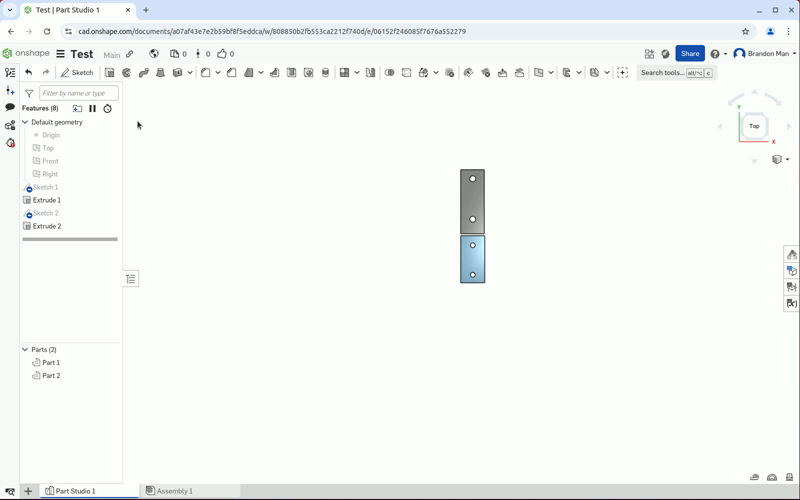
key(shift+h)
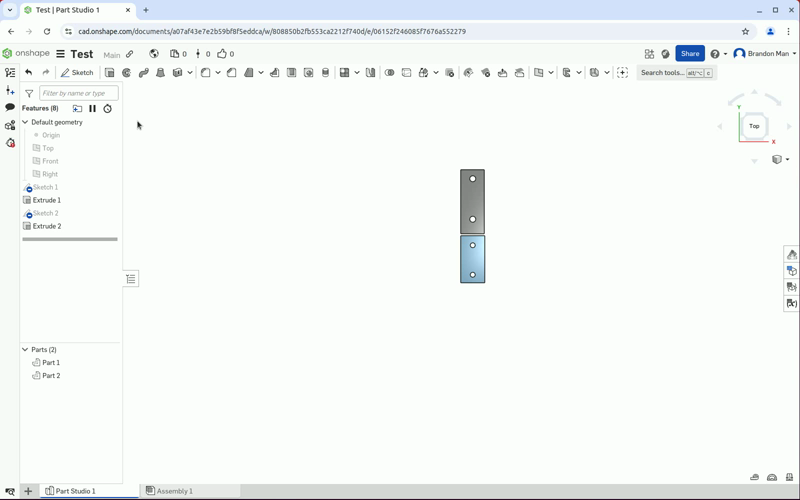
key(shift+7)
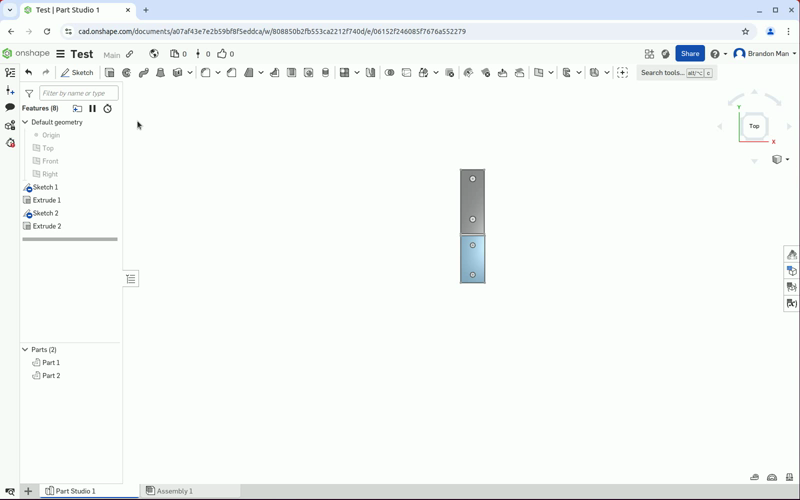
key(up, 3)
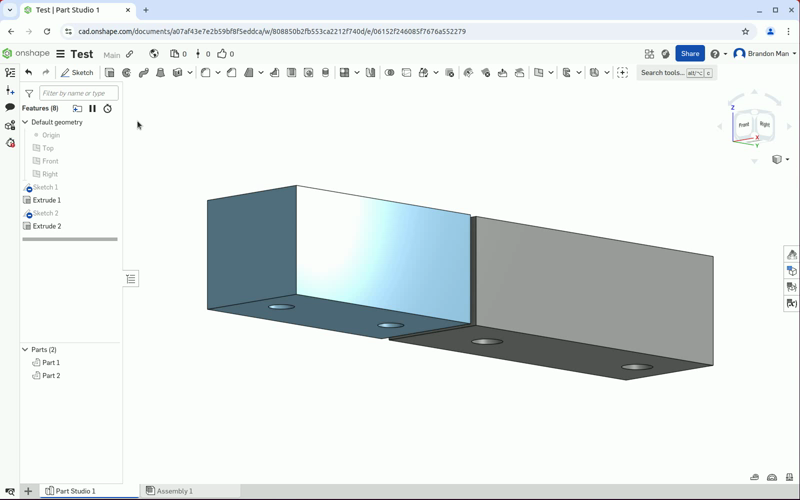
key(left, 3)
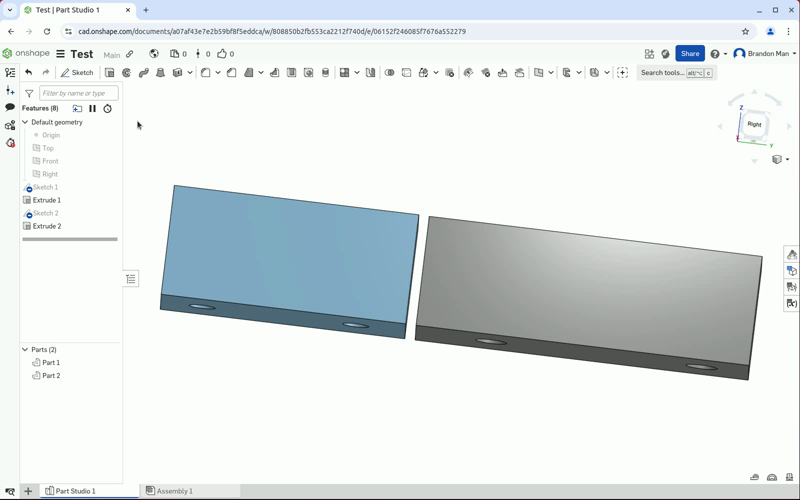
key(right, 3)
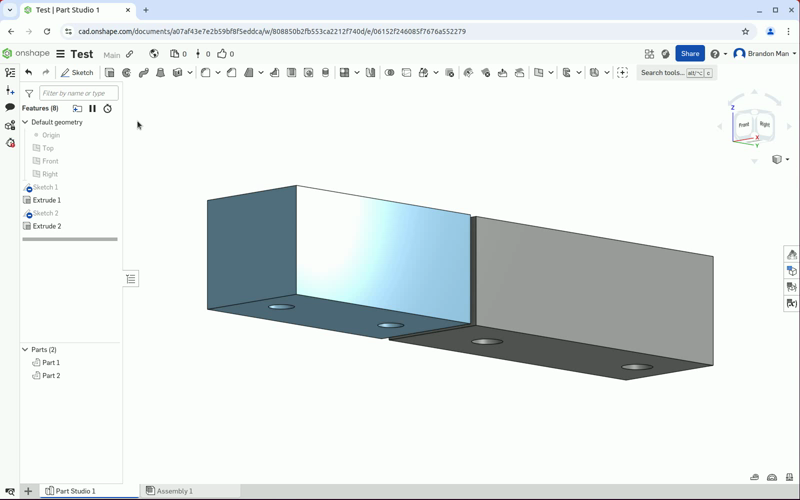
key(down, 3)
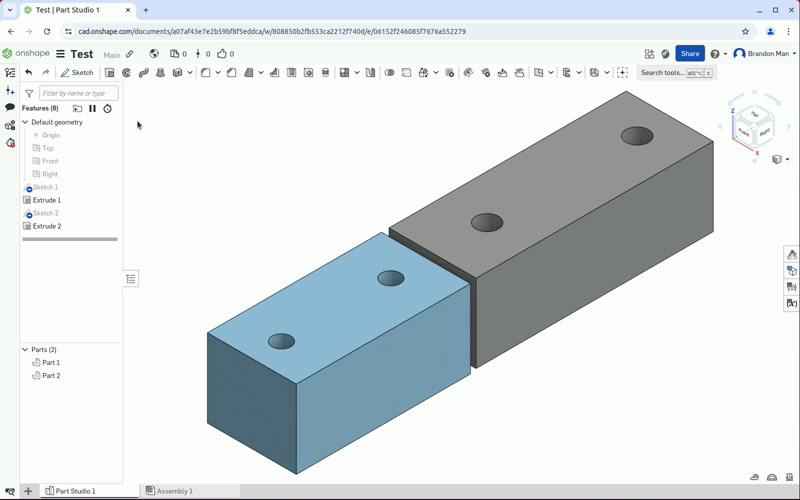
mouse_move(73, 189)
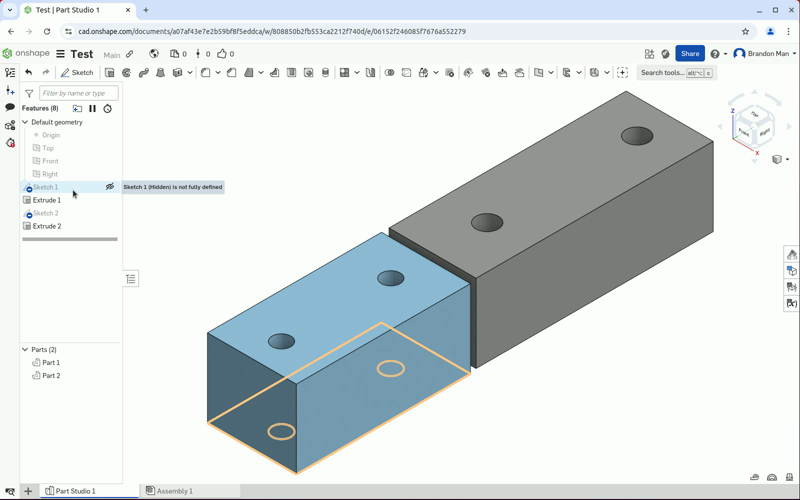
click(73, 189)